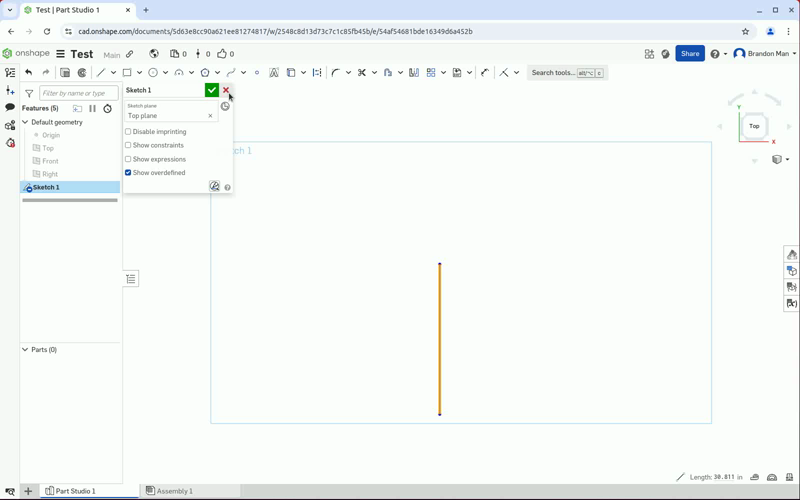
key(shift+h)
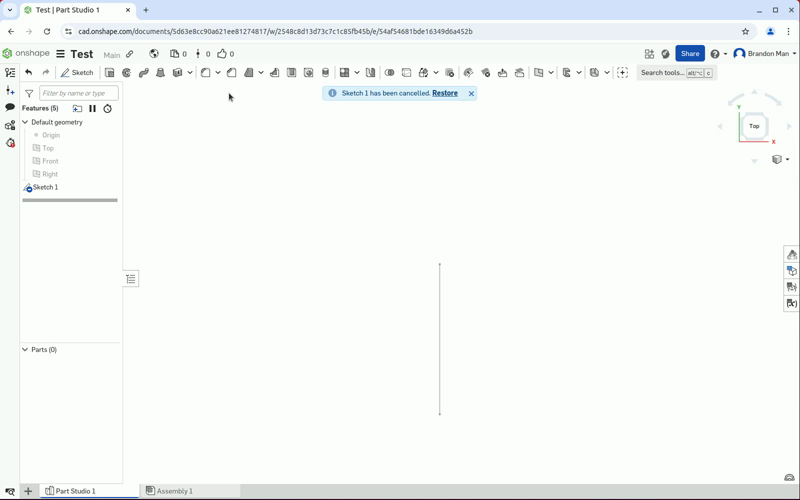
mouse_move(73, 352)
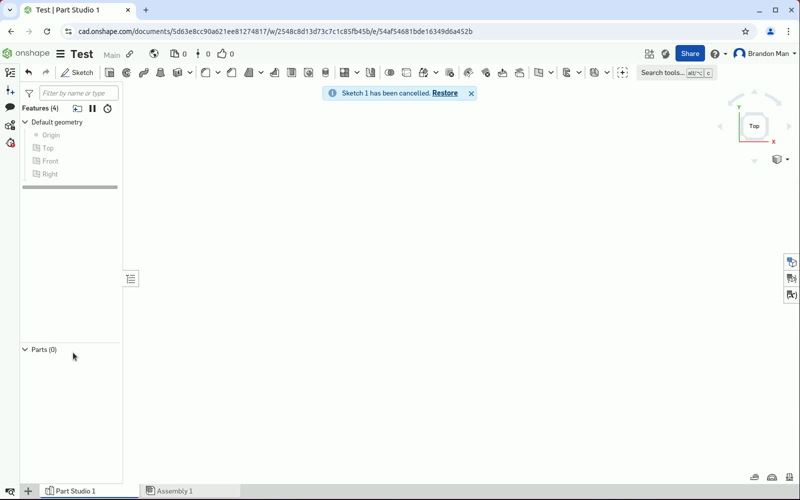
key(y)
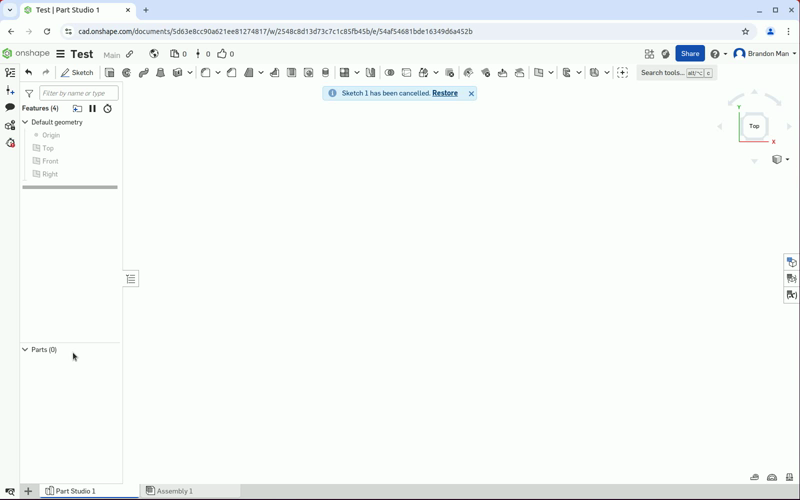
key(shift+p)
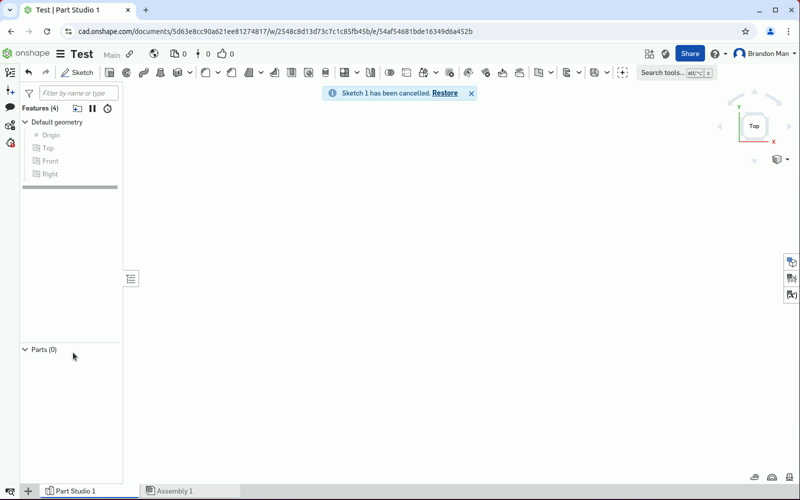
key(space)
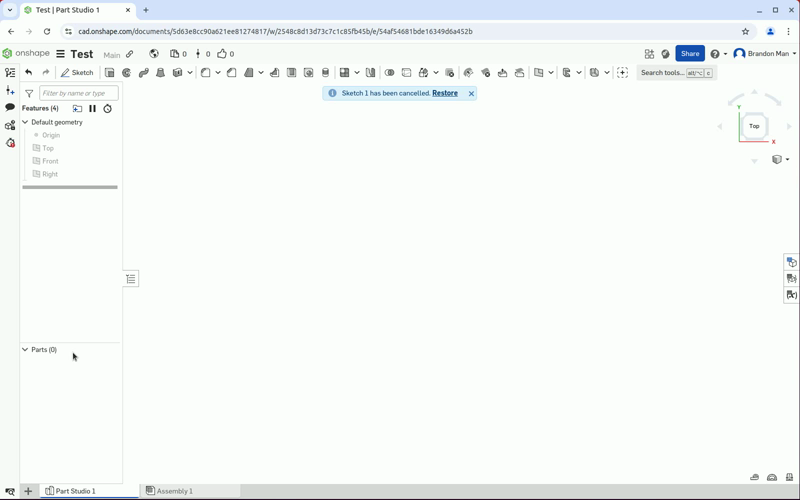
key_down(shift)
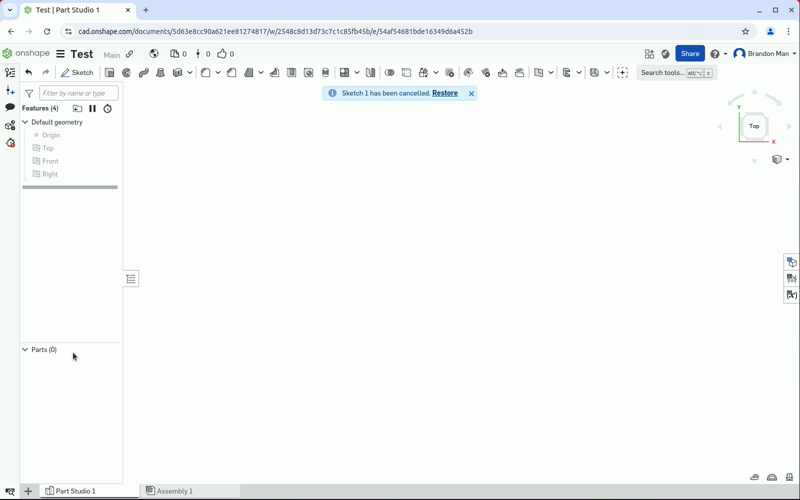
key(up)
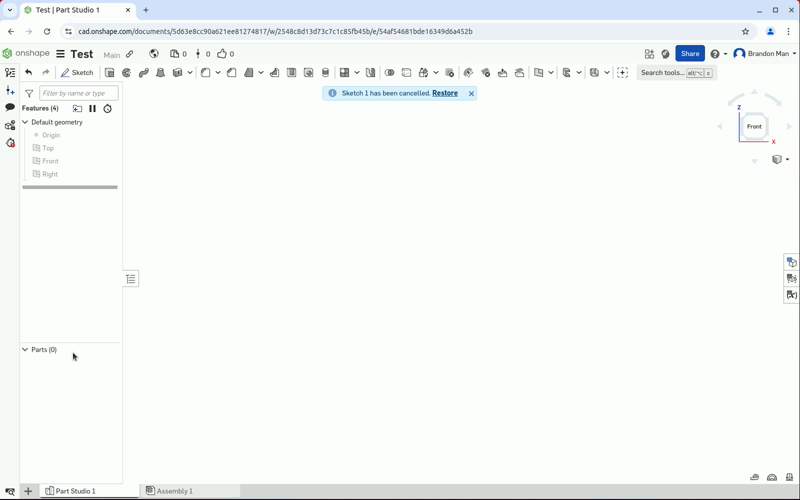
key_up(shift)
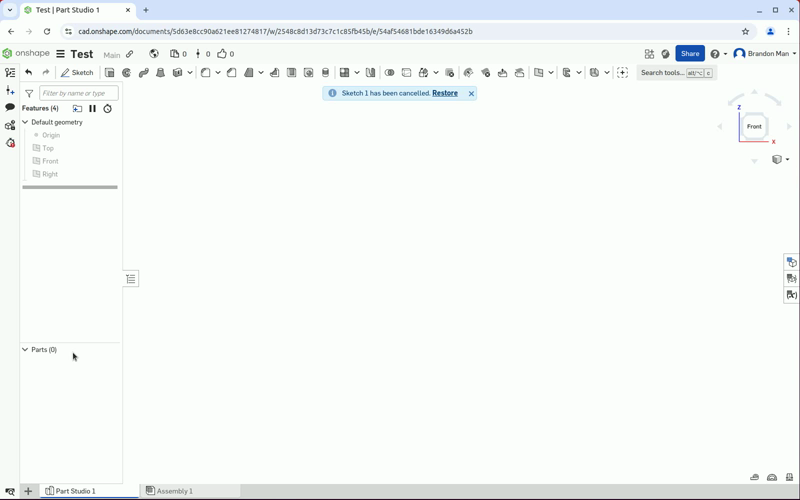
mouse_move(73, 352)
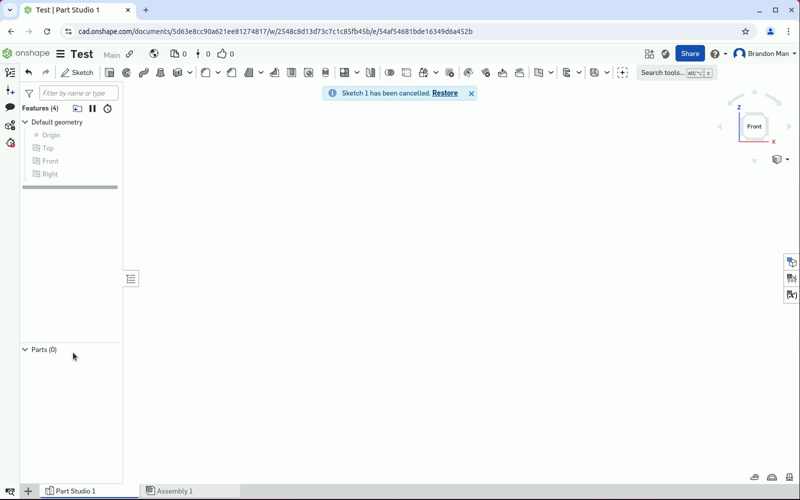
key(shift+y)
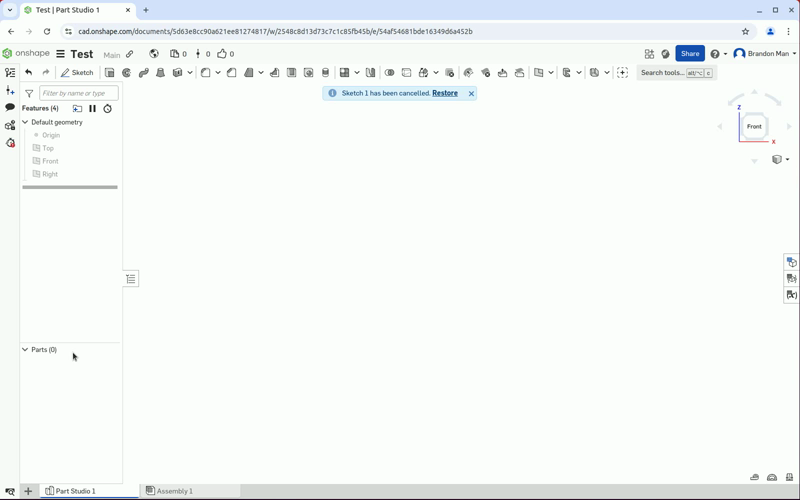
key(shift+s)
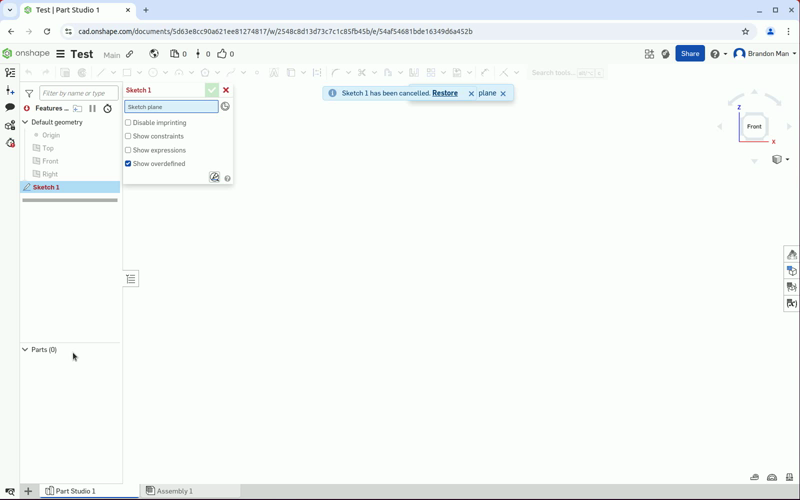
mouse_move(73, 163)
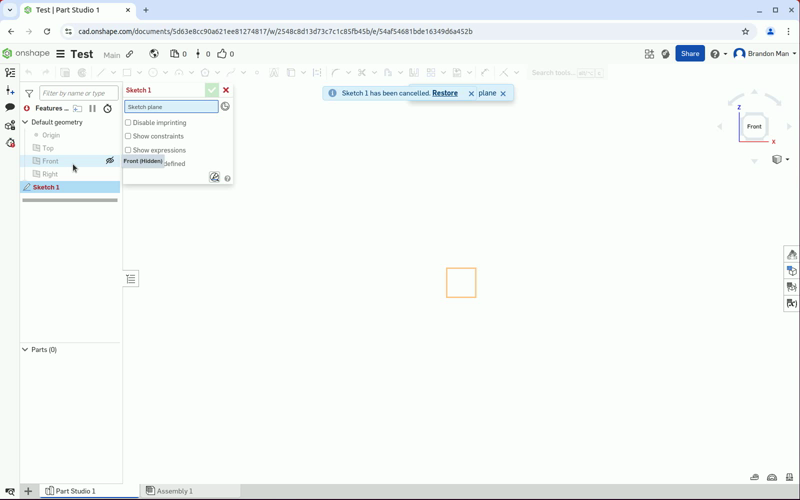
click(73, 163)
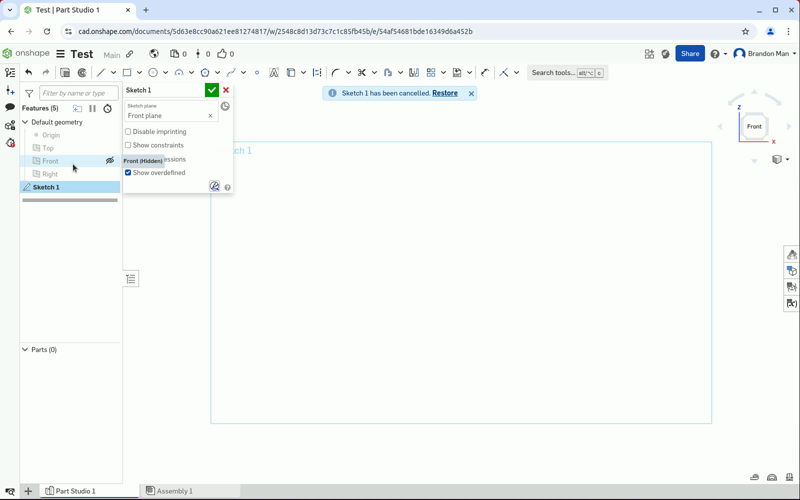
mouse_move(73, 352)
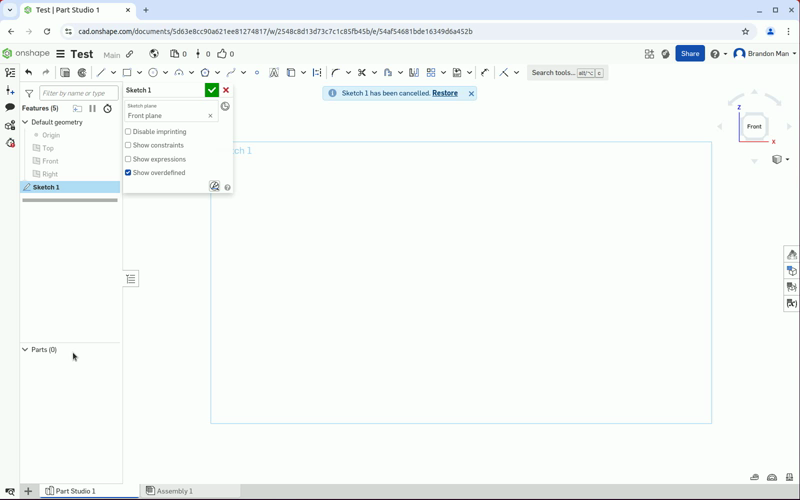
key(y)
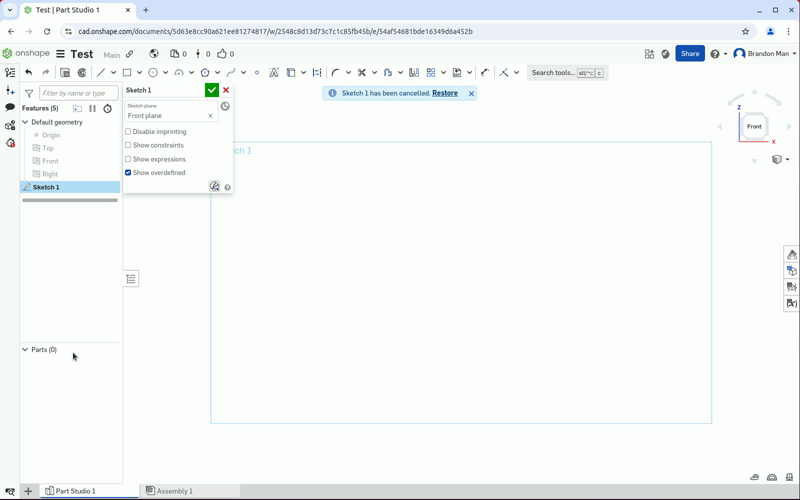
key(a)
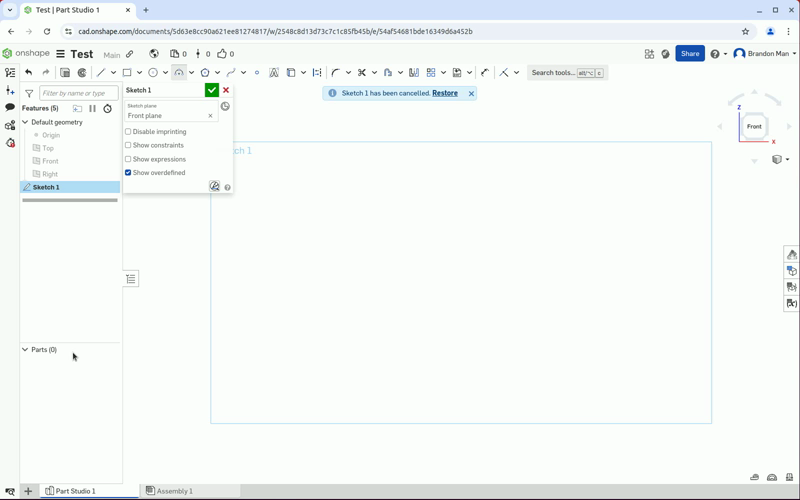
key_down(shift)
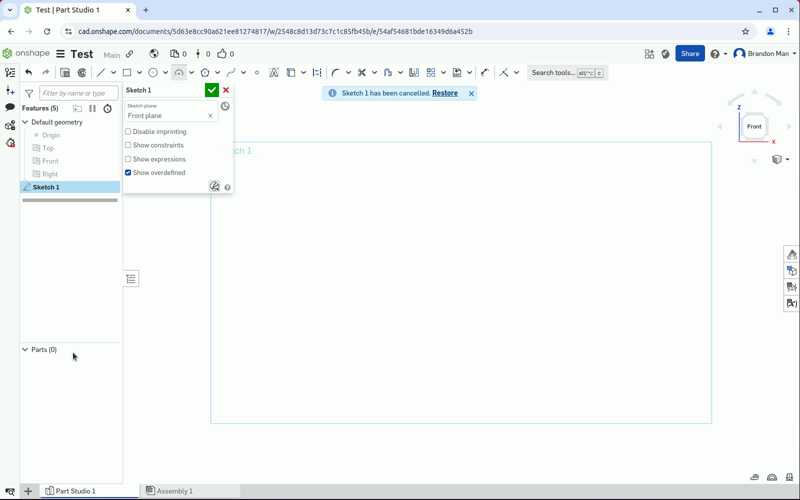
mouse_move(436, 293)
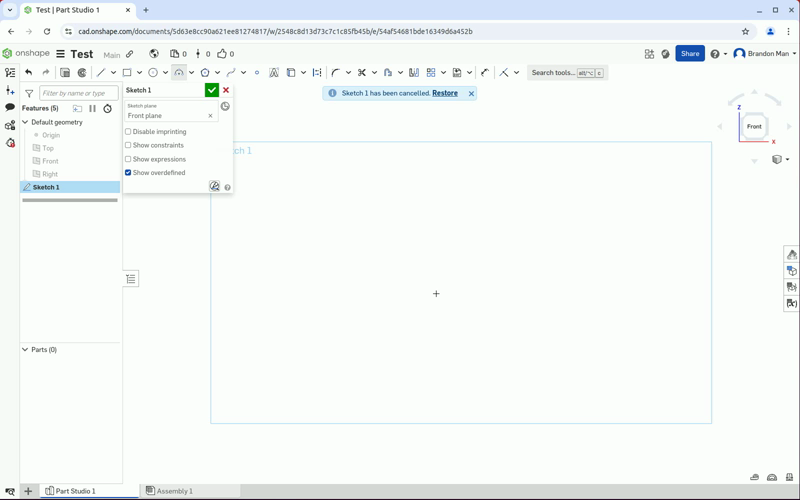
click(436, 293)
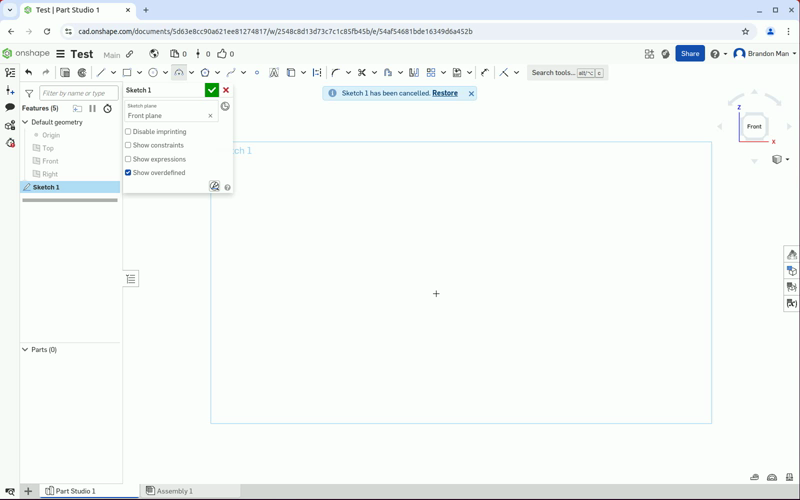
key_up(shift)
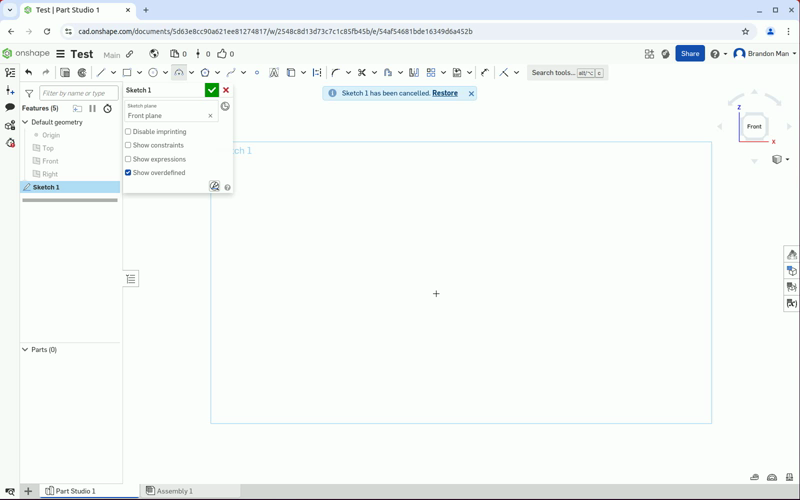
key_down(shift)
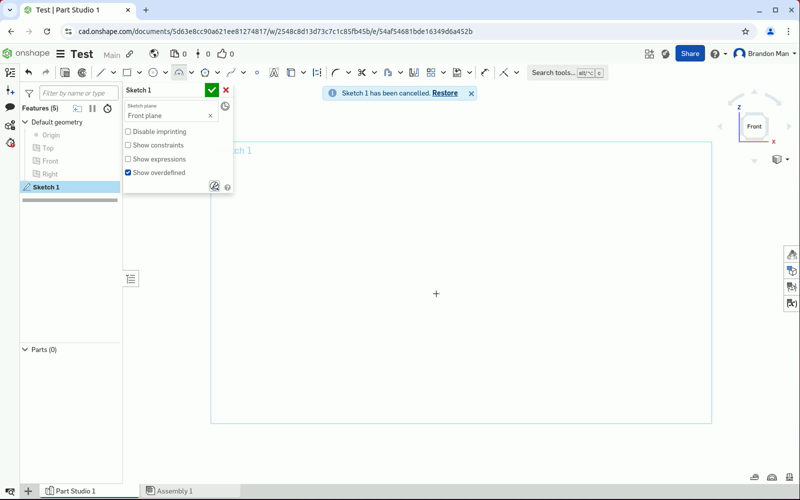
mouse_move(441, 288)
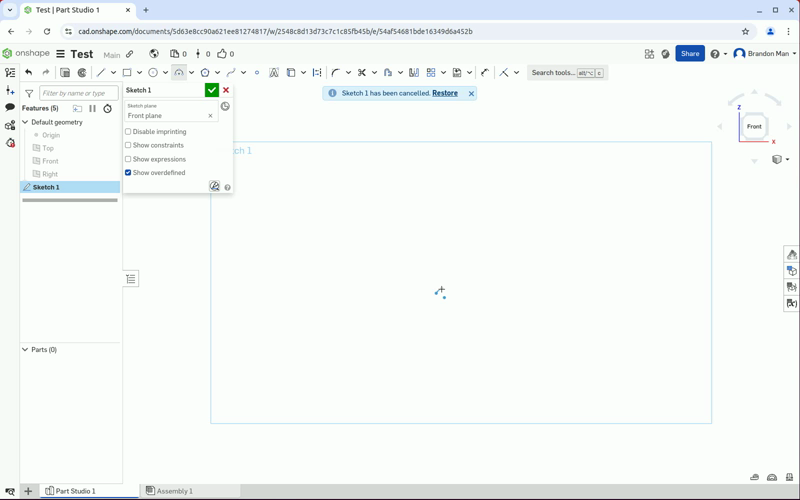
scroll(6)
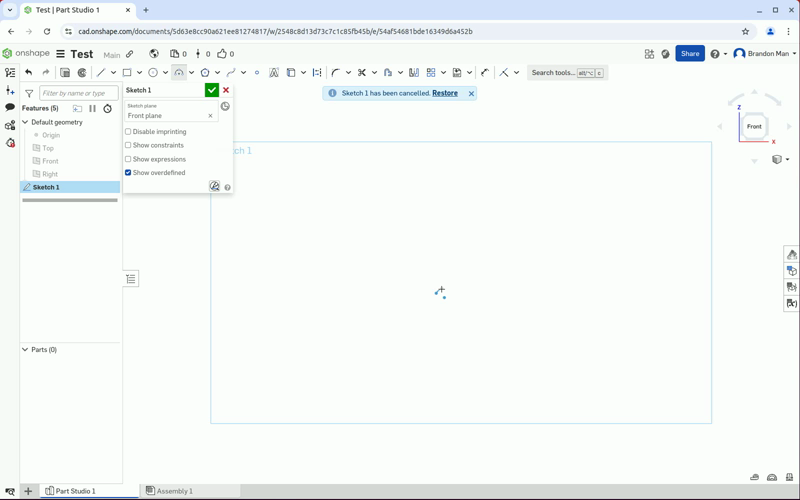
scroll(6)
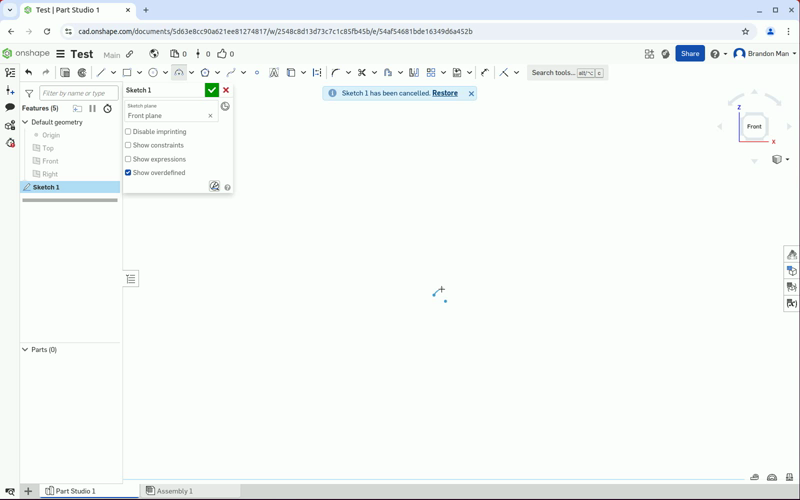
scroll(6)
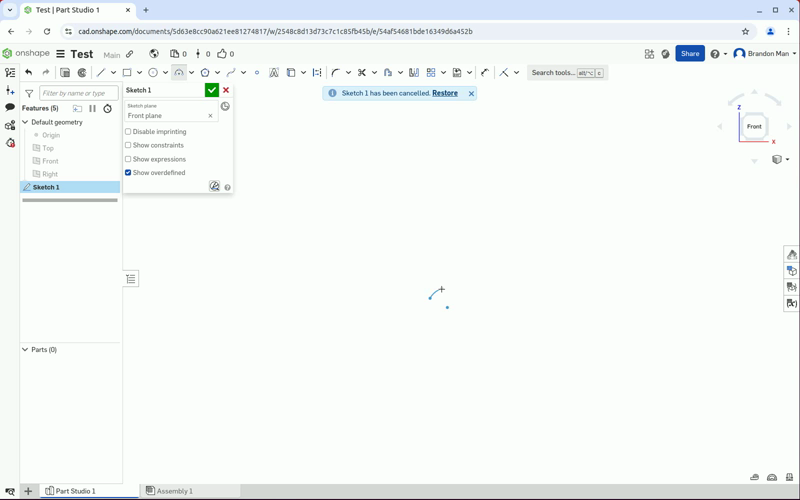
scroll(6)
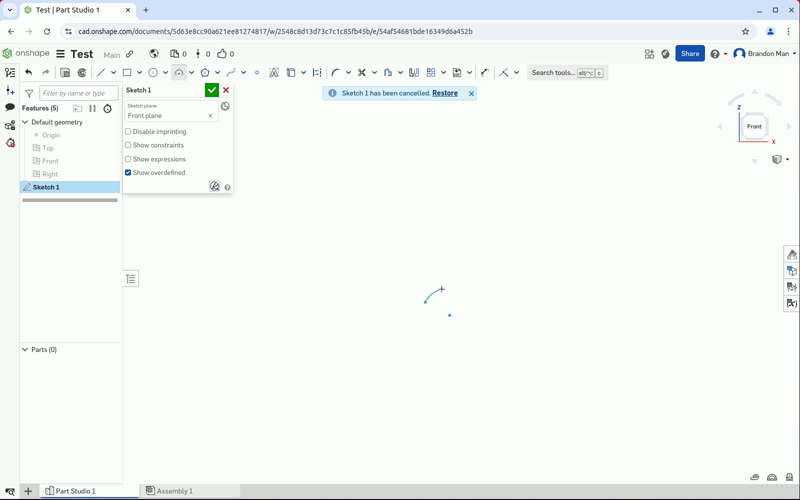
scroll(6)
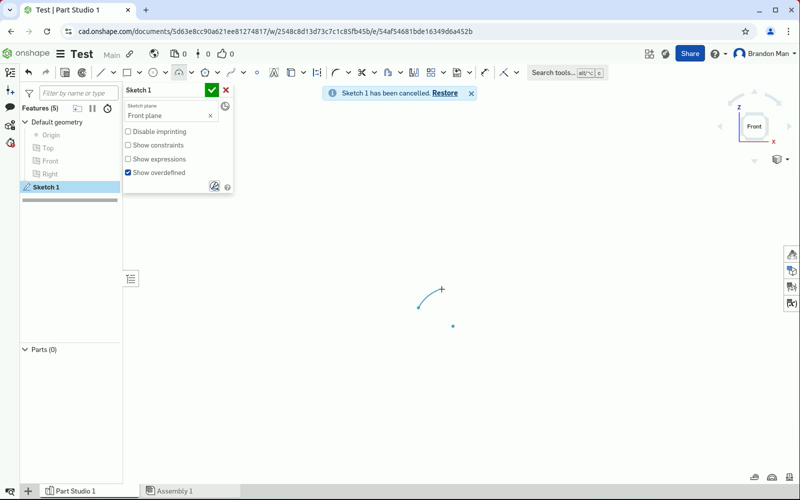
scroll(6)
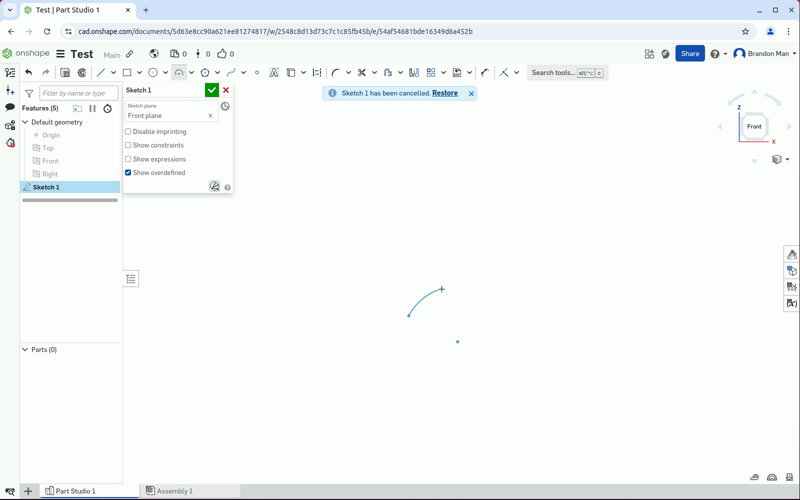
scroll(6)
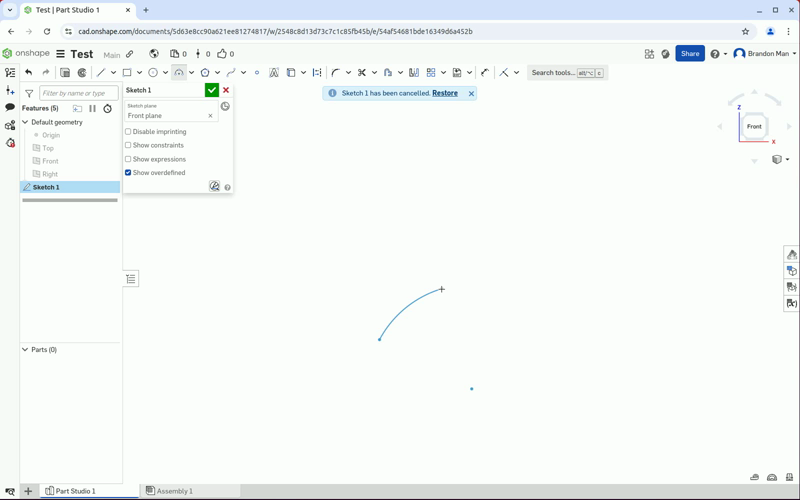
click(441, 288)
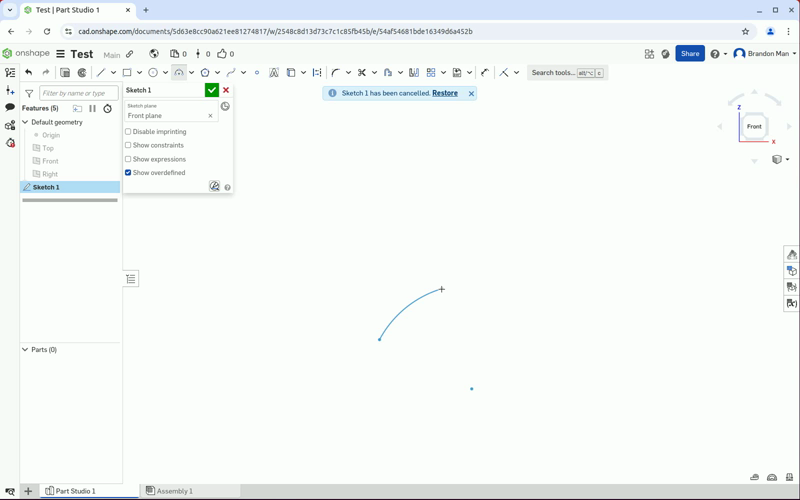
scroll(-6)
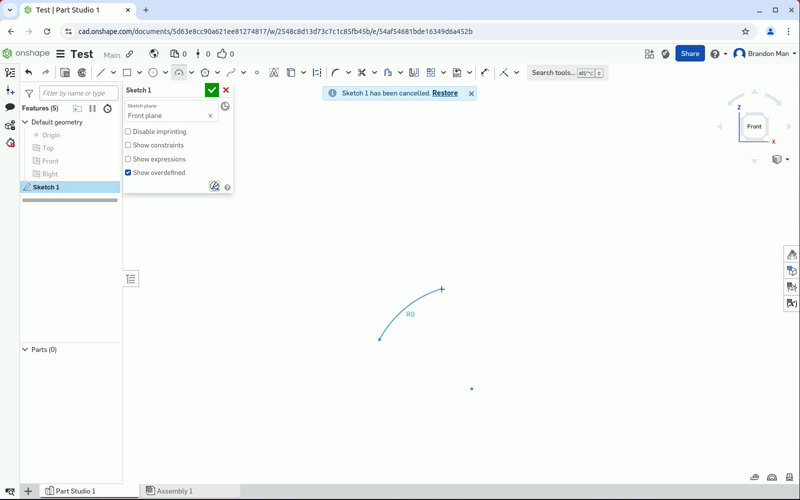
scroll(-6)
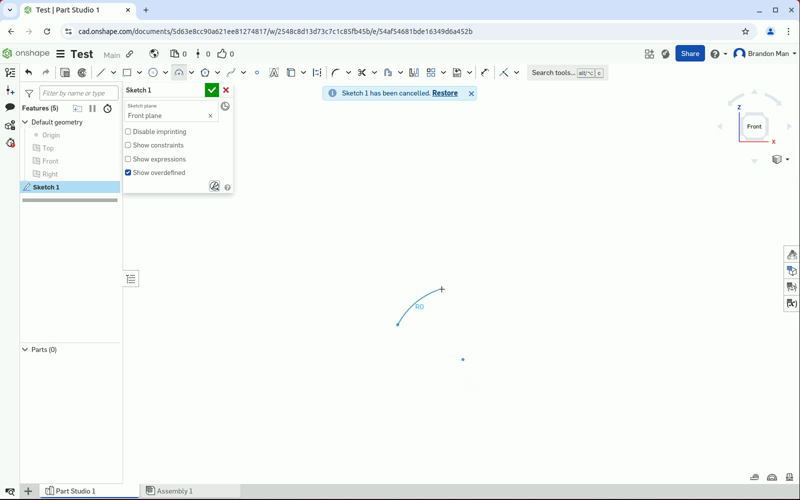
scroll(-6)
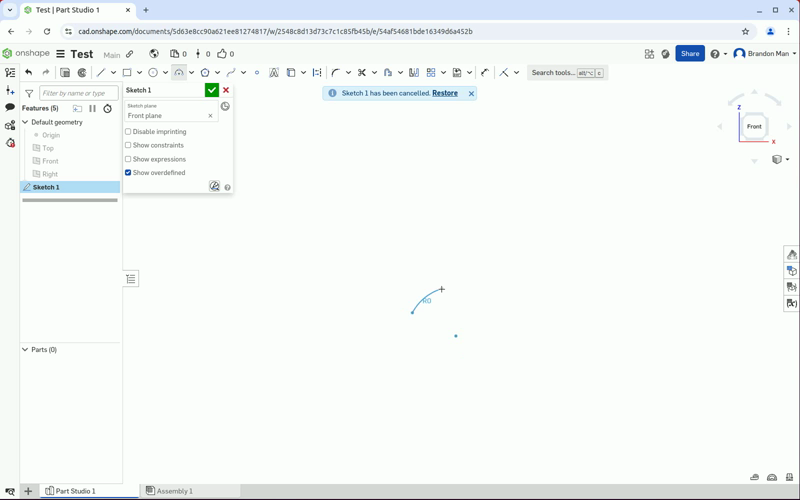
scroll(-6)
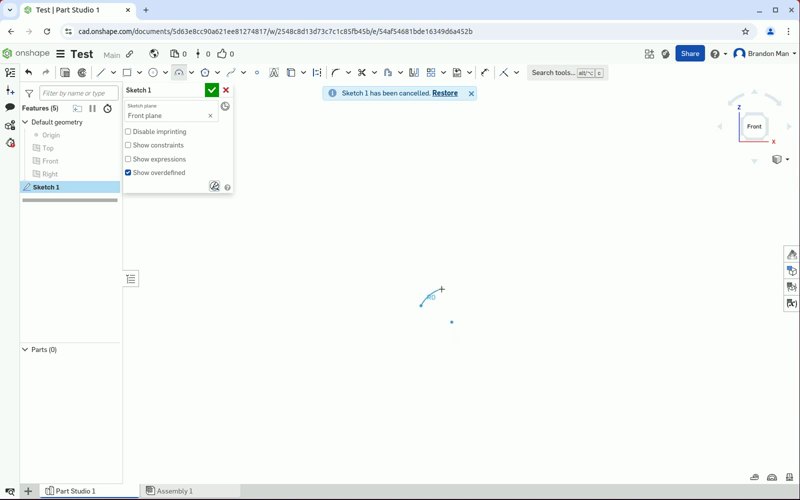
scroll(-6)
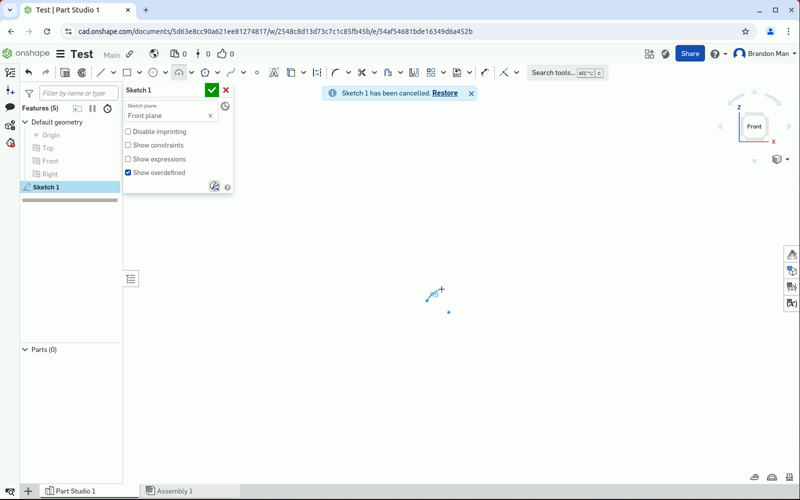
scroll(-6)
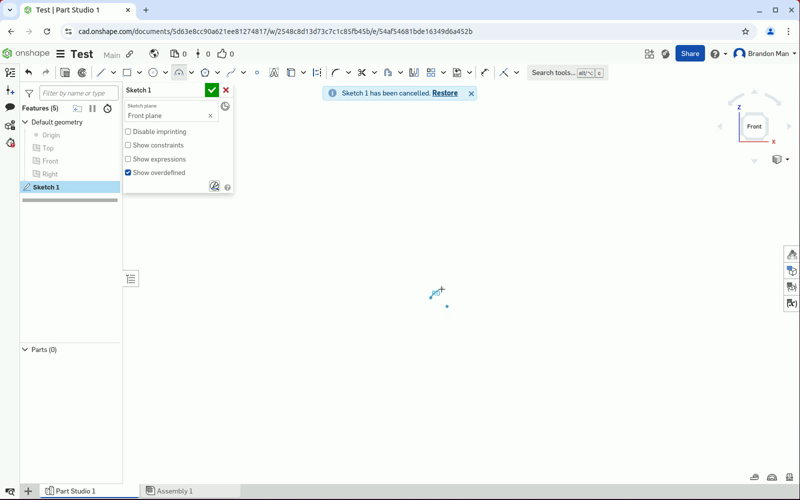
scroll(-6)
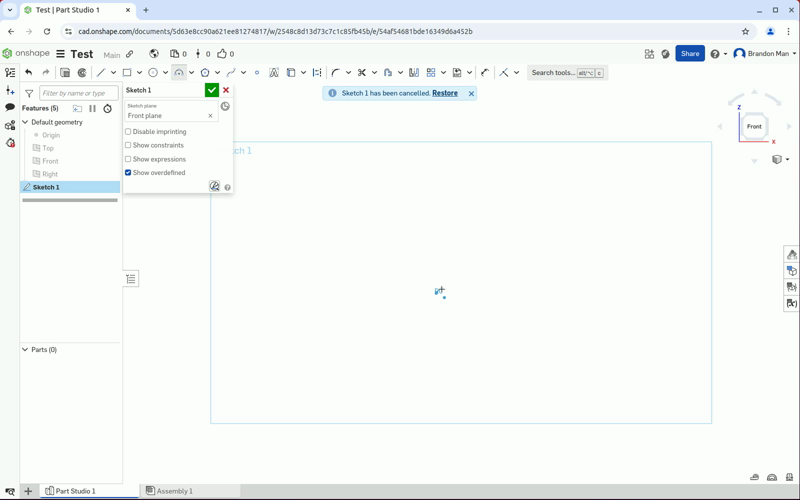
mouse_move(438, 290)
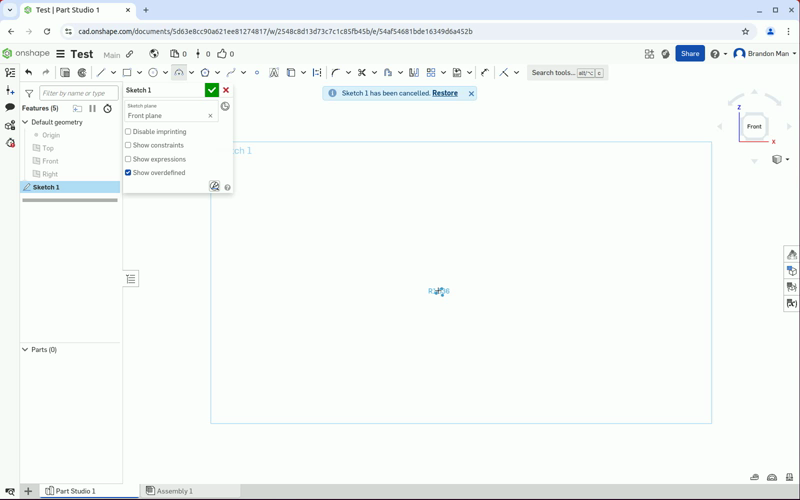
scroll(6)
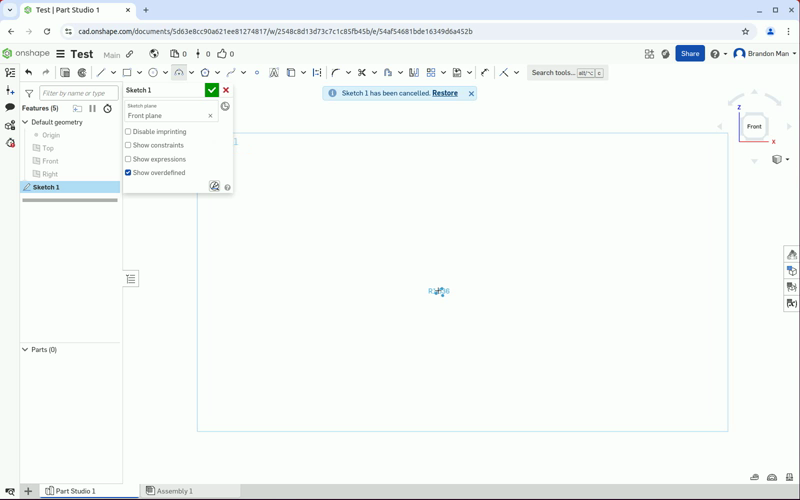
scroll(6)
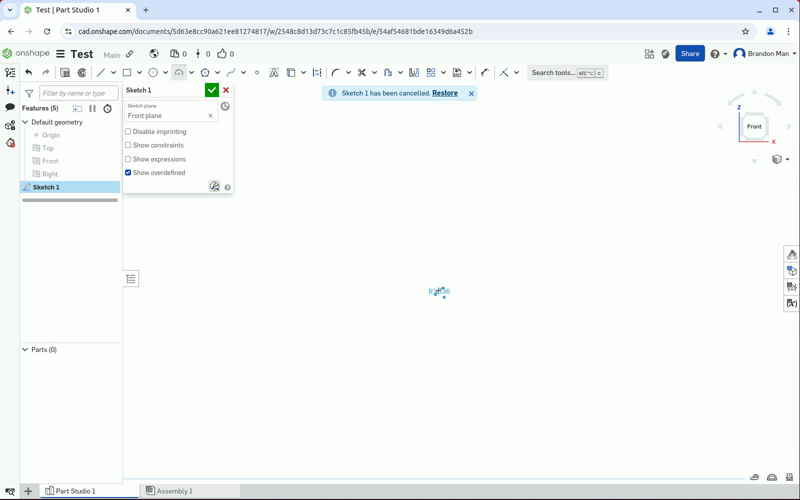
scroll(6)
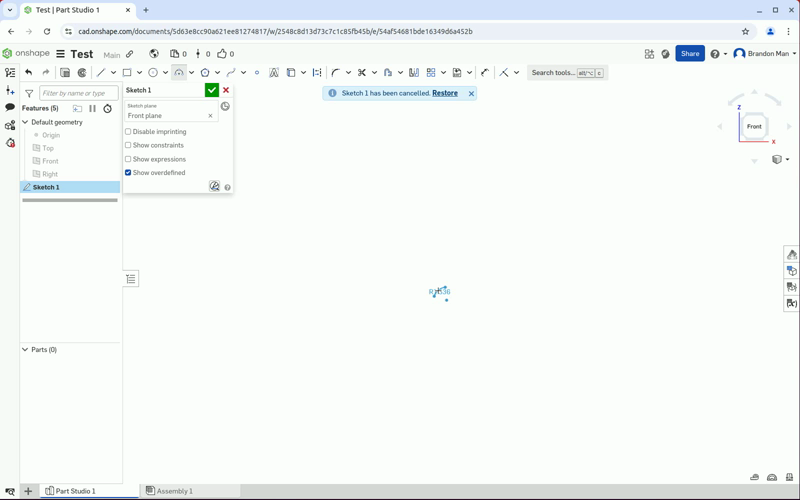
scroll(6)
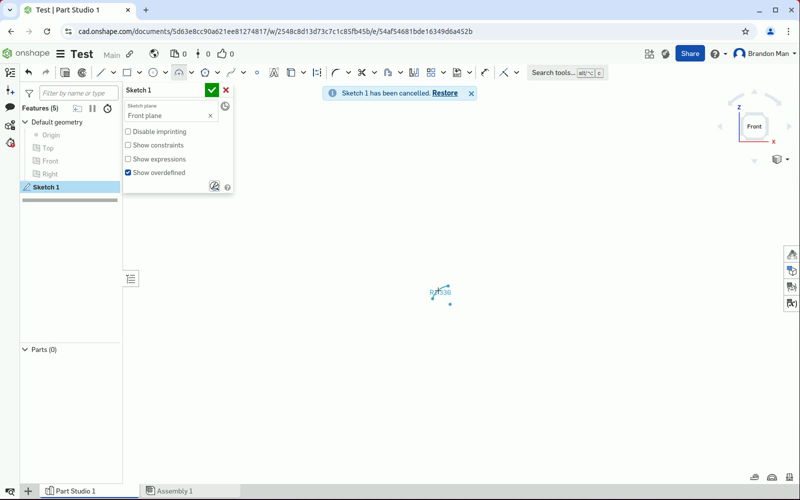
scroll(6)
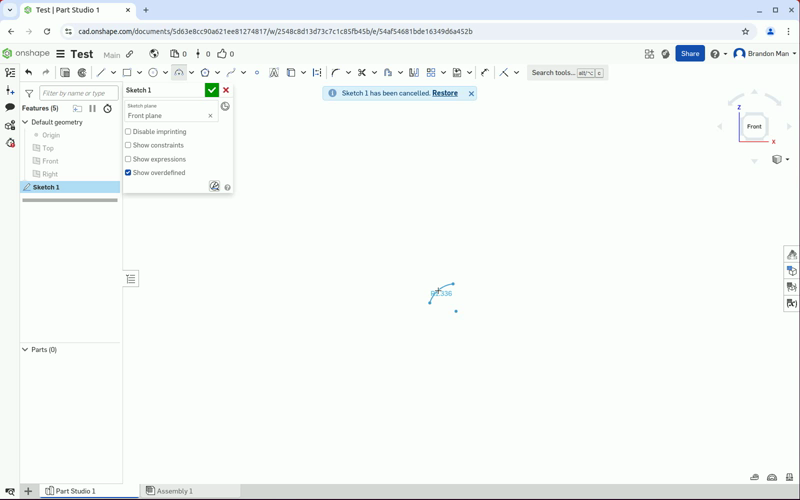
scroll(6)
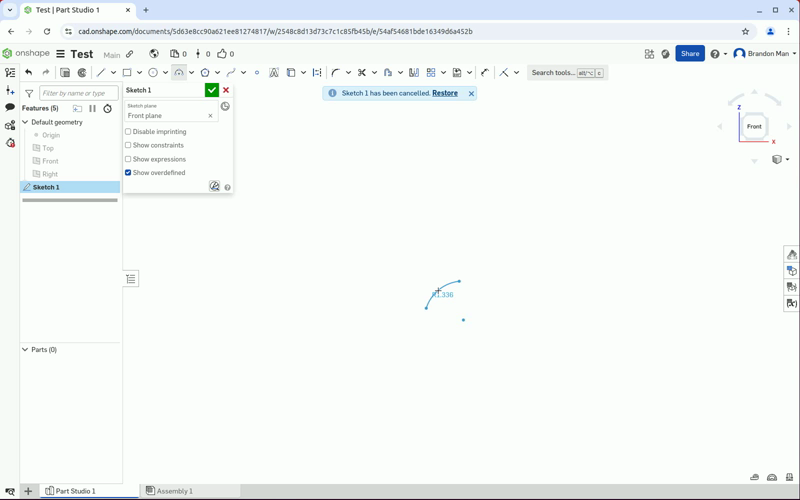
scroll(6)
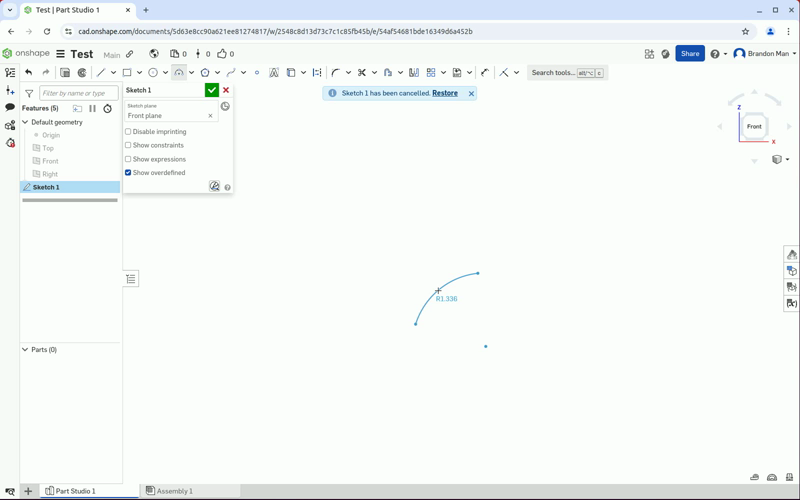
click(438, 290)
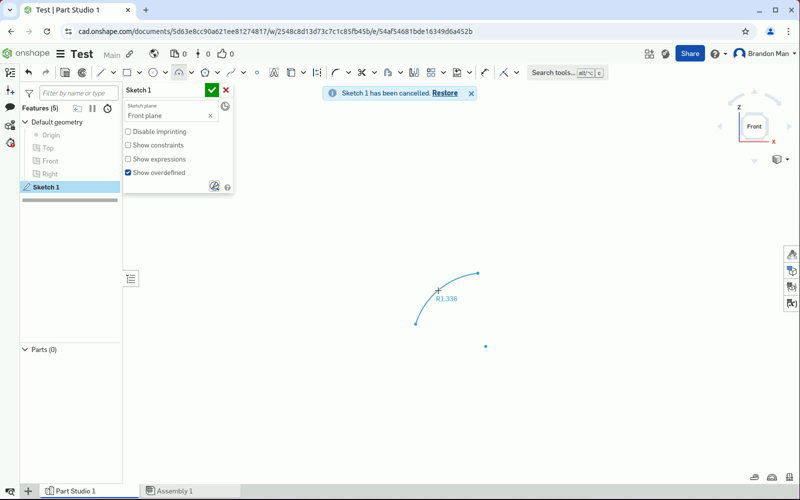
scroll(-6)
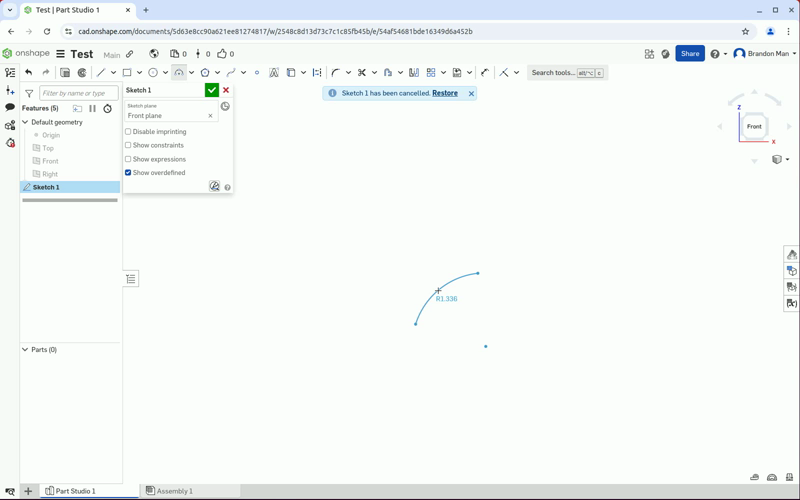
scroll(-6)
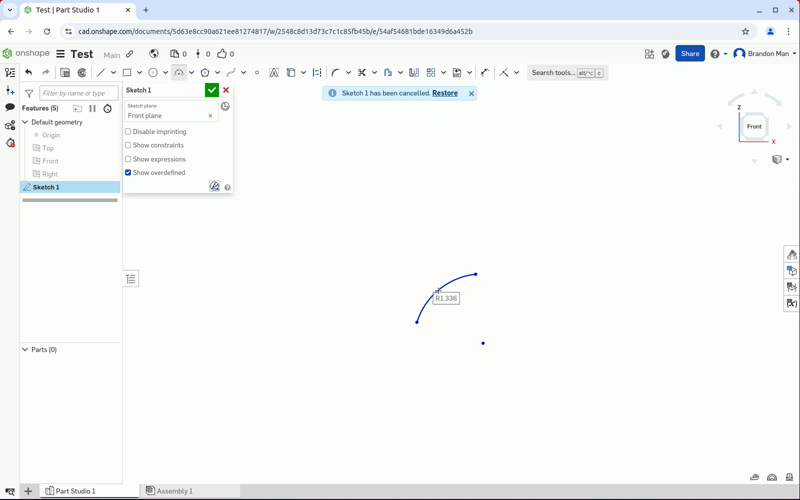
scroll(-6)
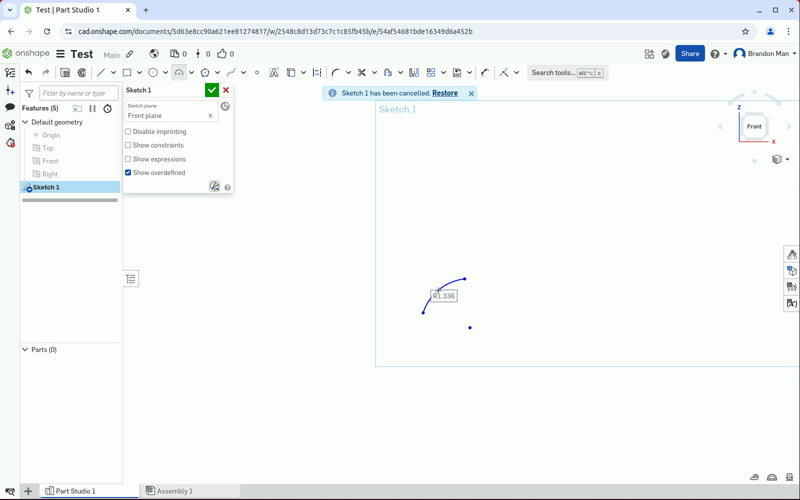
scroll(-6)
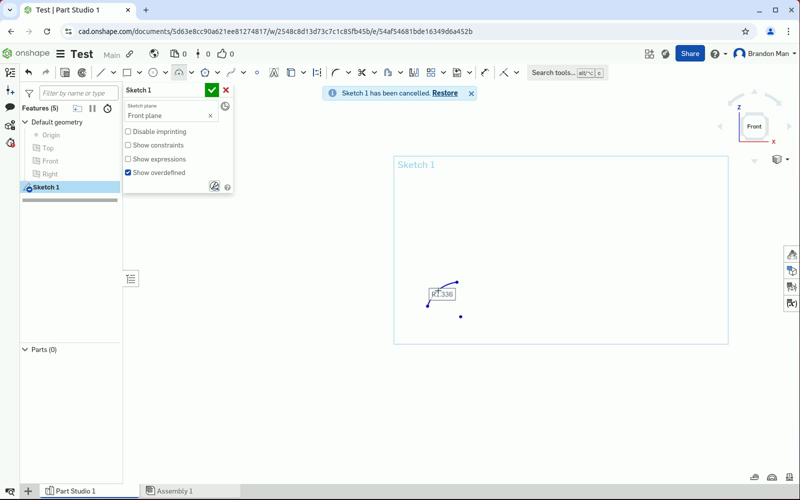
scroll(-6)
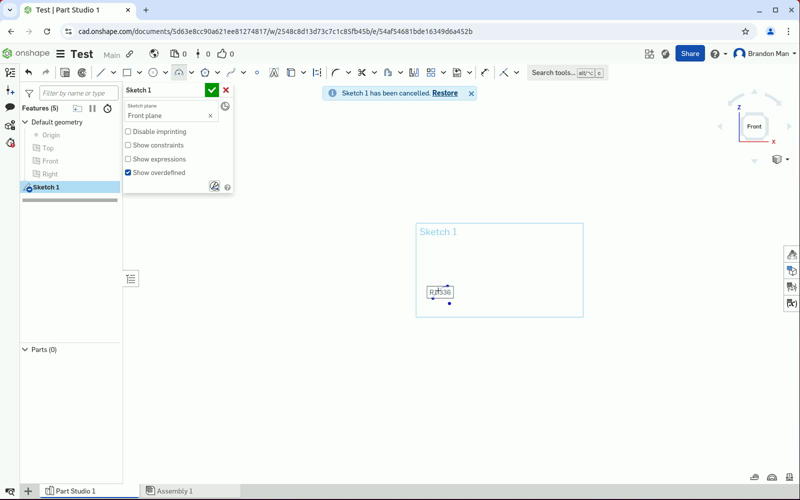
scroll(-6)
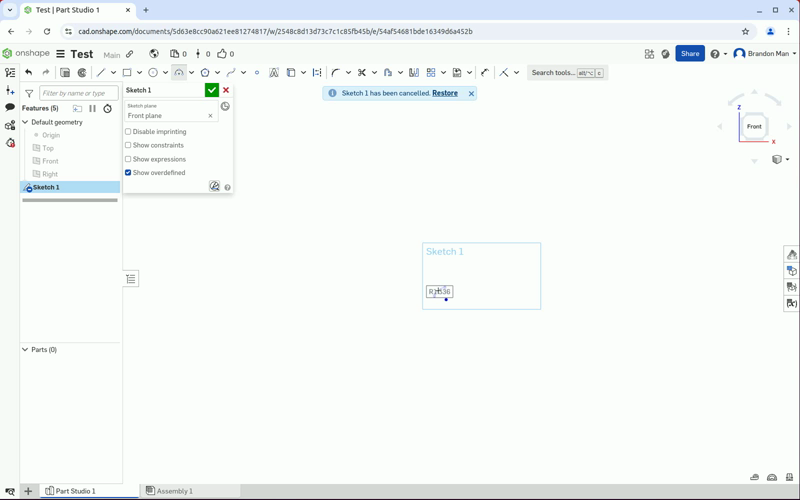
scroll(-6)
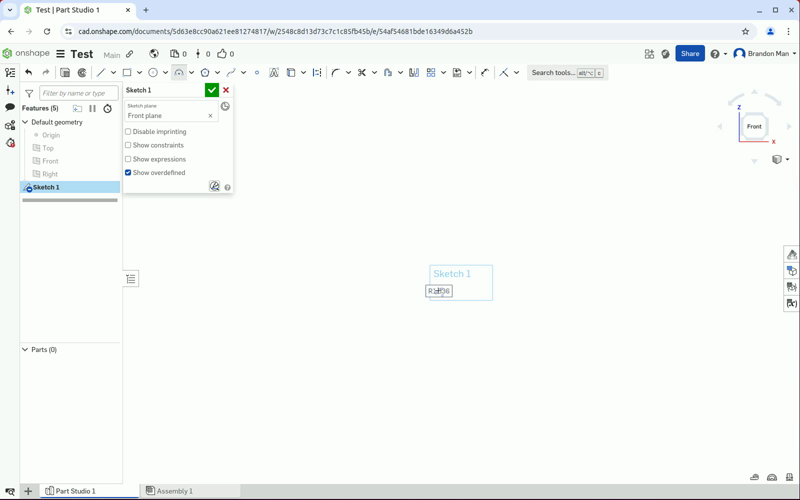
key_up(shift)
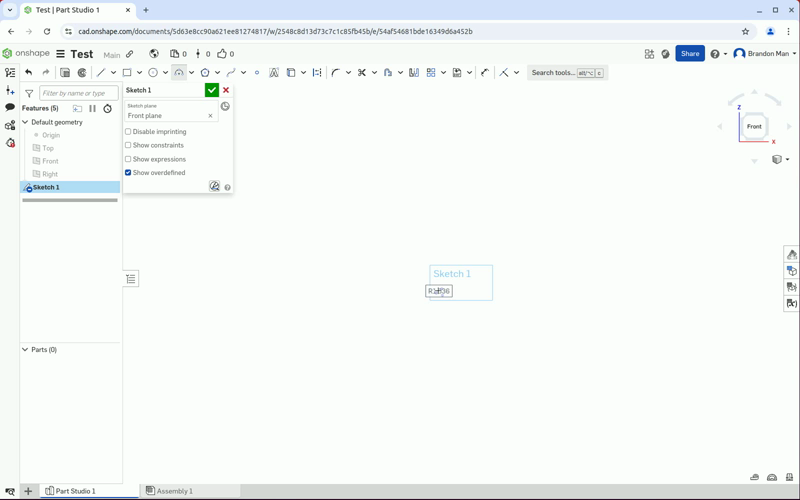
key(esc)
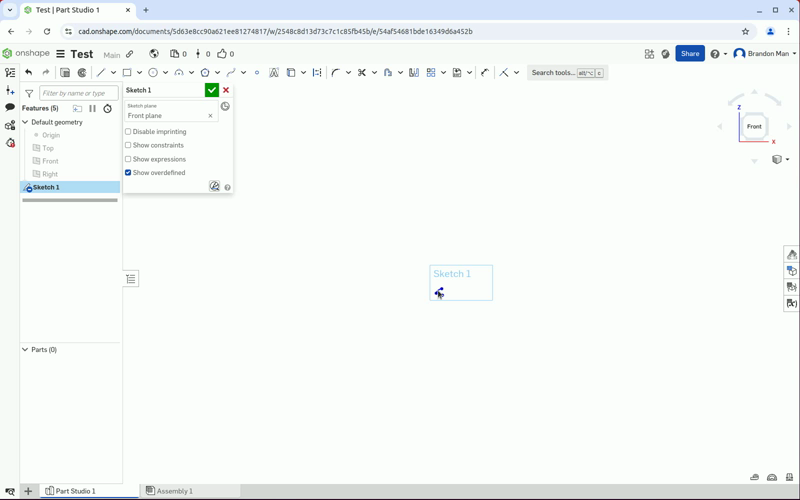
key(l)
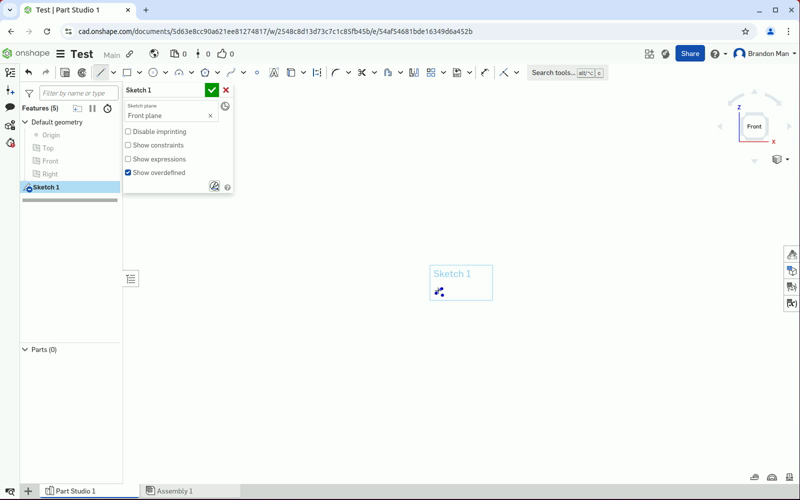
mouse_move(441, 288)
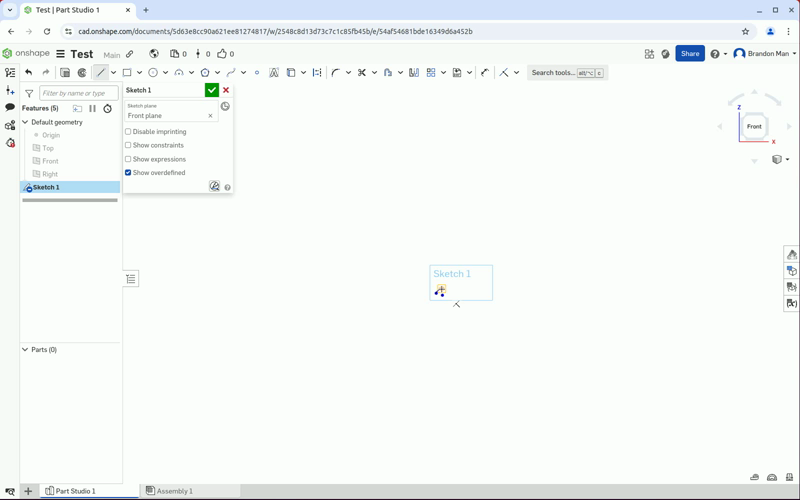
scroll(6)
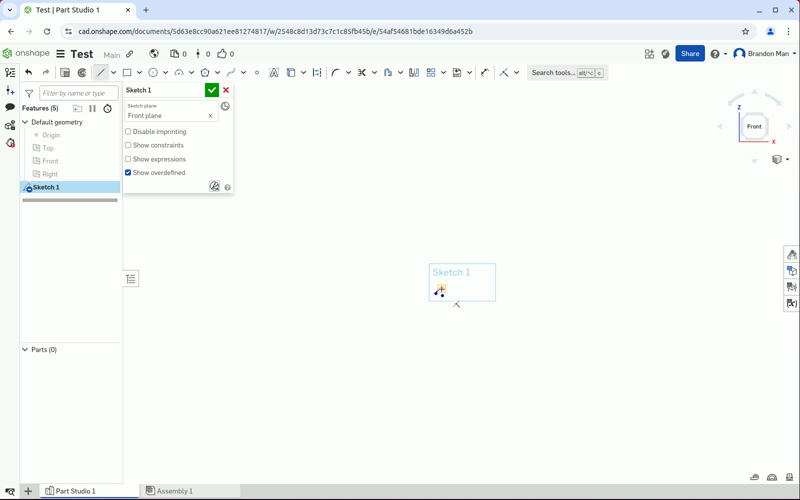
scroll(6)
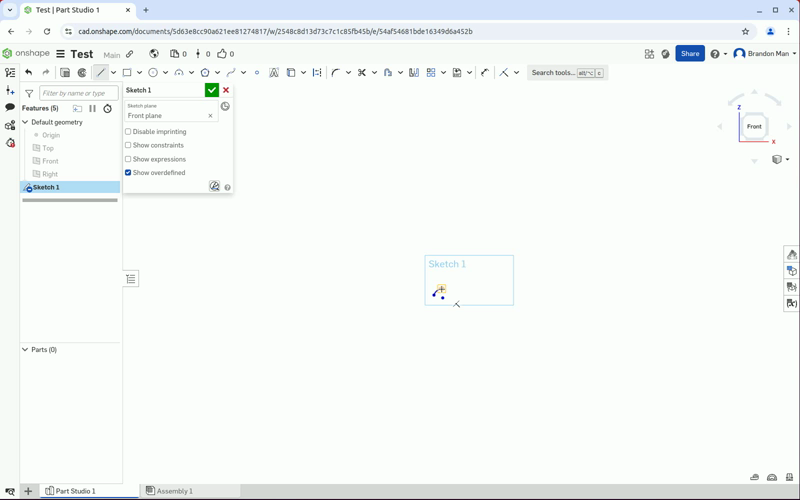
scroll(6)
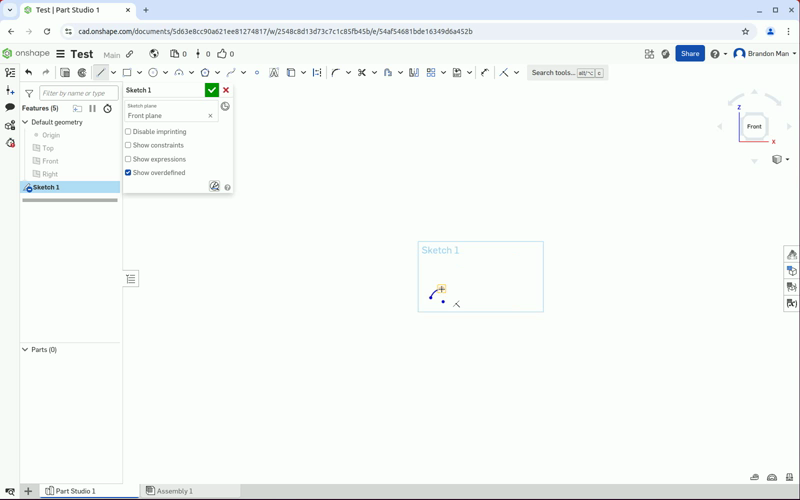
scroll(6)
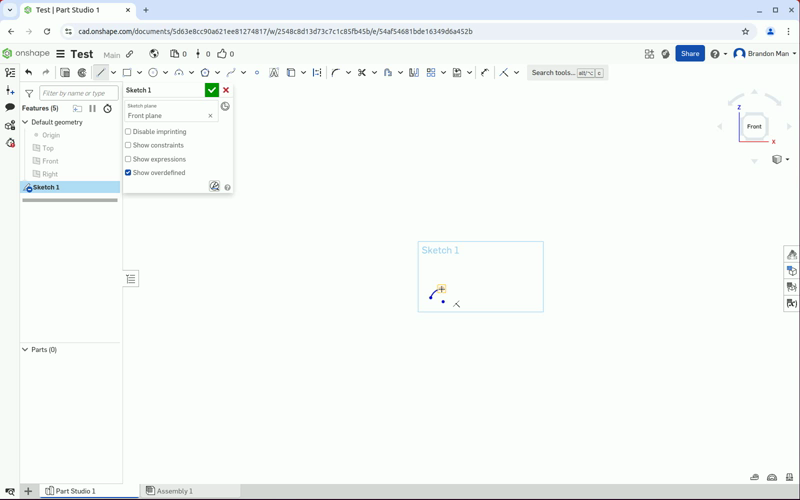
scroll(6)
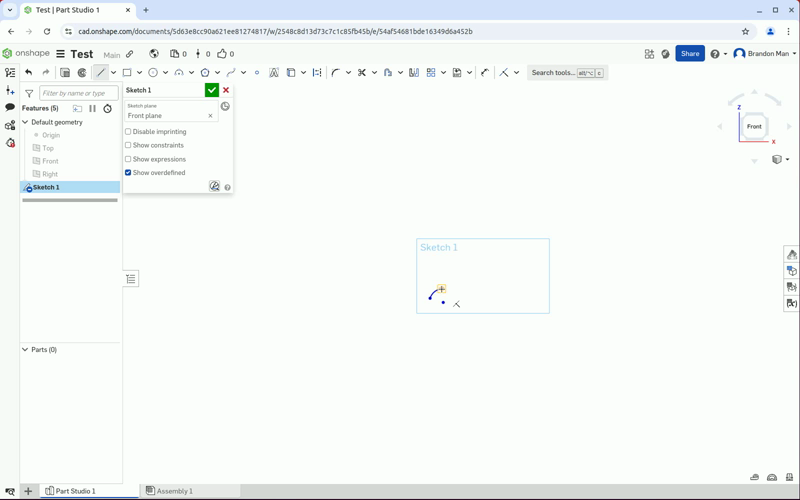
scroll(6)
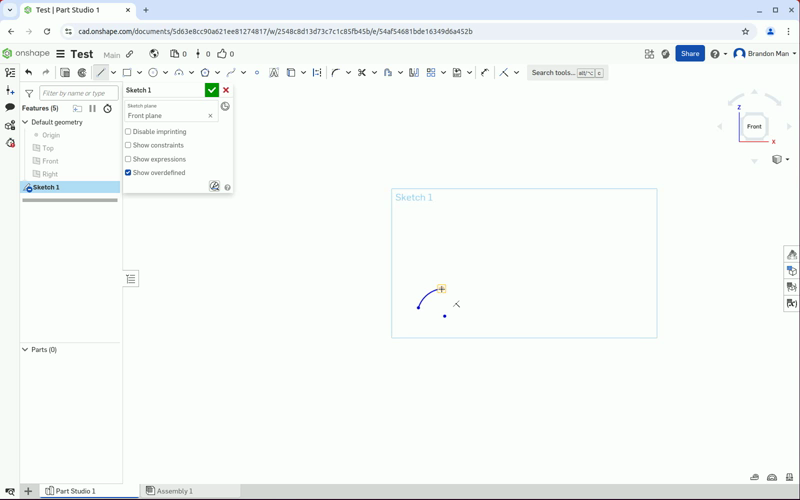
scroll(6)
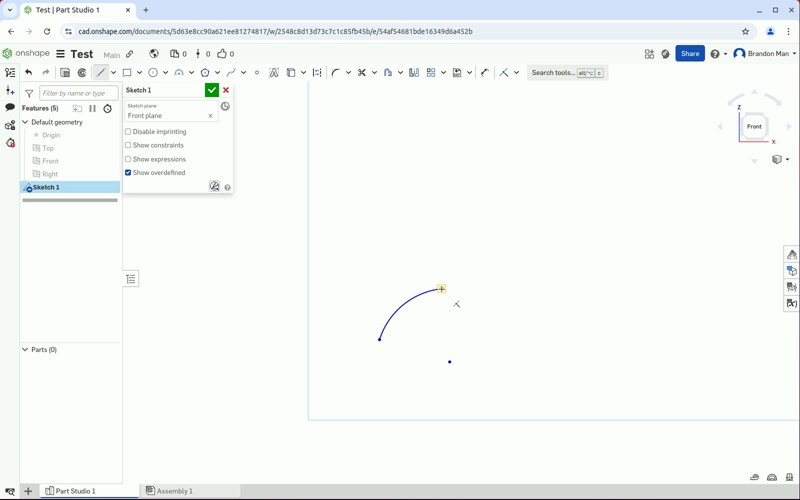
click(441, 288)
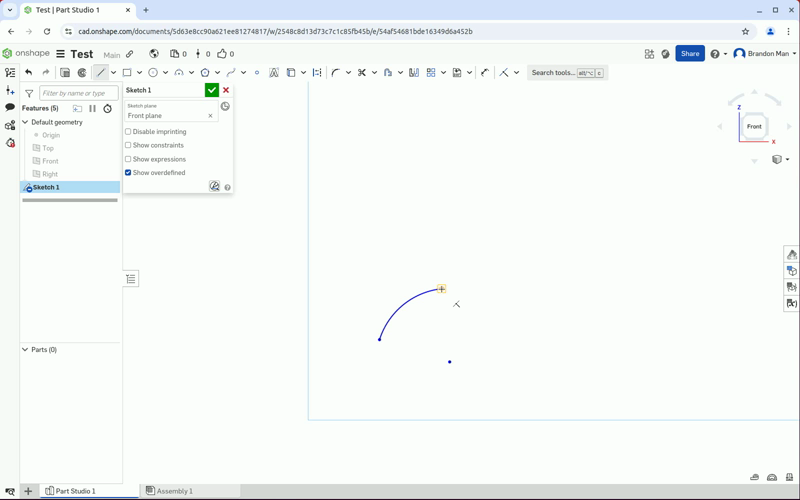
scroll(-6)
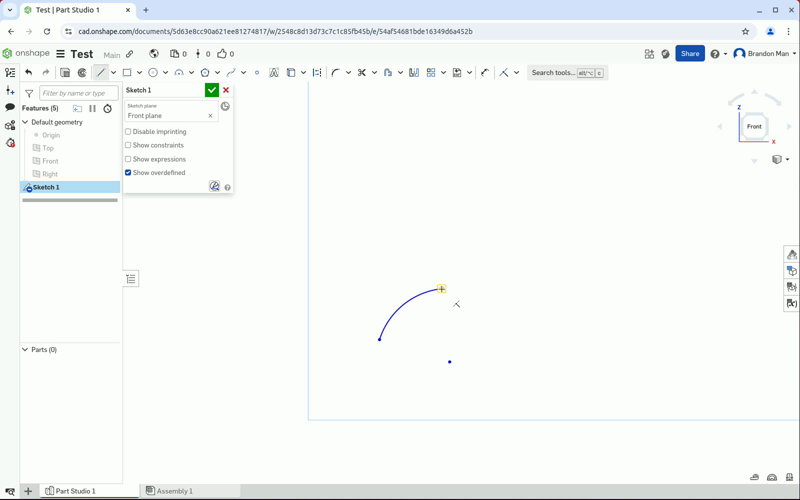
scroll(-6)
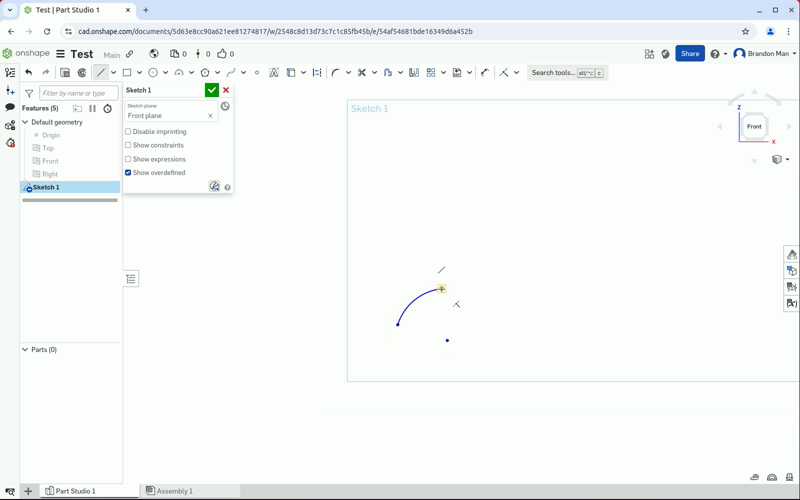
scroll(-6)
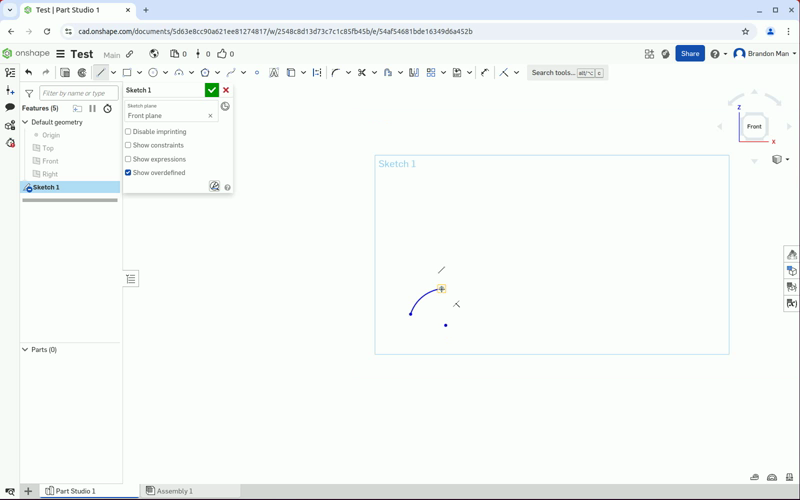
scroll(-6)
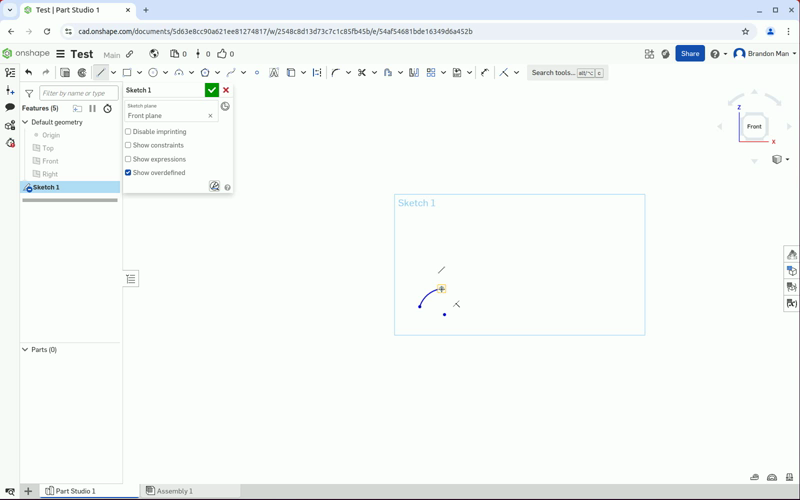
scroll(-6)
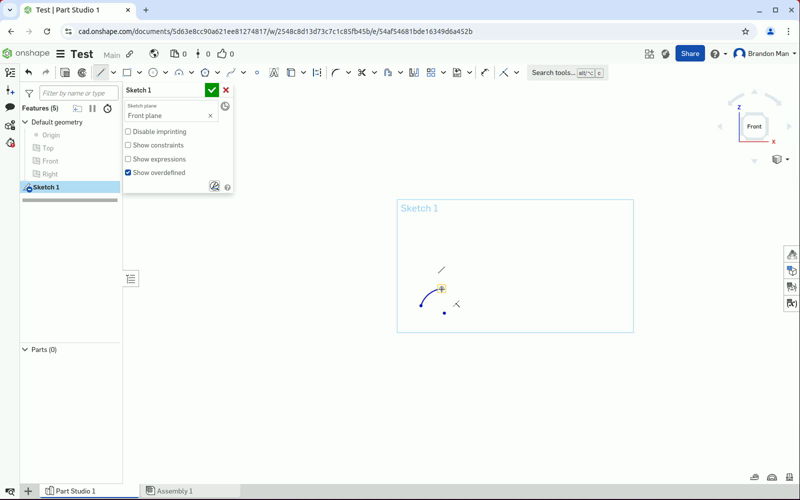
scroll(-6)
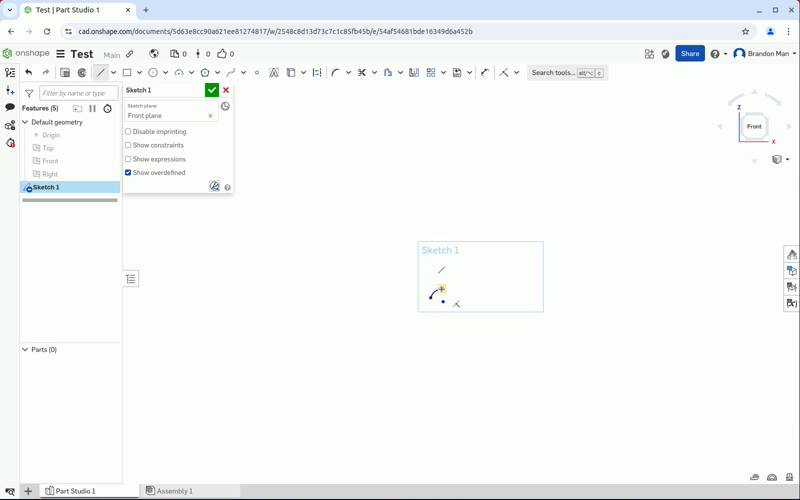
scroll(-6)
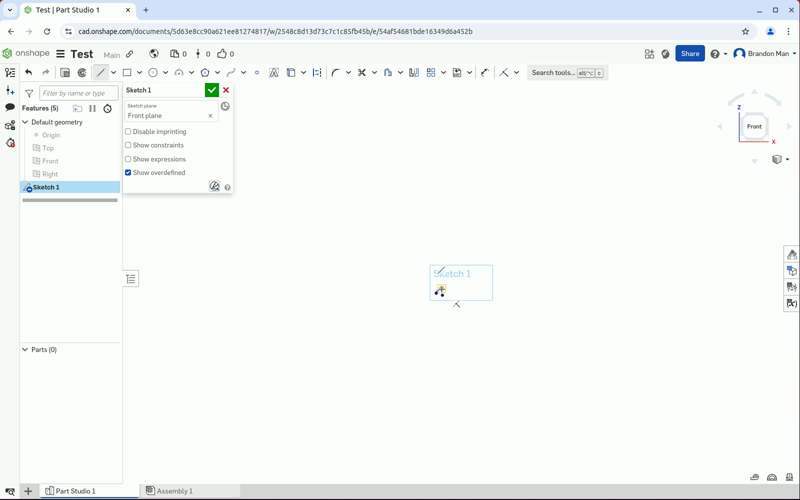
key_down(shift)
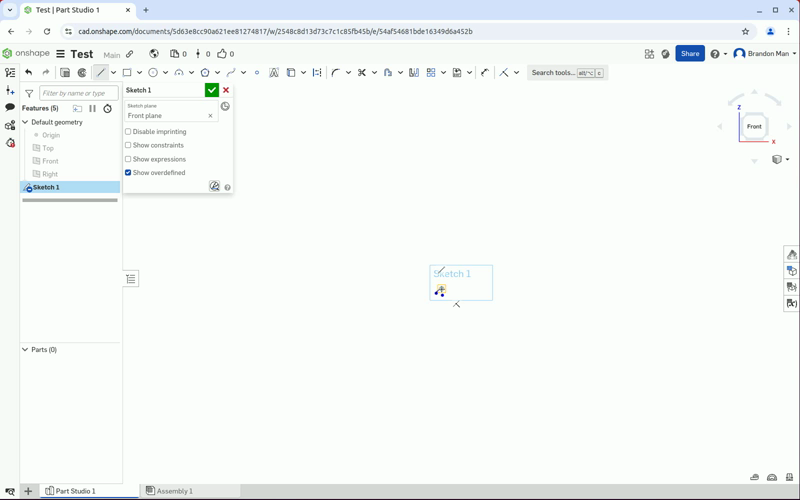
mouse_move(471, 288)
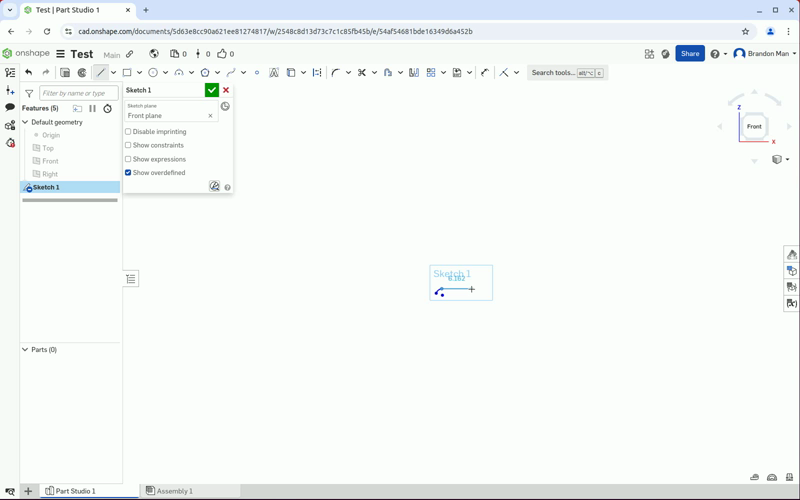
mouse_move(441, 277)
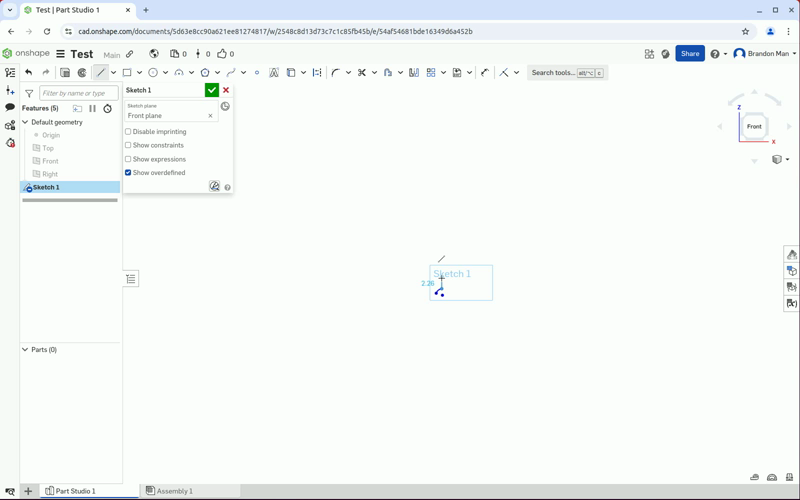
click(441, 277)
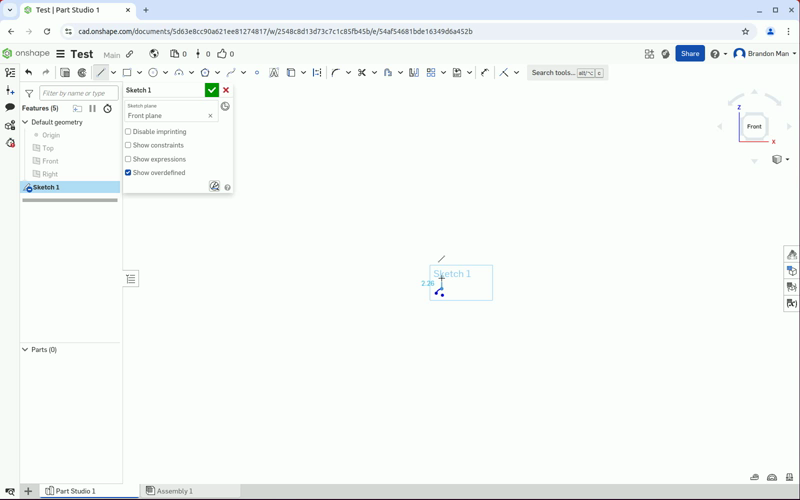
key_up(shift)
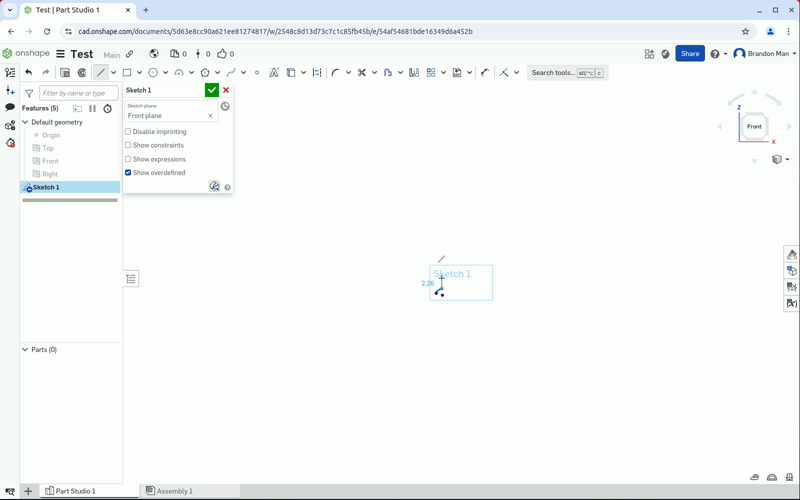
key(esc)
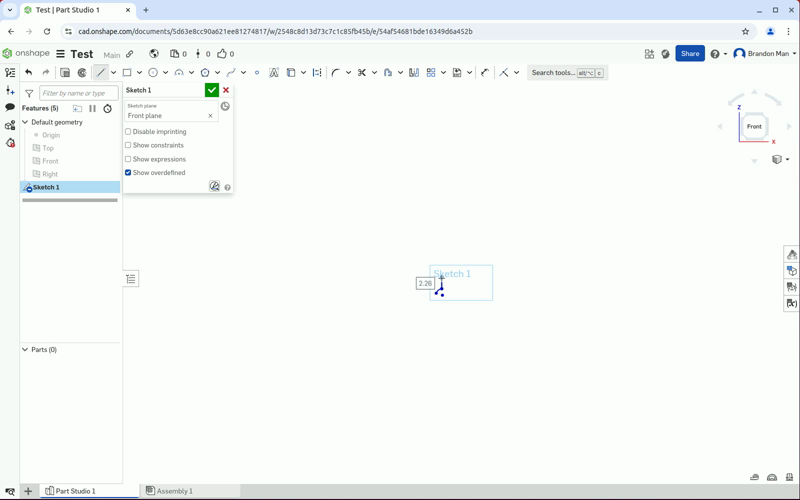
key(a)
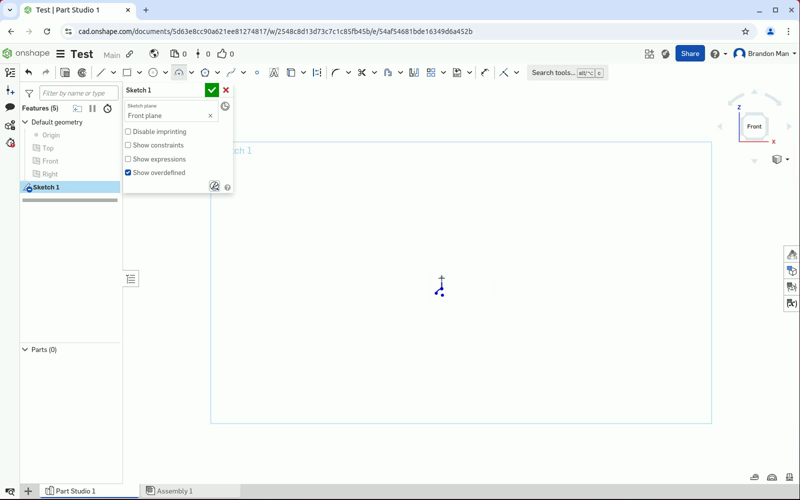
mouse_move(441, 277)
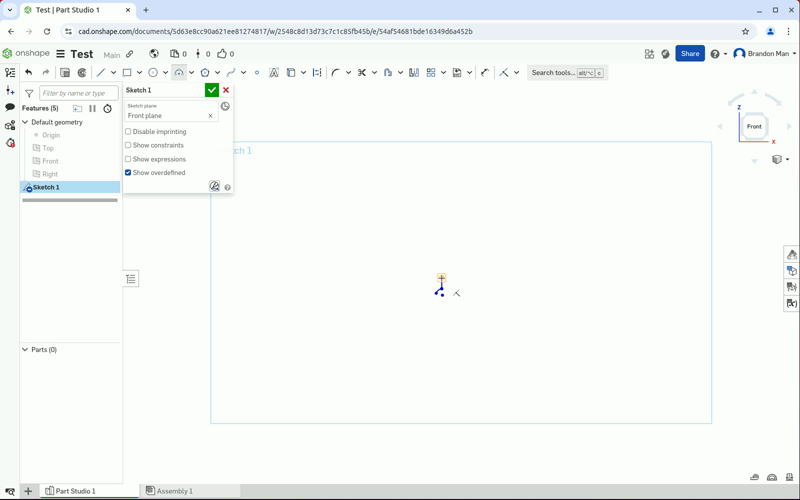
click(441, 277)
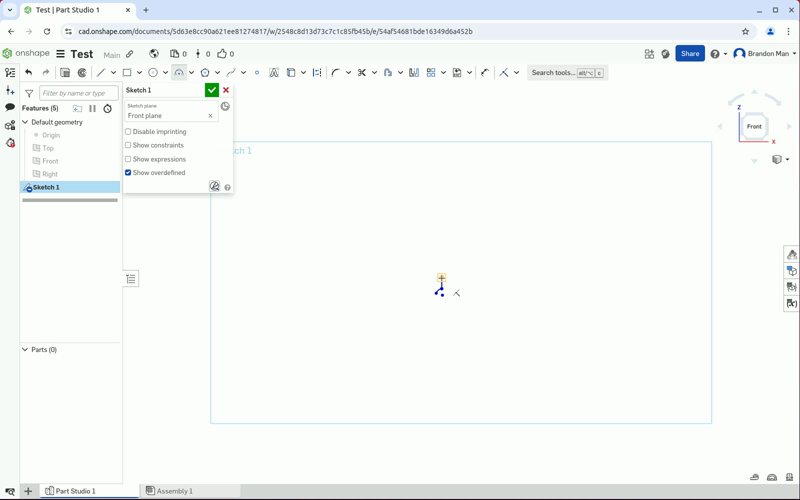
key_down(shift)
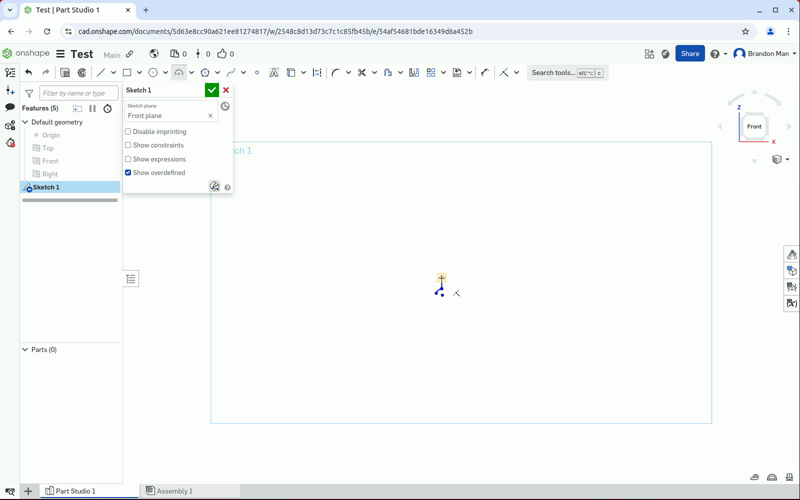
mouse_move(436, 273)
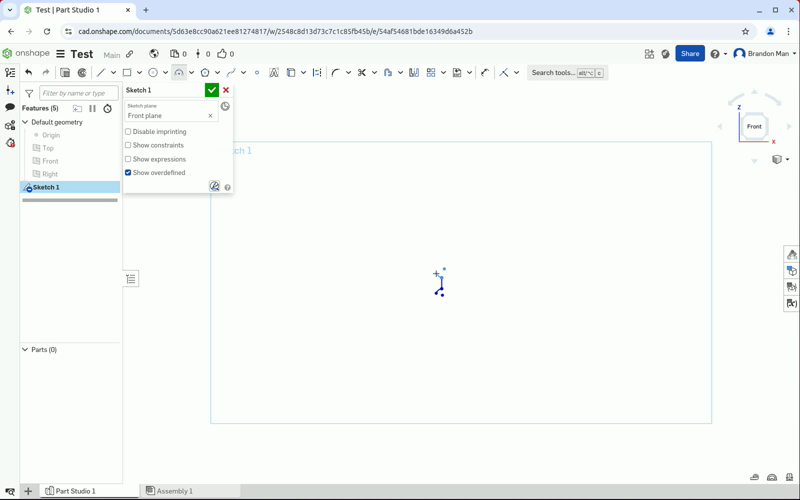
scroll(6)
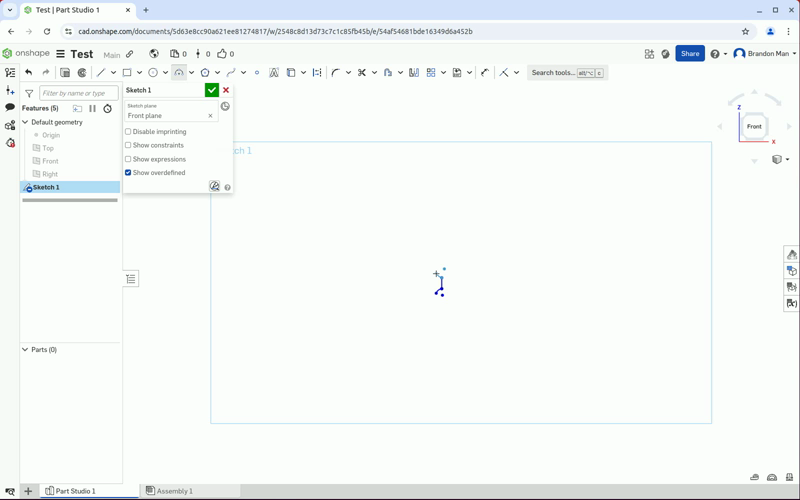
scroll(6)
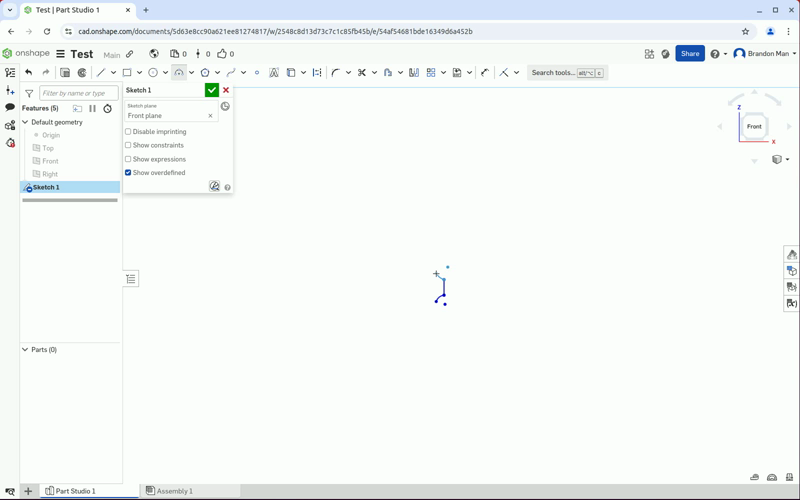
scroll(6)
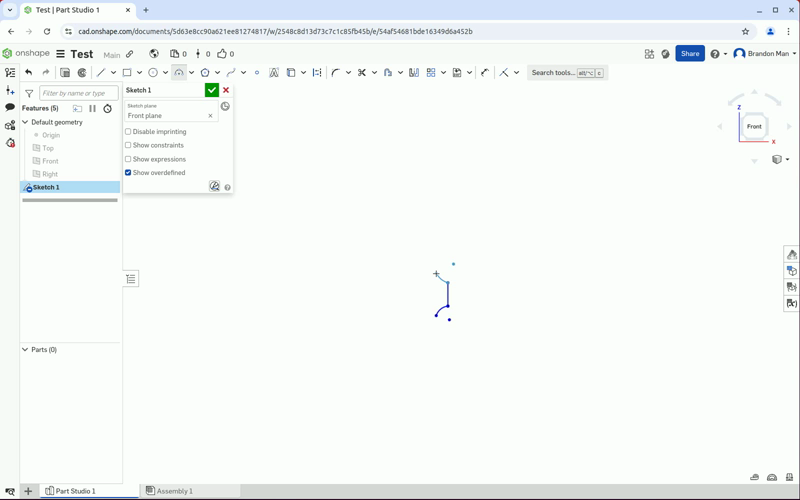
scroll(6)
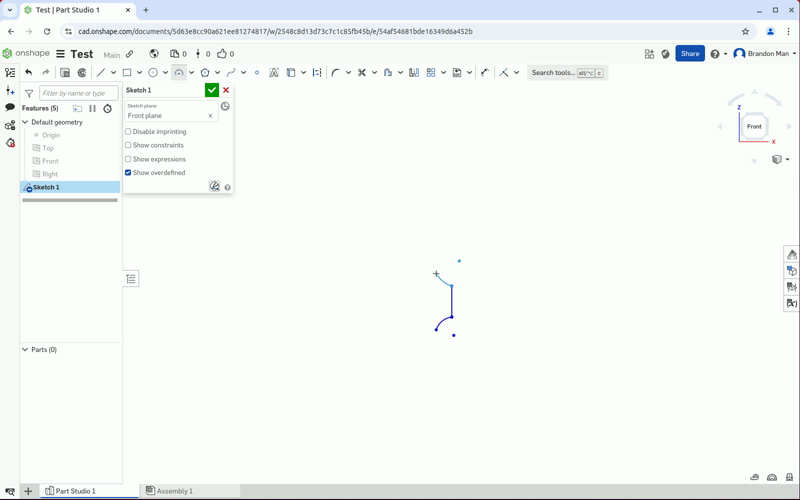
scroll(6)
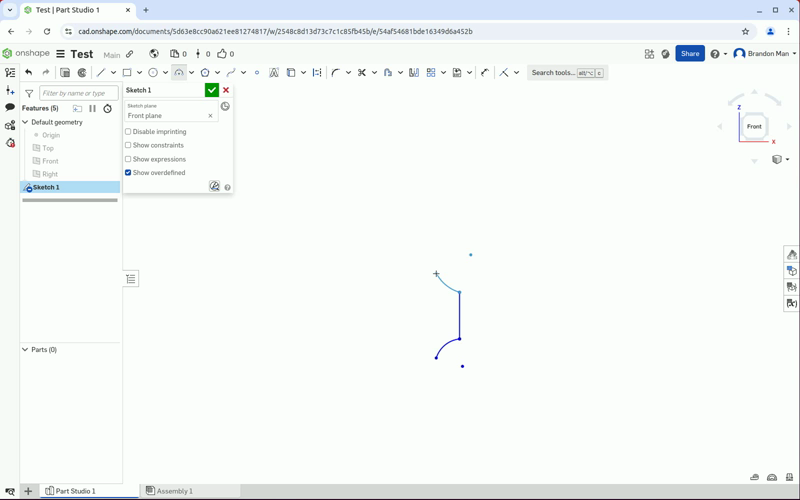
scroll(6)
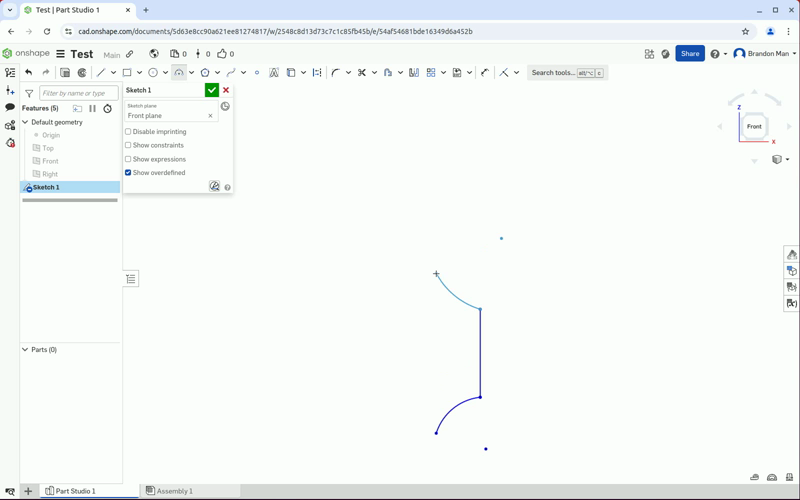
scroll(6)
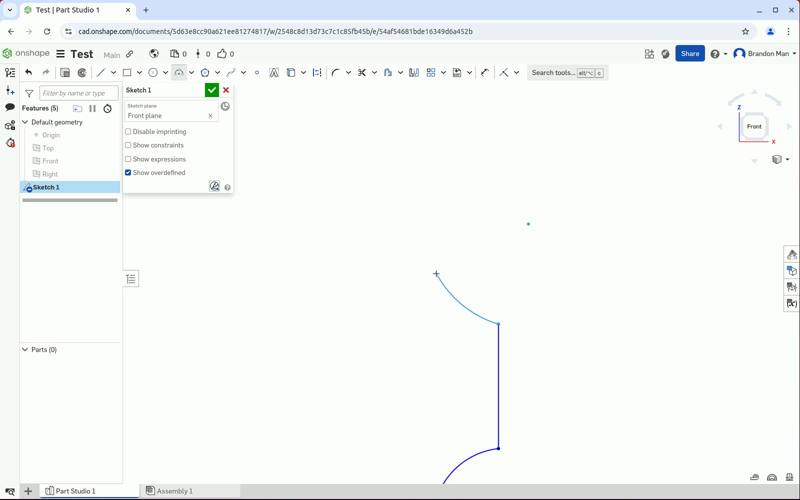
click(436, 273)
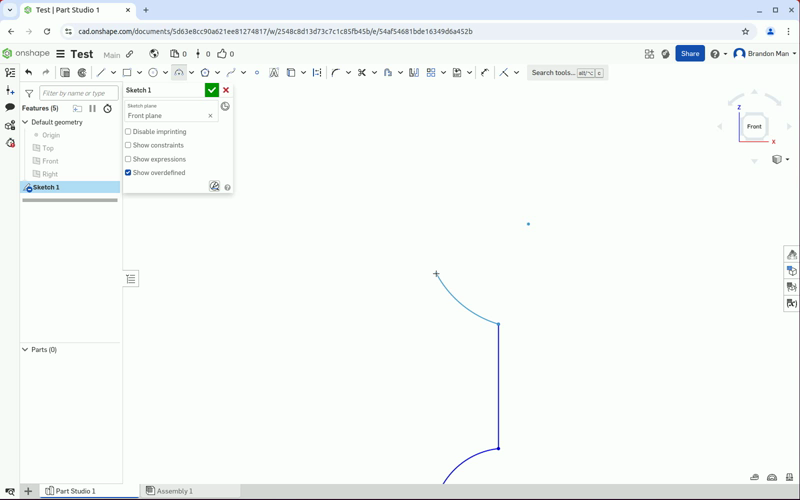
scroll(-6)
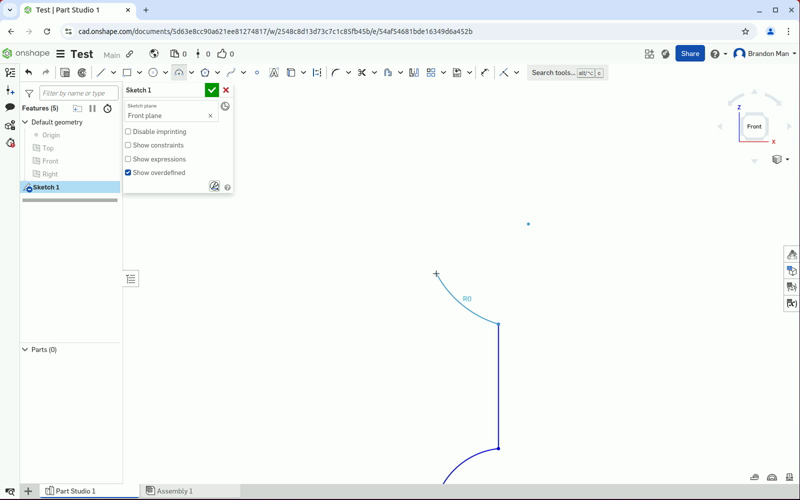
scroll(-6)
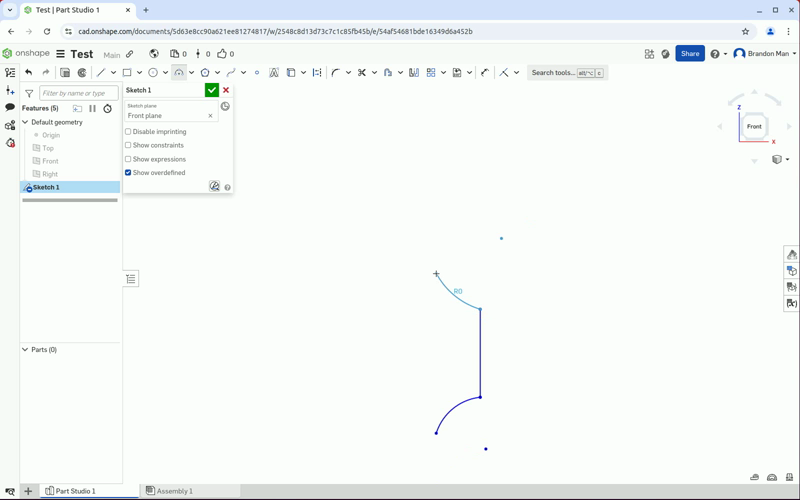
scroll(-6)
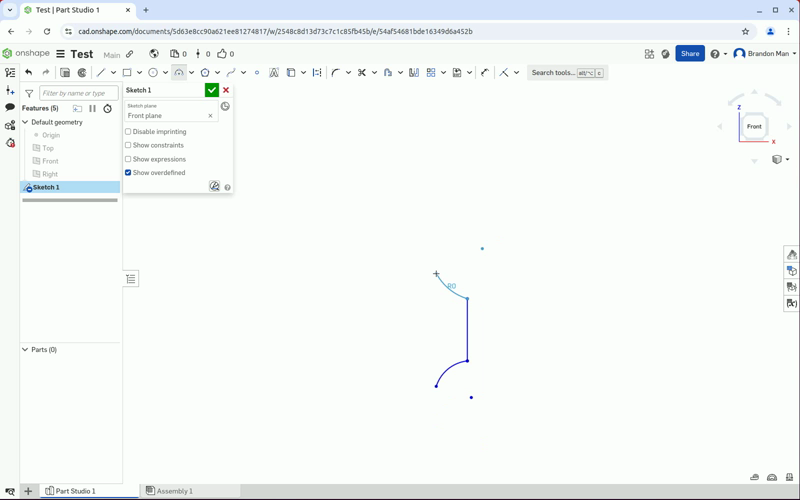
scroll(-6)
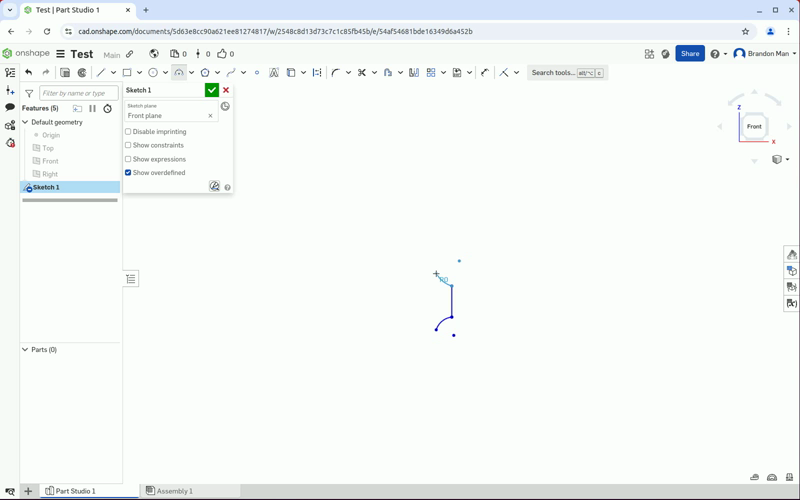
scroll(-6)
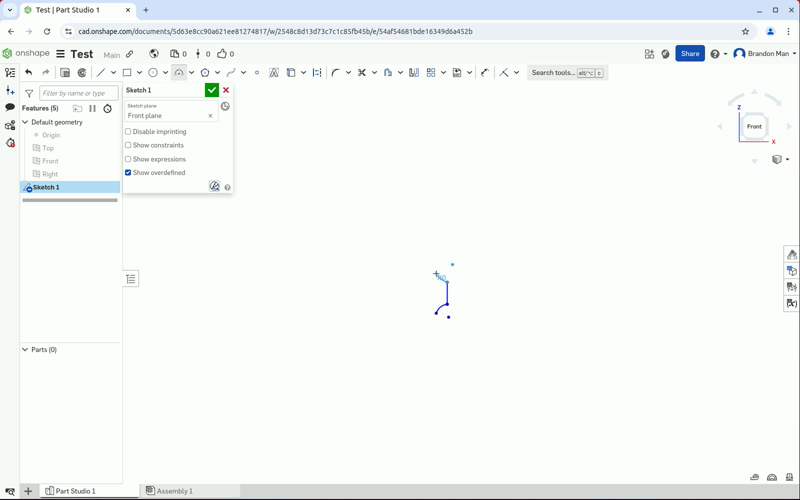
scroll(-6)
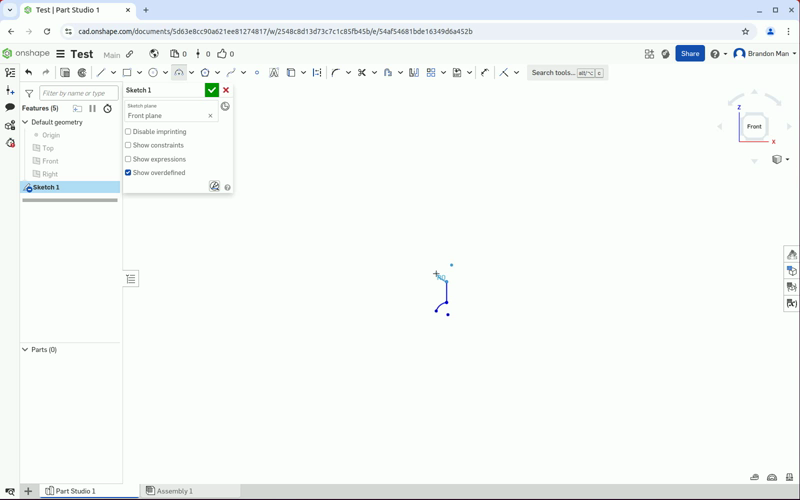
scroll(-6)
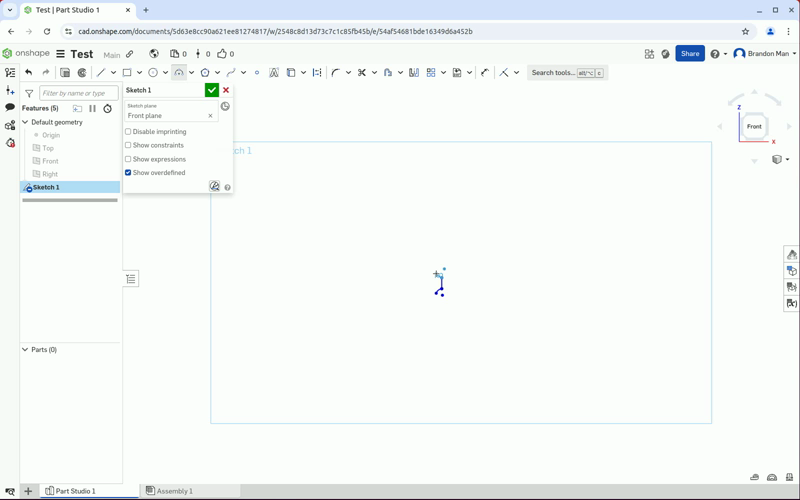
mouse_move(438, 276)
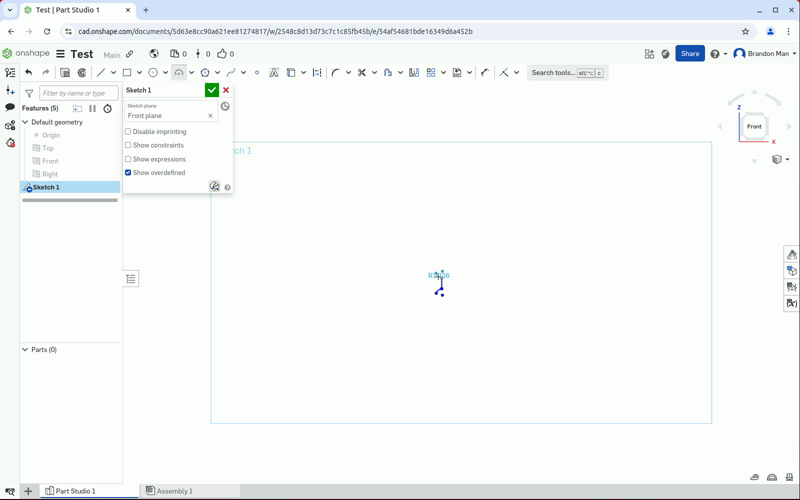
scroll(6)
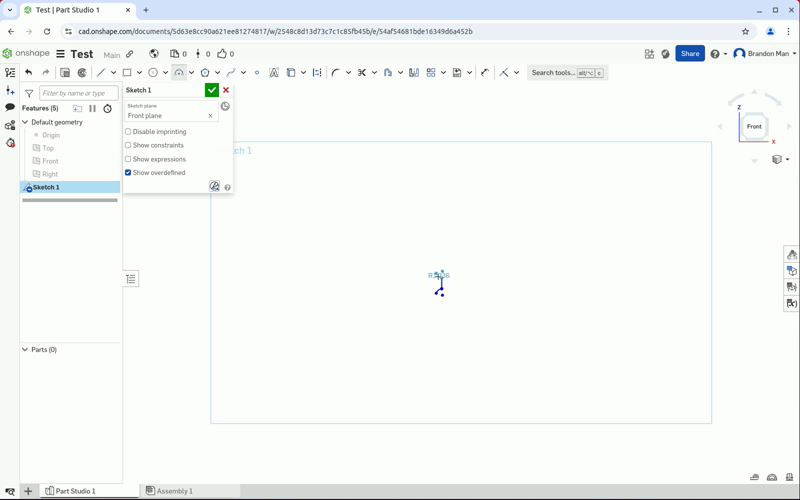
scroll(6)
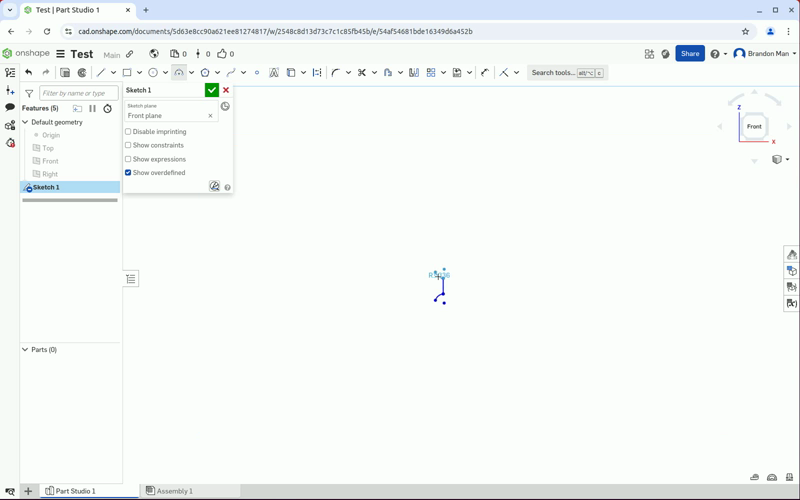
scroll(6)
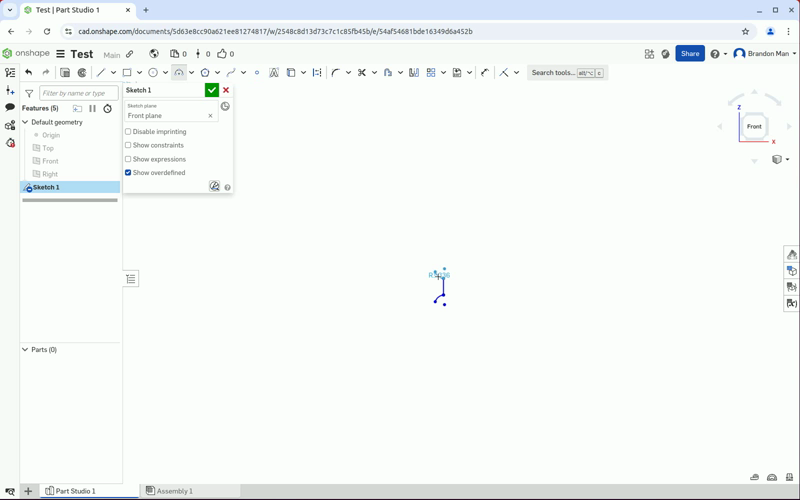
scroll(6)
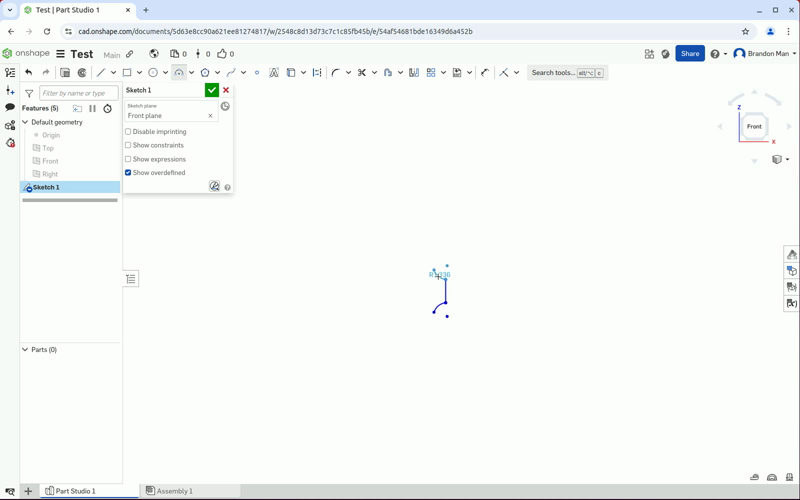
scroll(6)
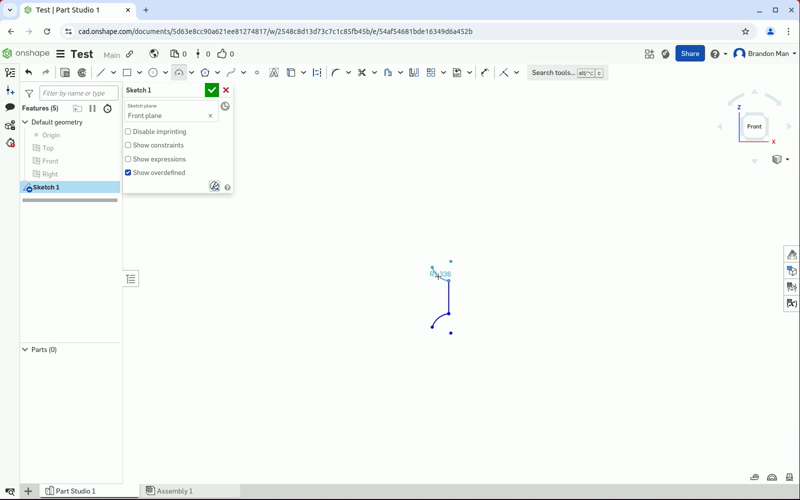
scroll(6)
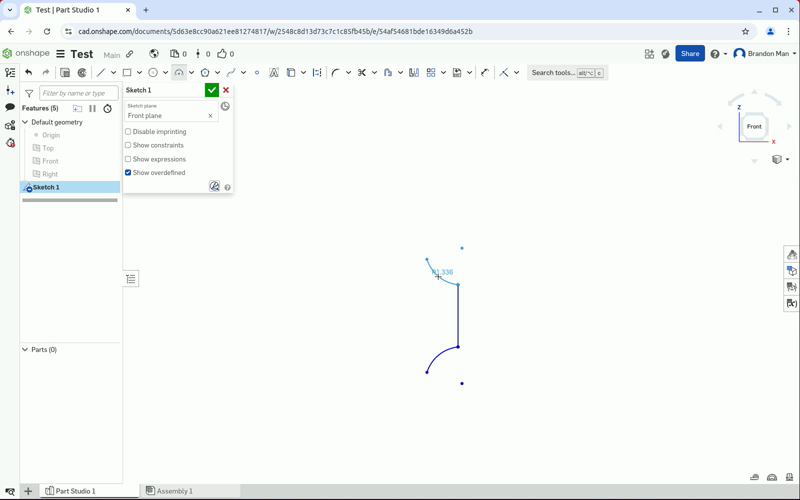
scroll(6)
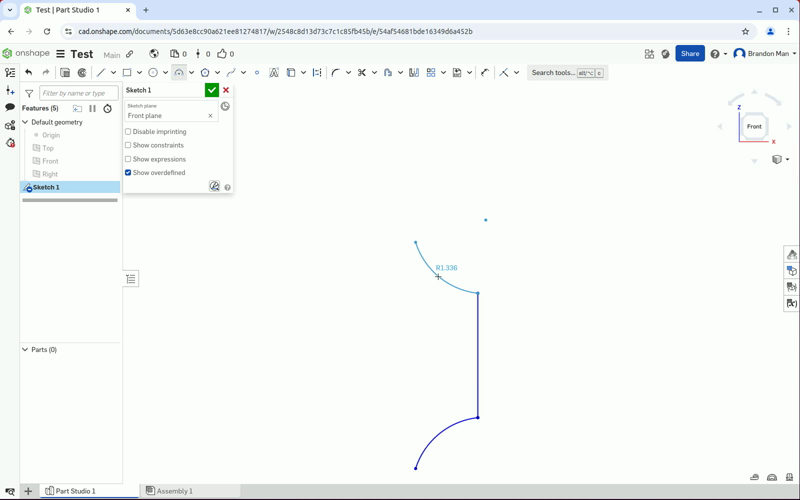
click(438, 276)
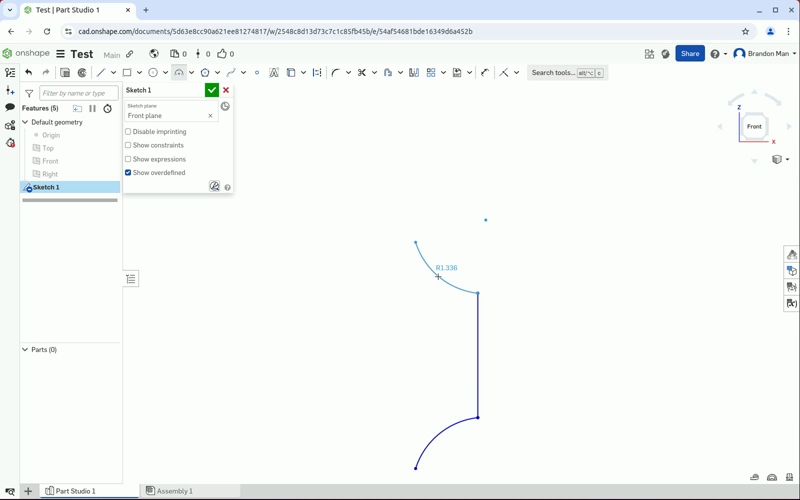
scroll(-6)
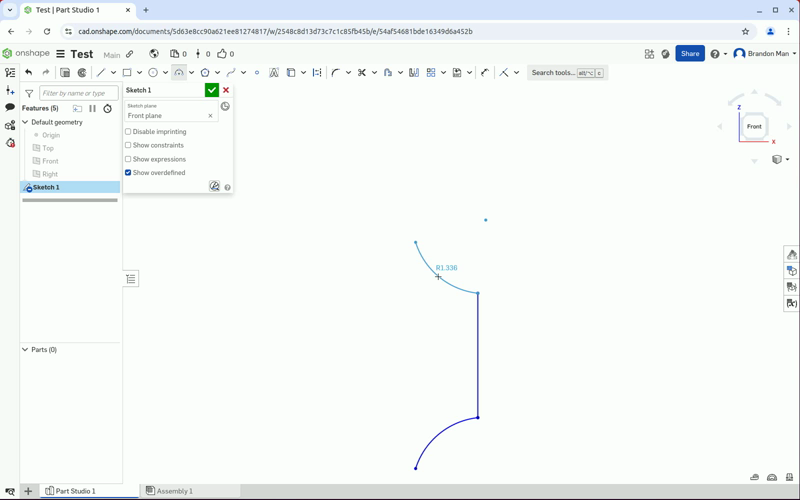
scroll(-6)
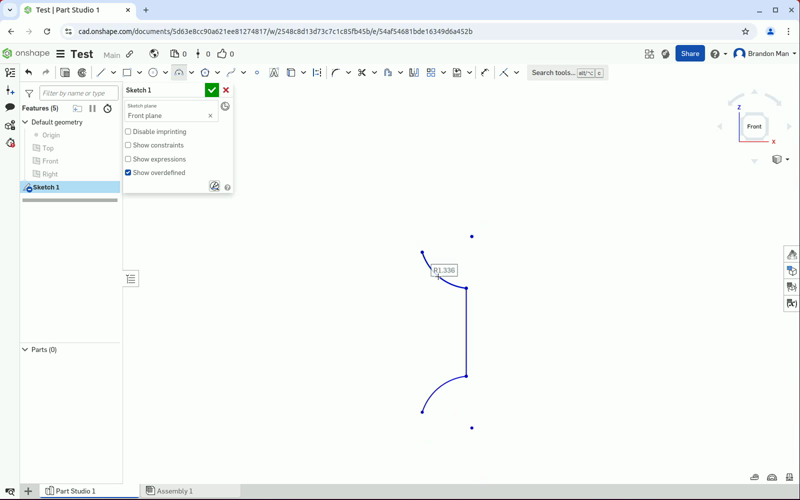
scroll(-6)
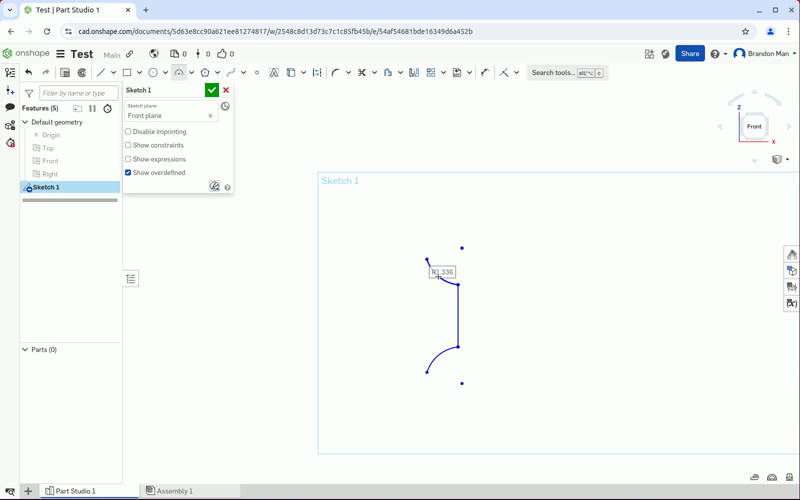
scroll(-6)
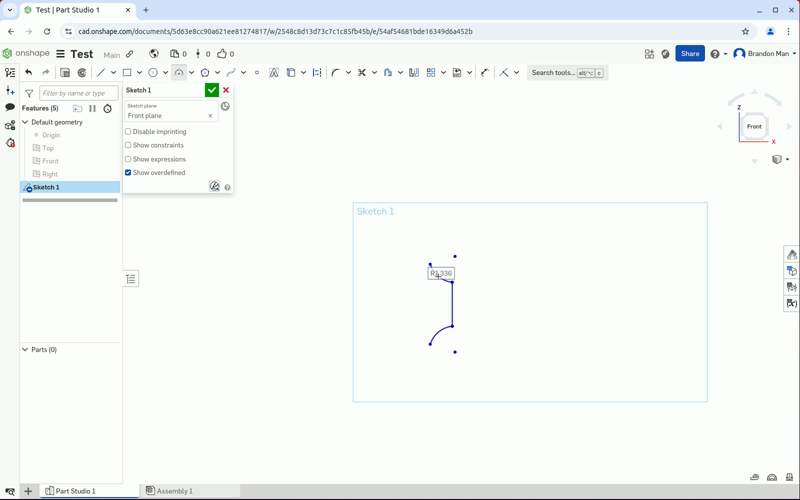
scroll(-6)
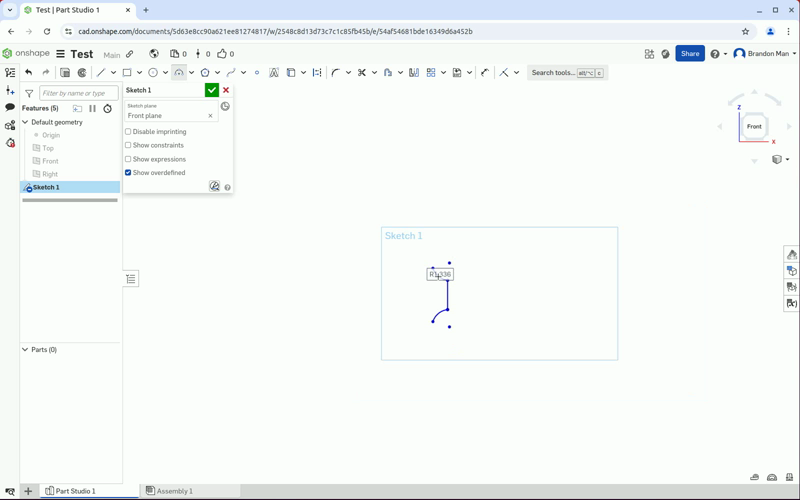
scroll(-6)
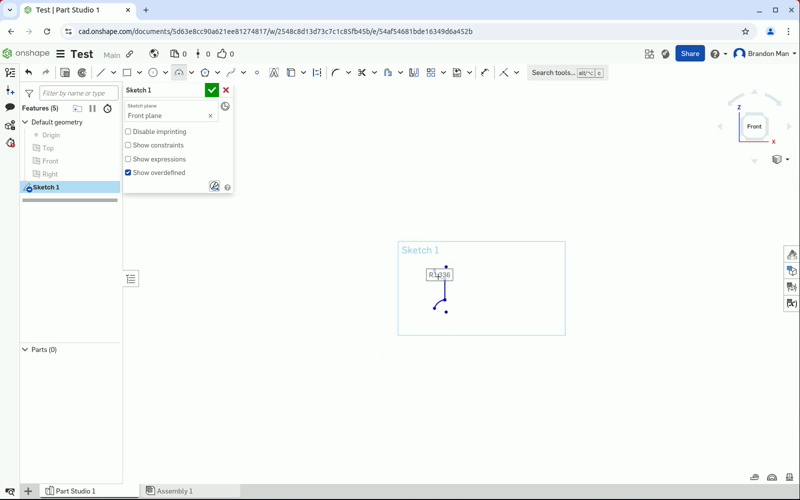
scroll(-6)
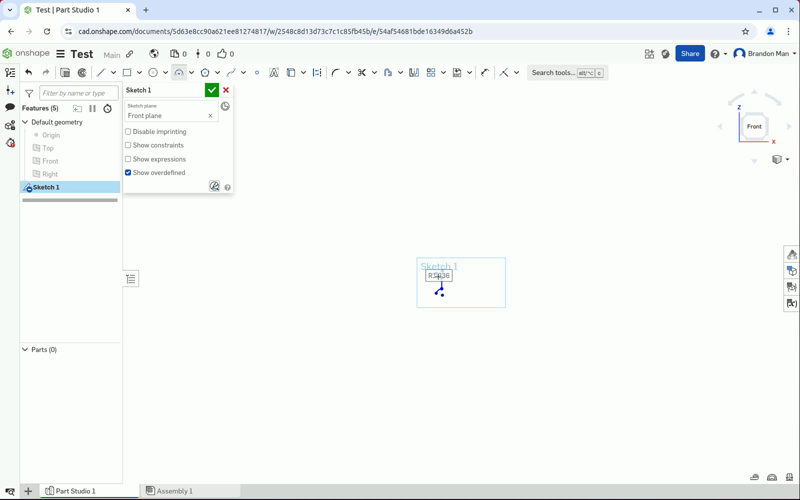
key_up(shift)
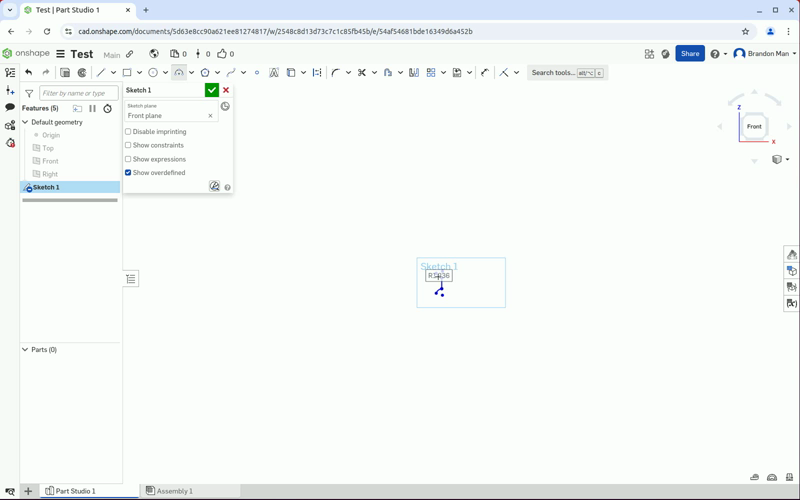
mouse_move(436, 273)
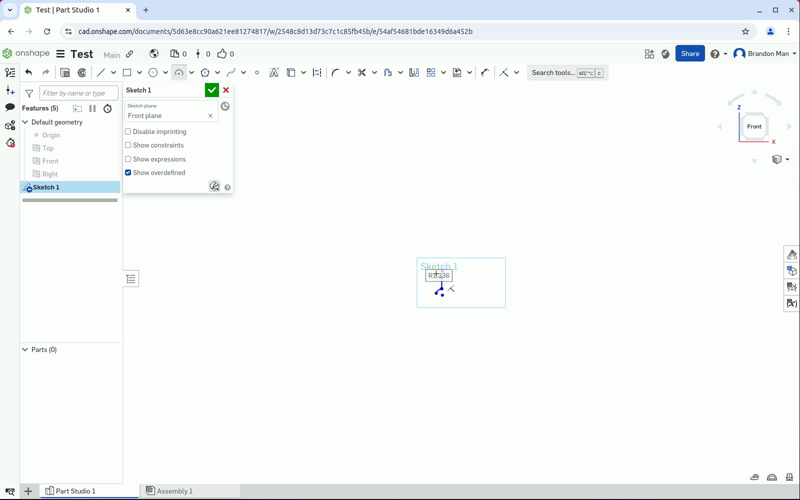
scroll(6)
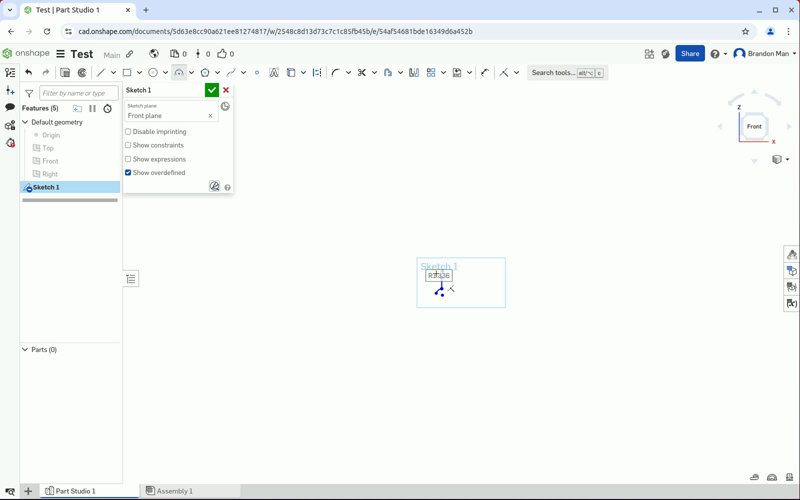
scroll(6)
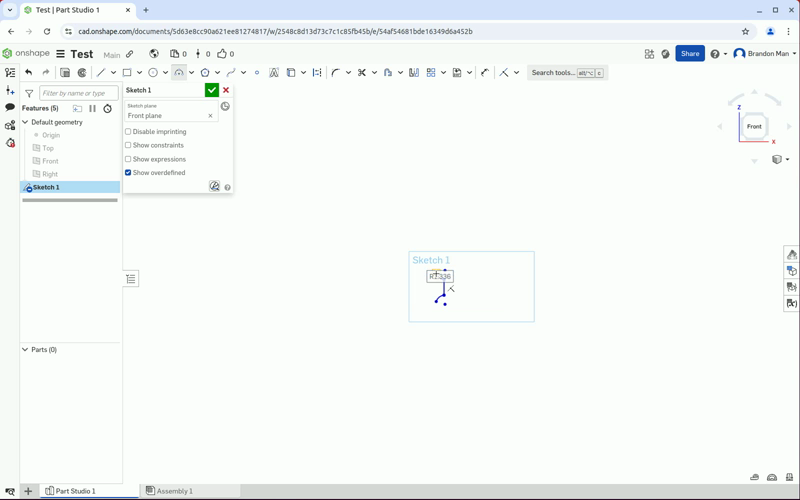
scroll(6)
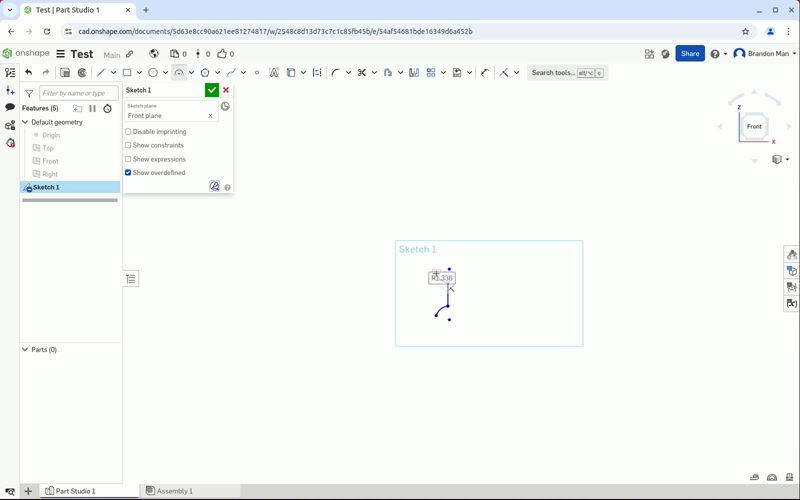
scroll(6)
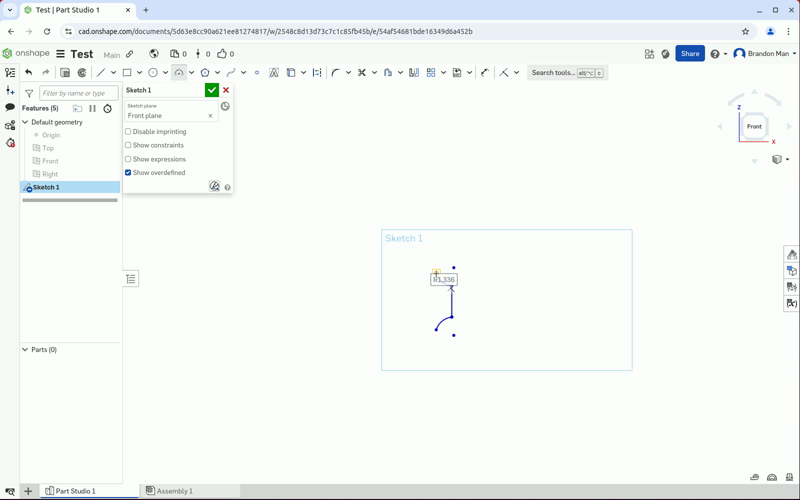
scroll(6)
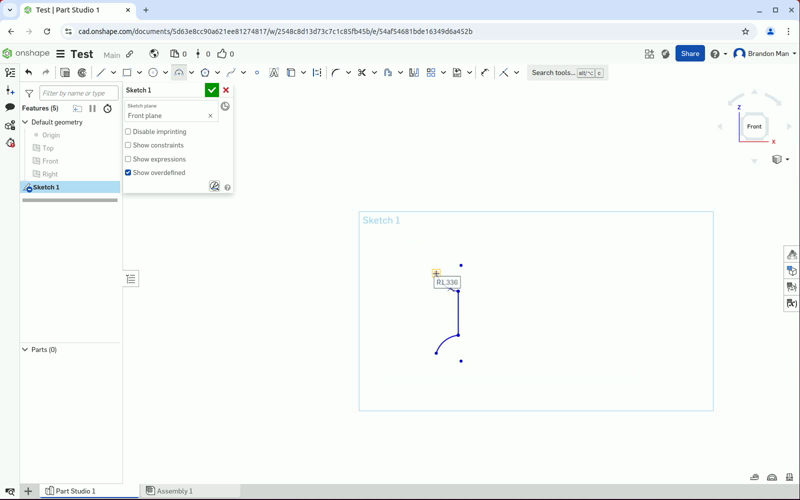
scroll(6)
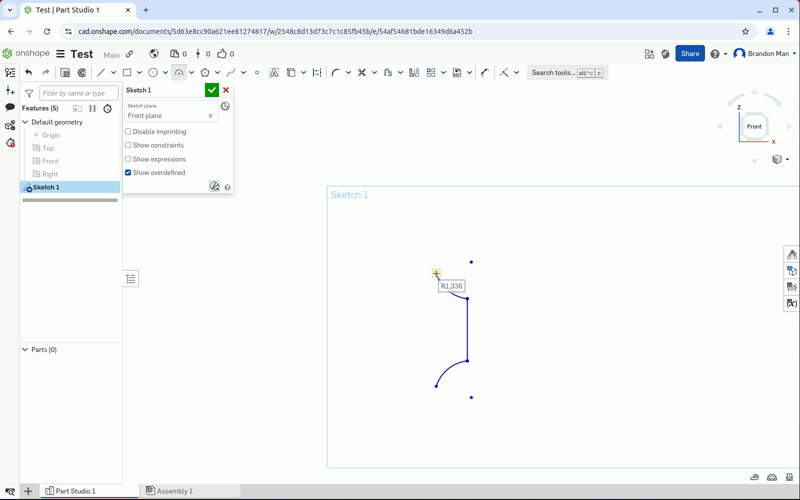
scroll(6)
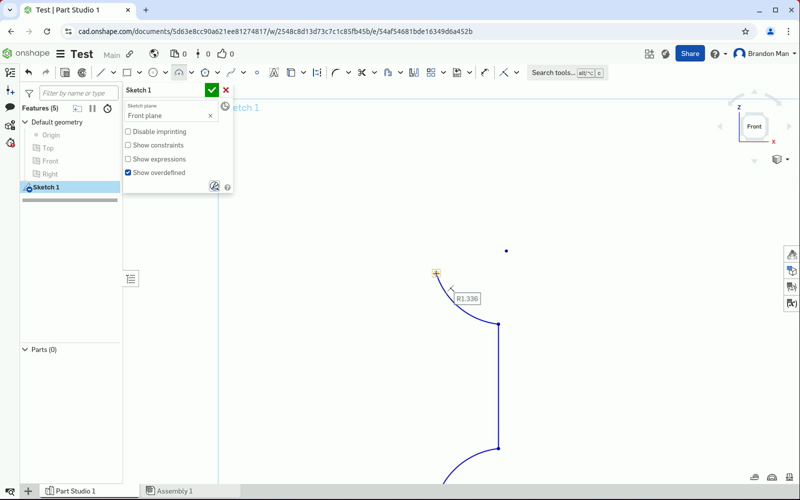
click(436, 273)
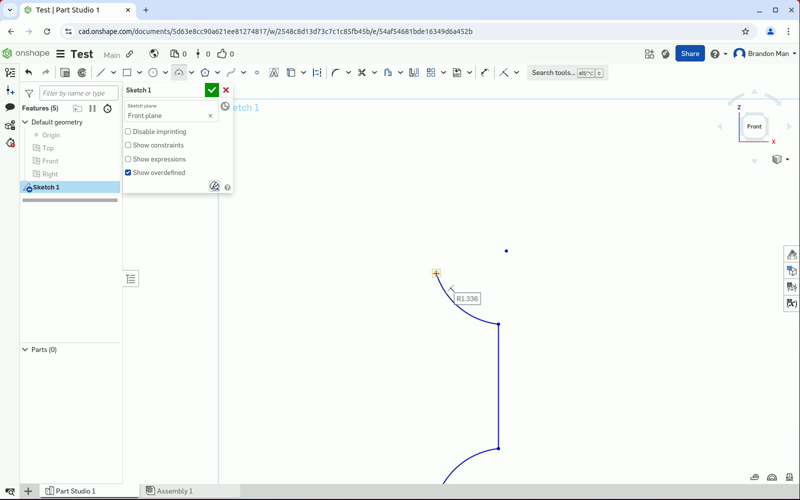
scroll(-6)
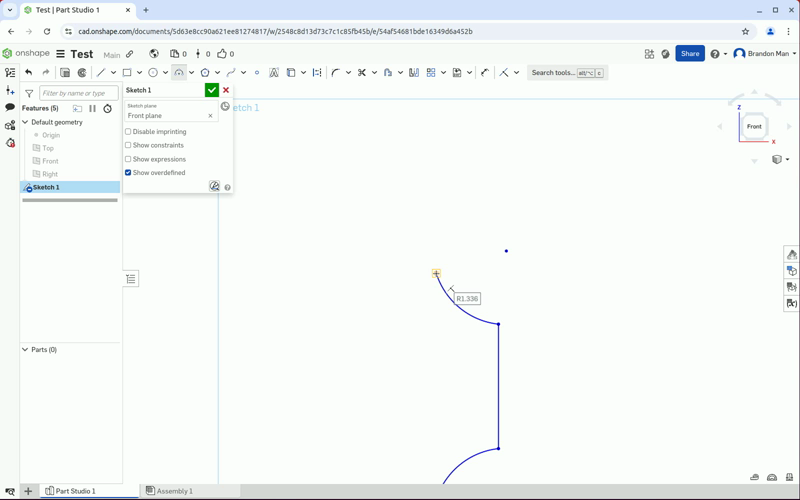
scroll(-6)
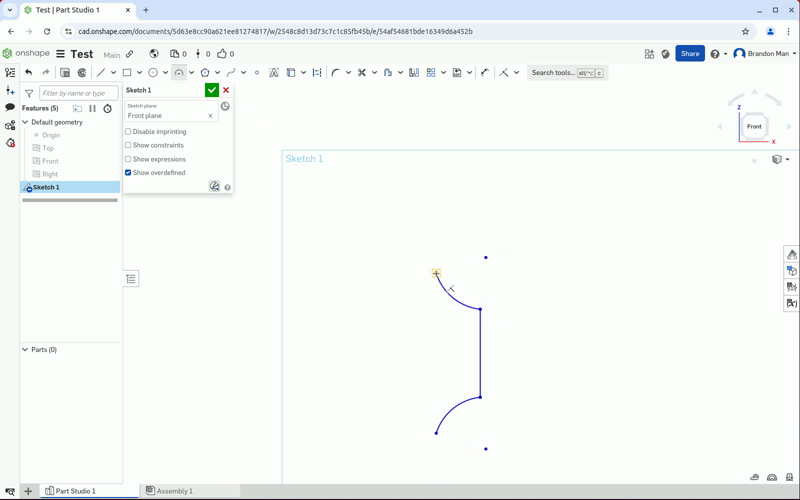
scroll(-6)
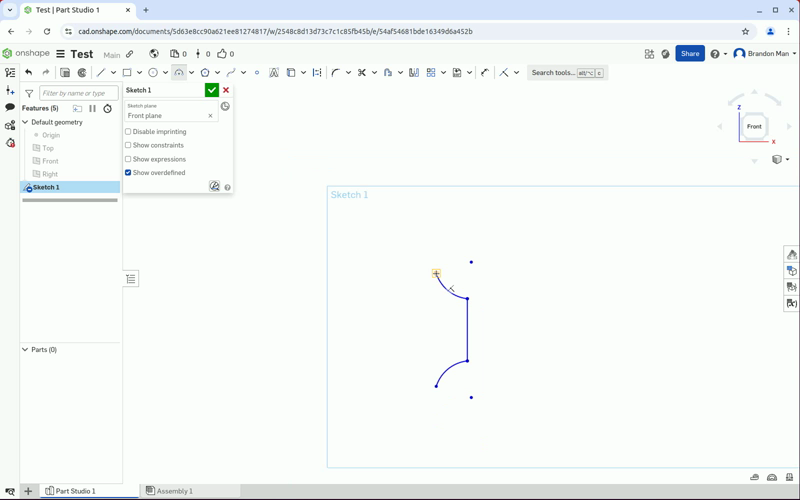
scroll(-6)
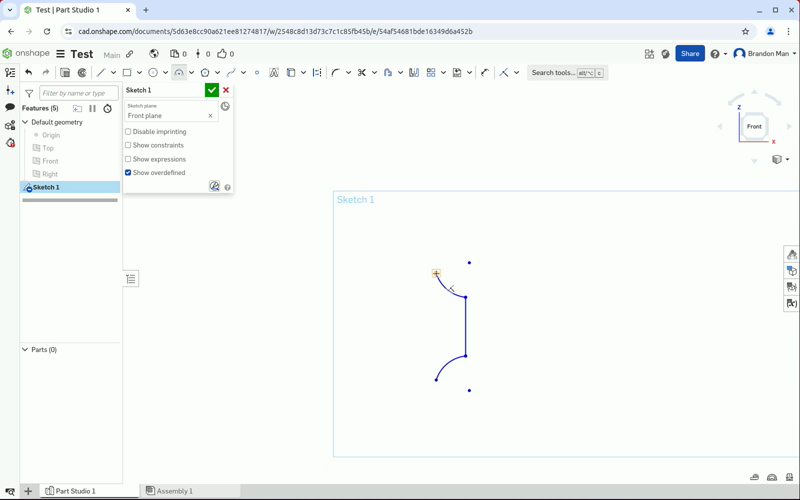
scroll(-6)
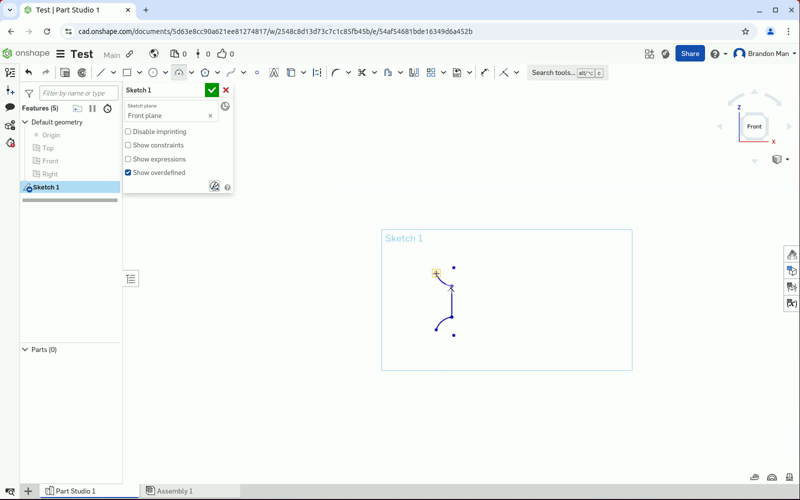
scroll(-6)
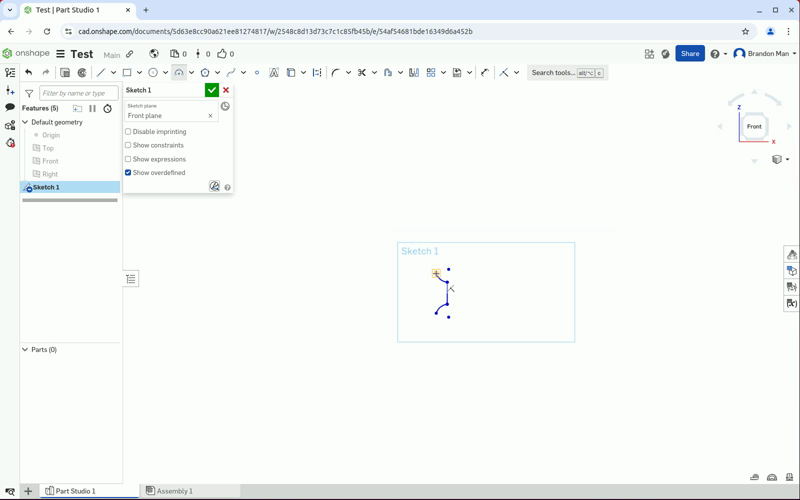
scroll(-6)
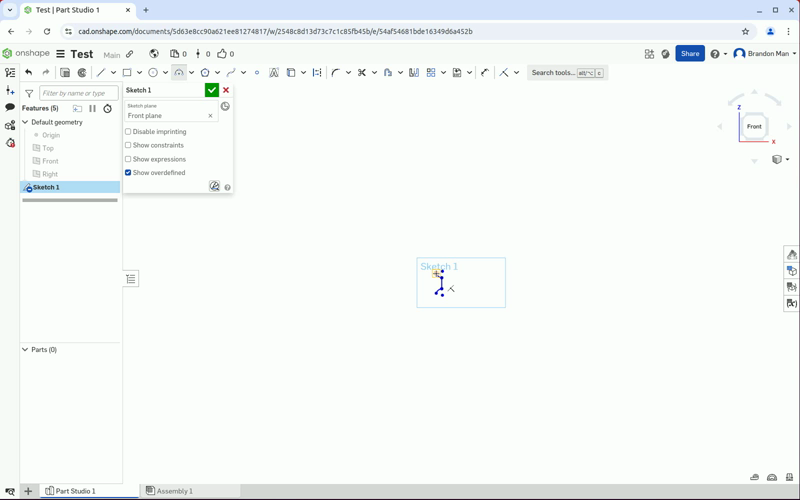
mouse_move(436, 293)
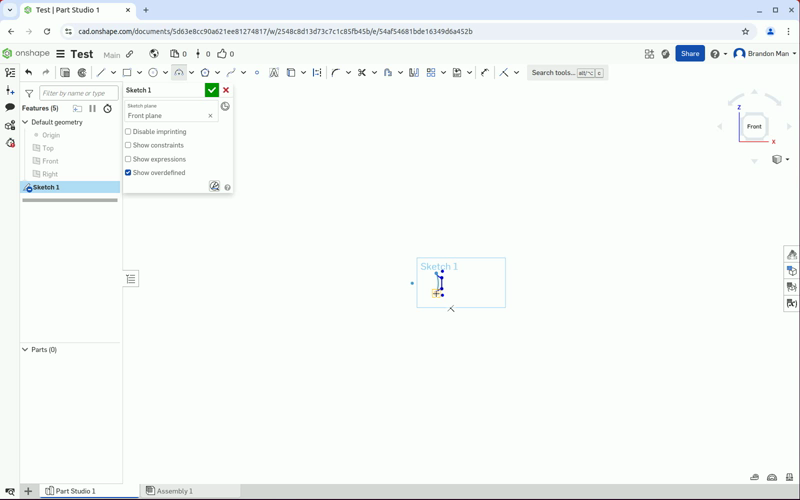
scroll(6)
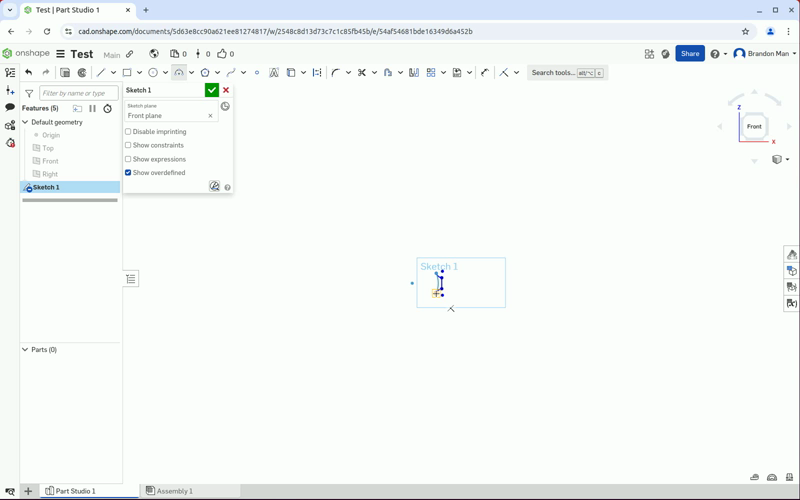
scroll(6)
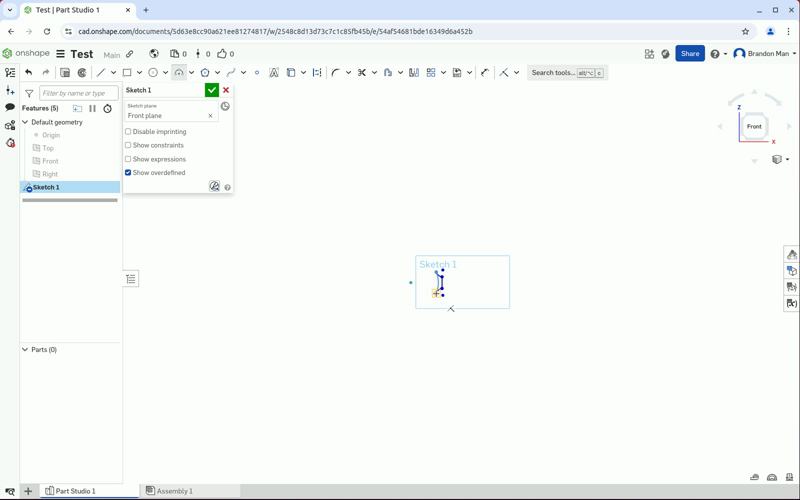
scroll(6)
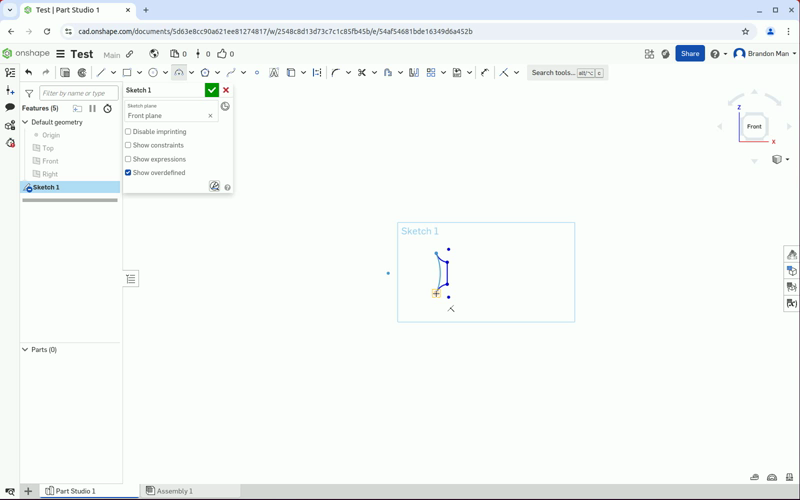
scroll(6)
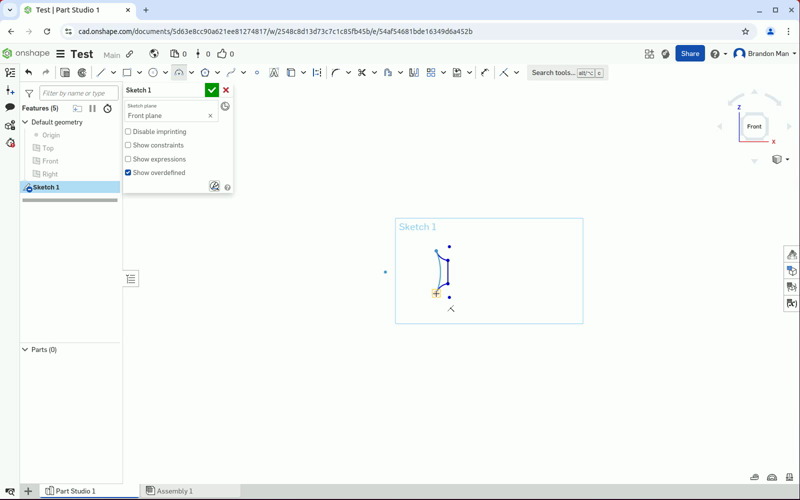
scroll(6)
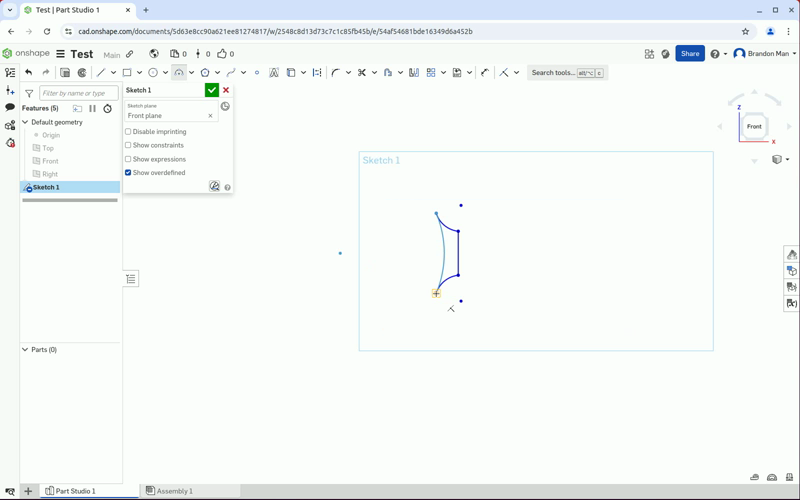
scroll(6)
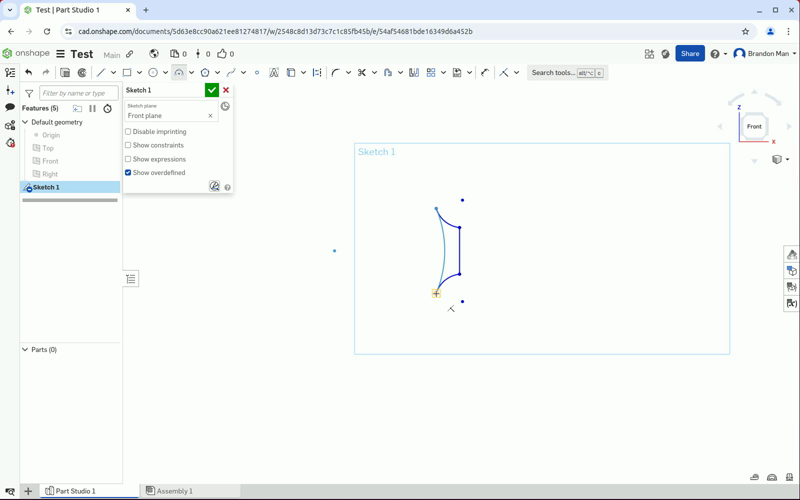
scroll(6)
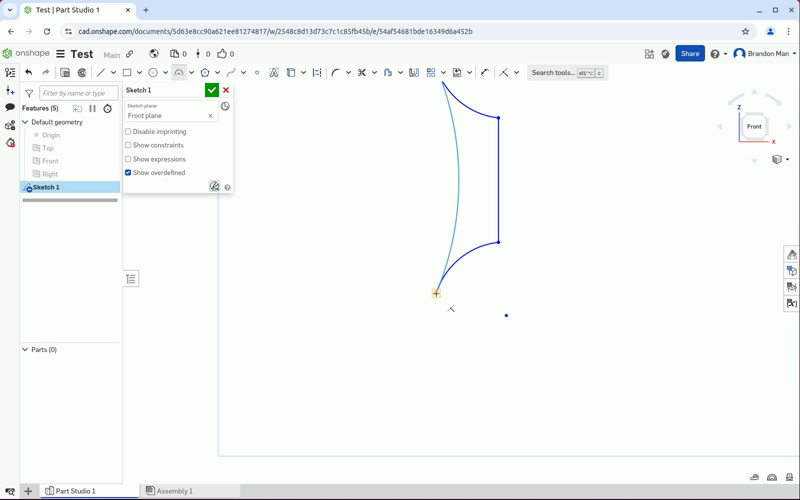
click(436, 293)
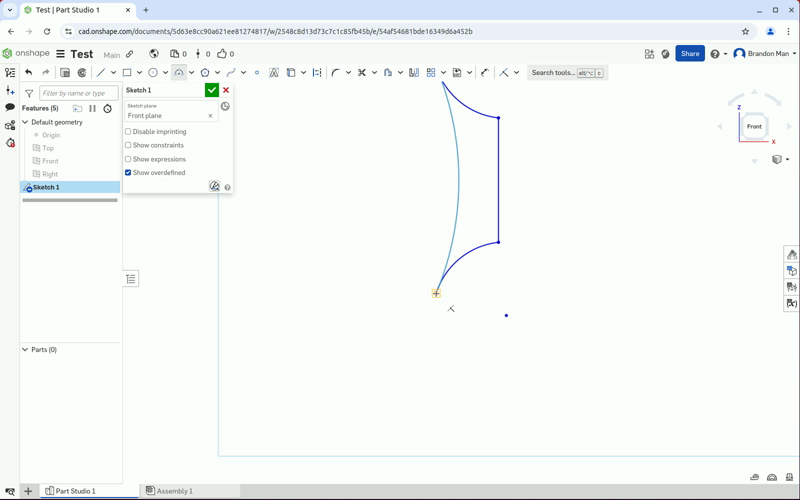
scroll(-6)
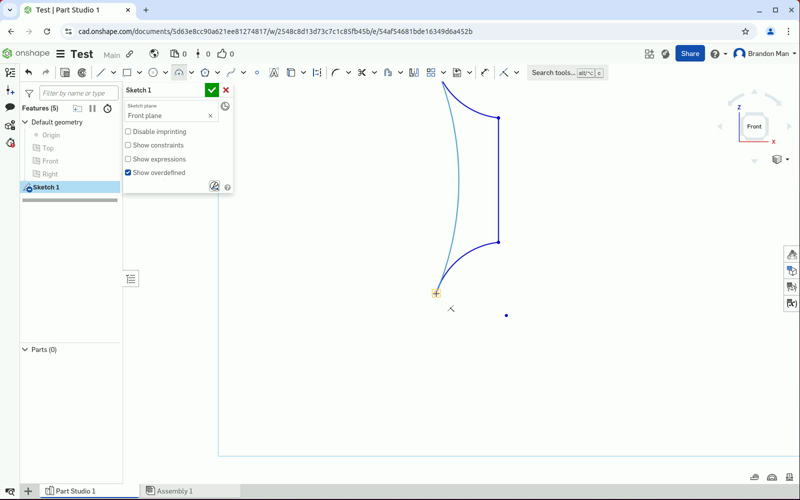
scroll(-6)
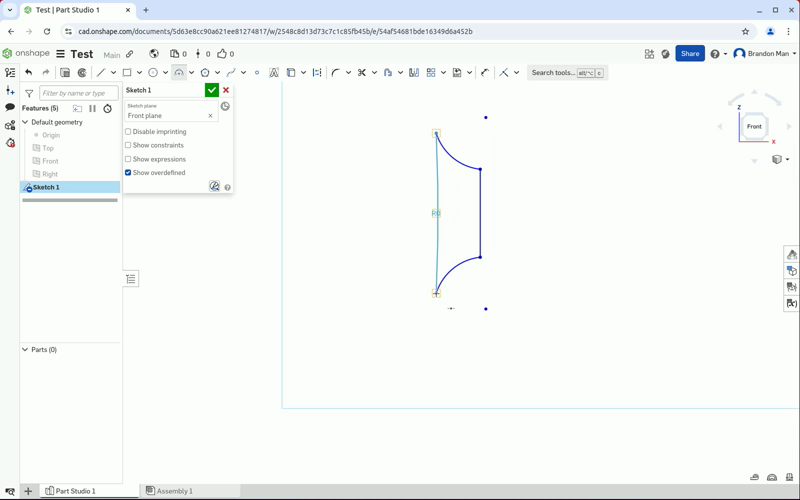
scroll(-6)
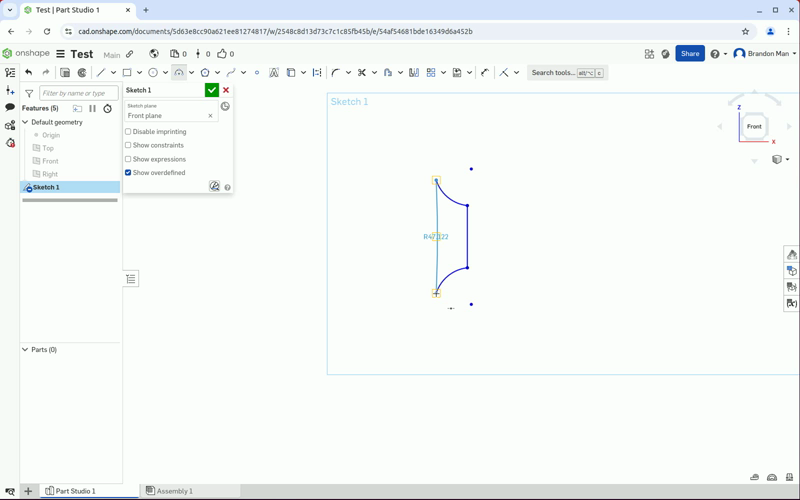
scroll(-6)
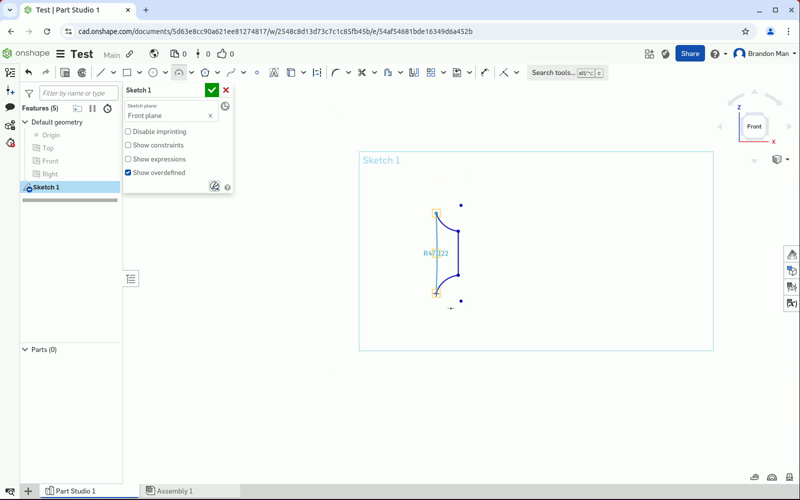
scroll(-6)
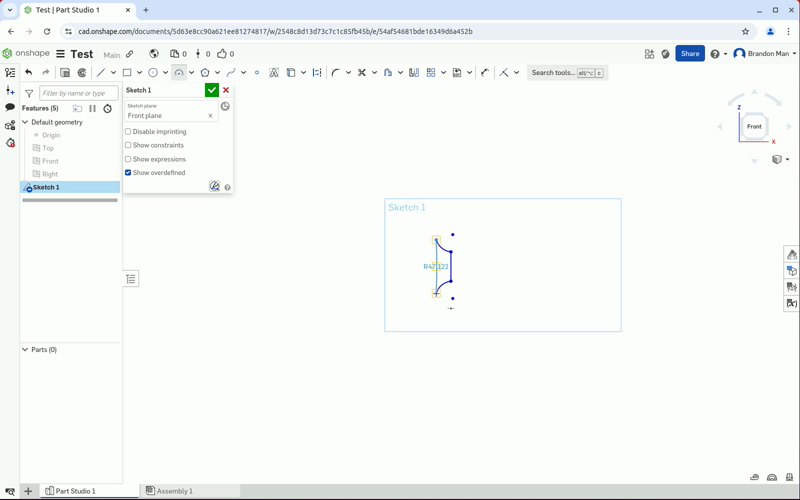
scroll(-6)
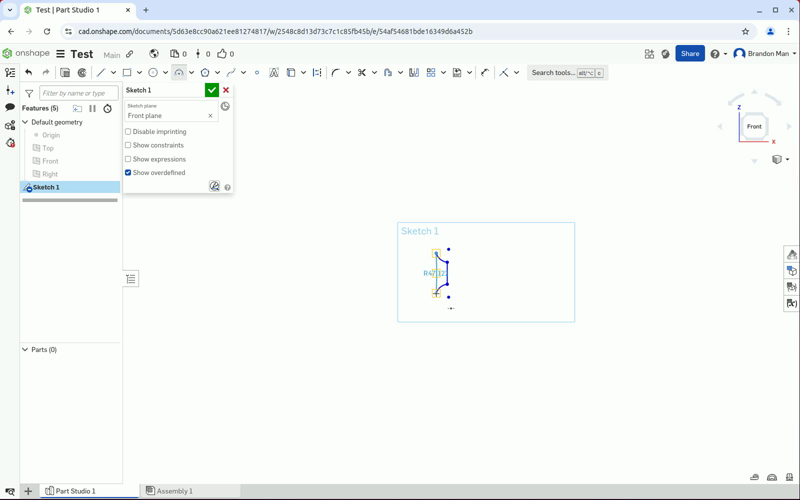
scroll(-6)
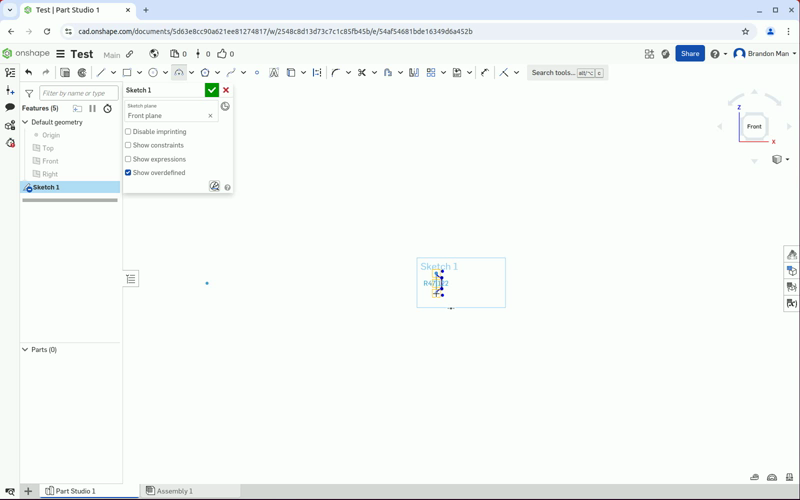
key_down(shift)
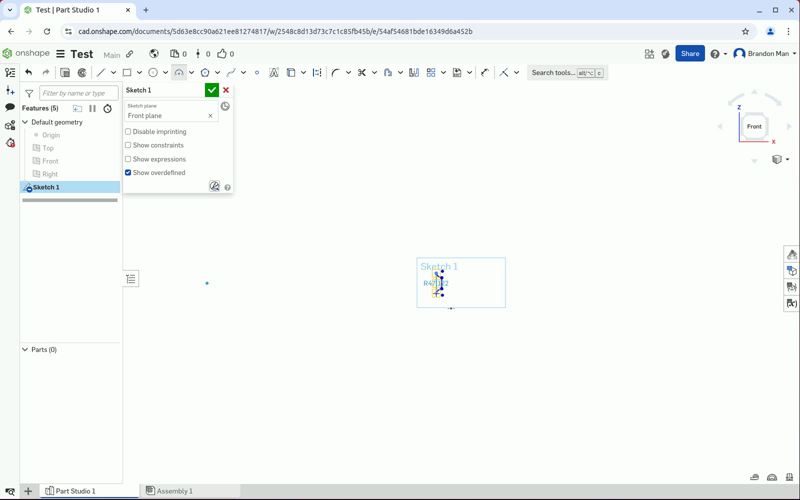
mouse_move(349, 283)
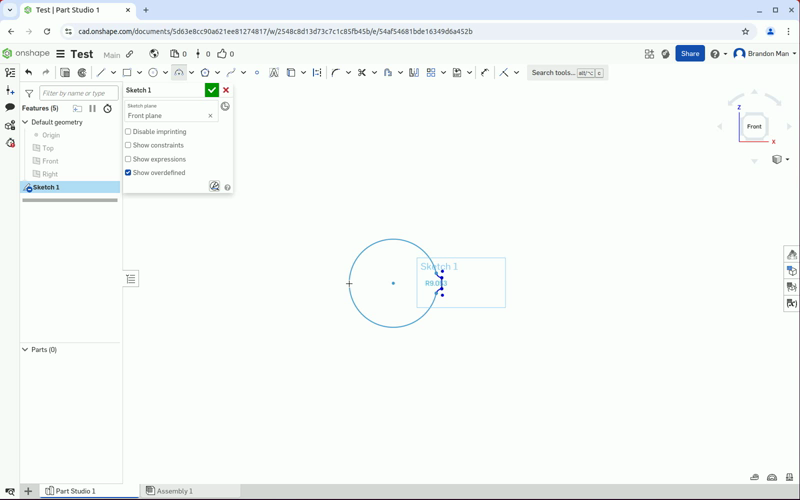
click(349, 283)
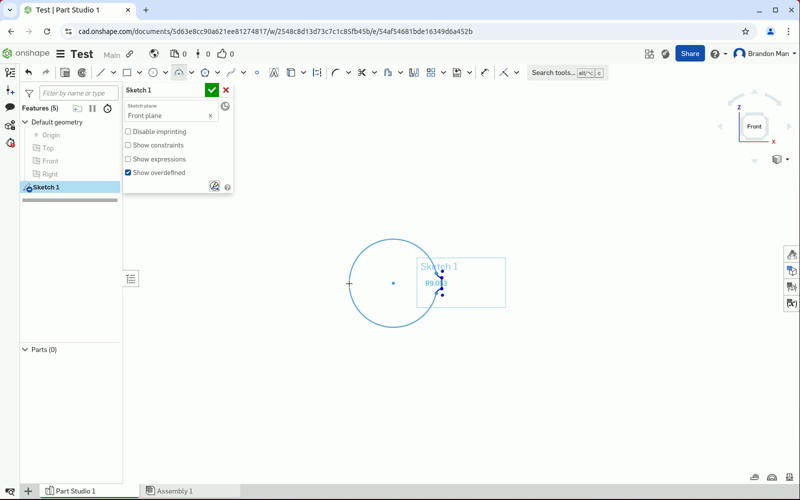
key_up(shift)
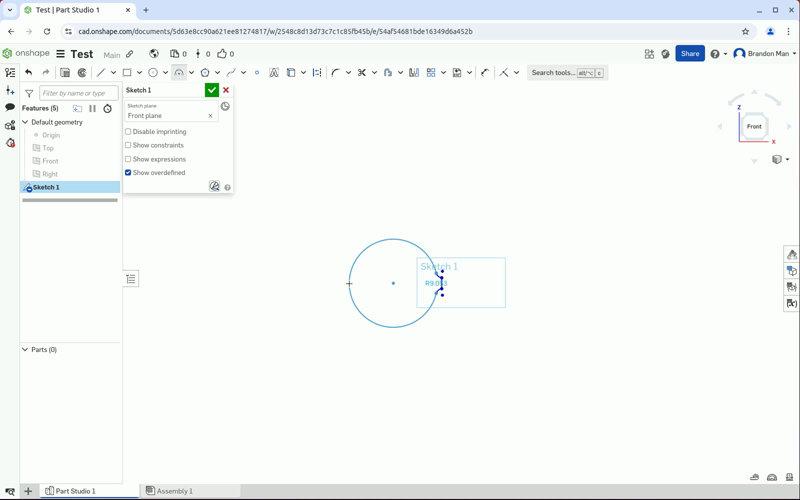
key(esc)
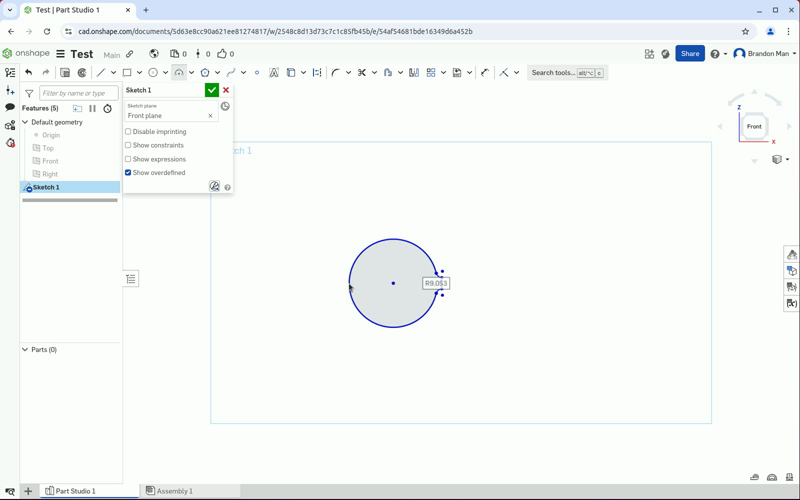
key(c)
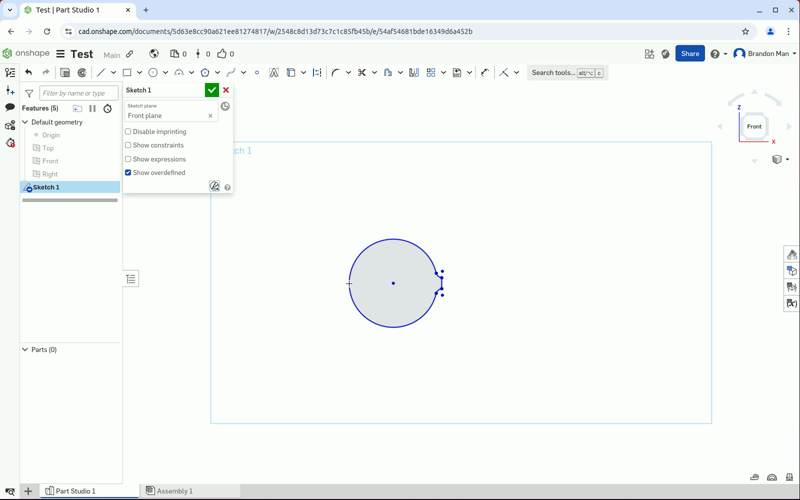
key_down(shift)
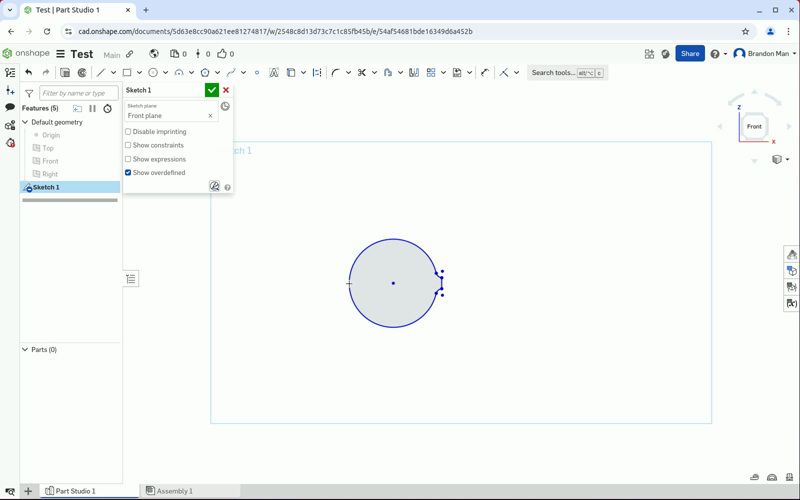
mouse_move(392, 283)
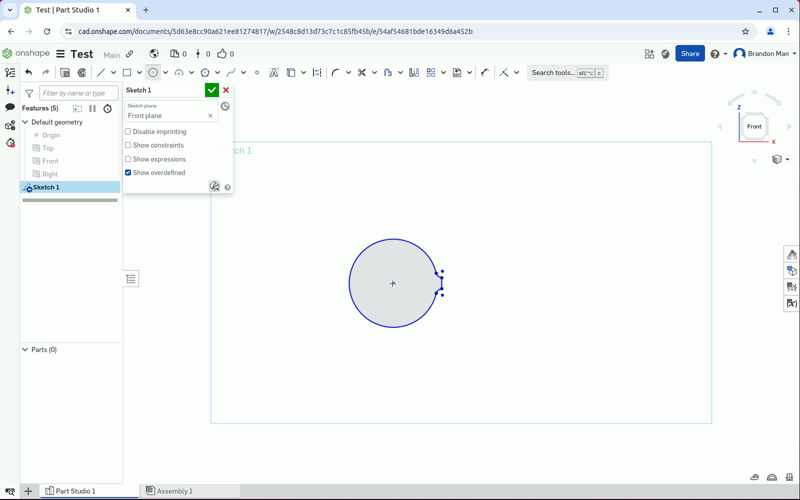
click(392, 283)
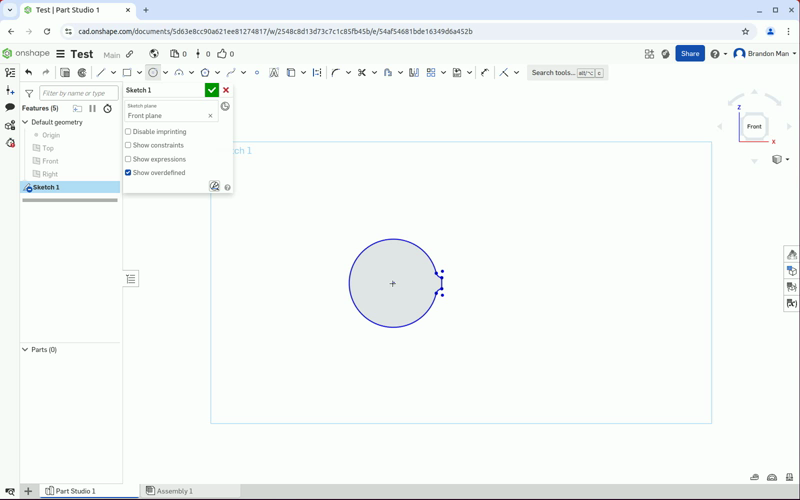
key_up(shift)
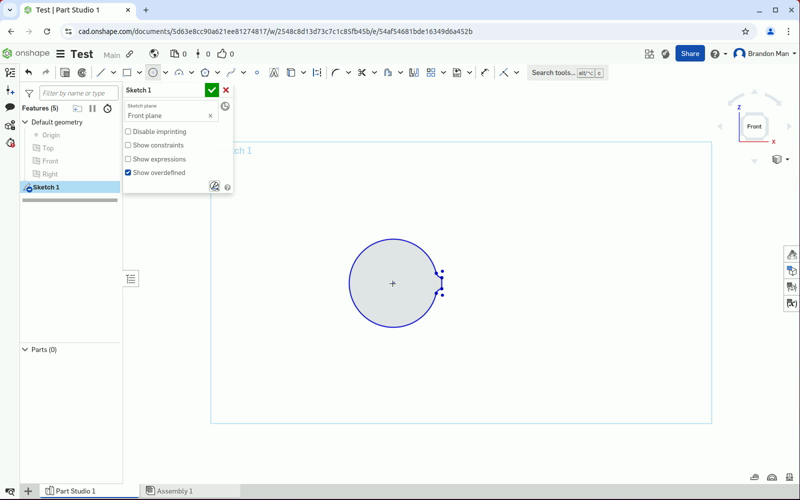
mouse_move(428, 283)
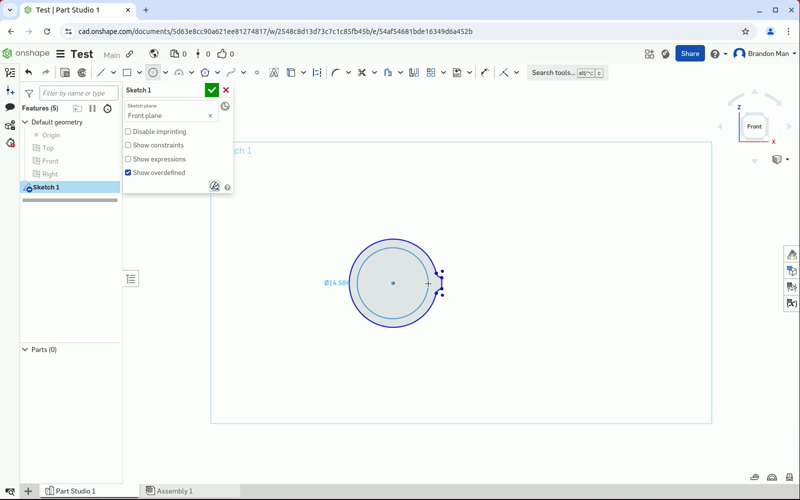
click(428, 283)
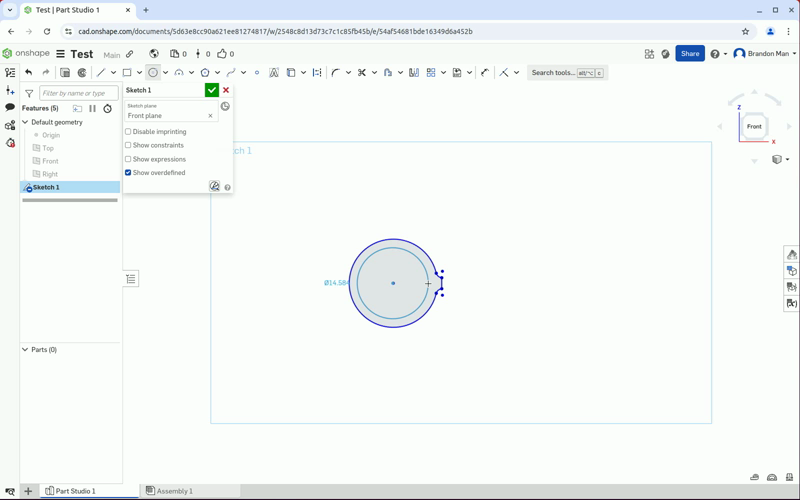
key(esc)
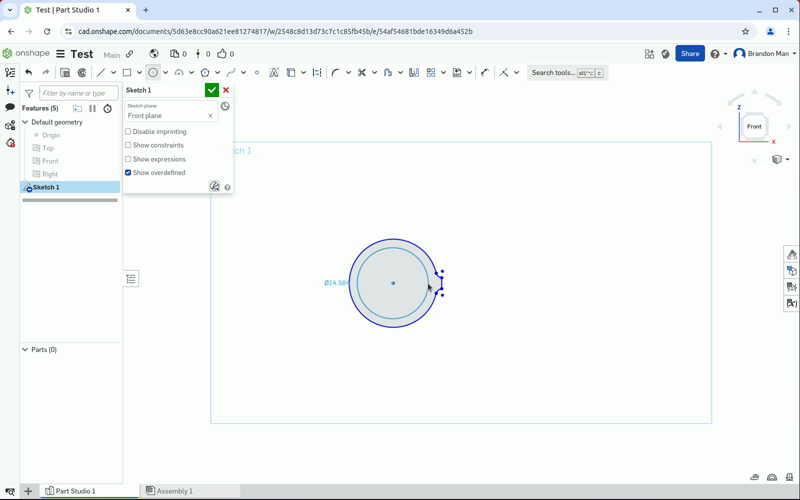
key(c)
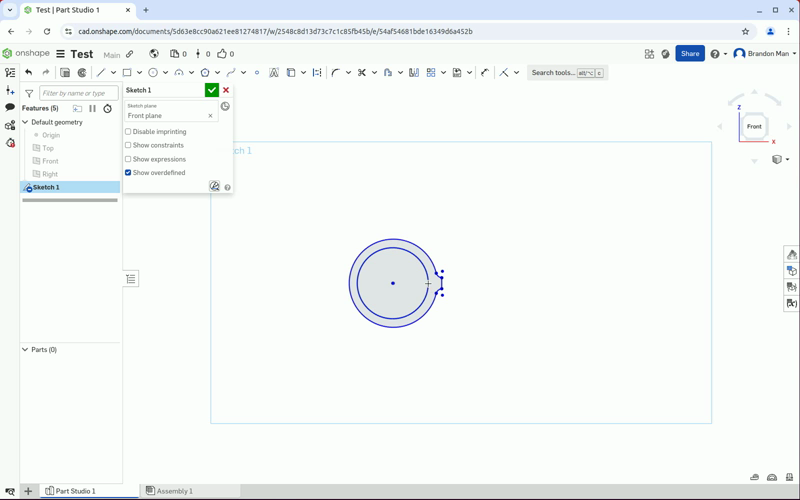
key_down(shift)
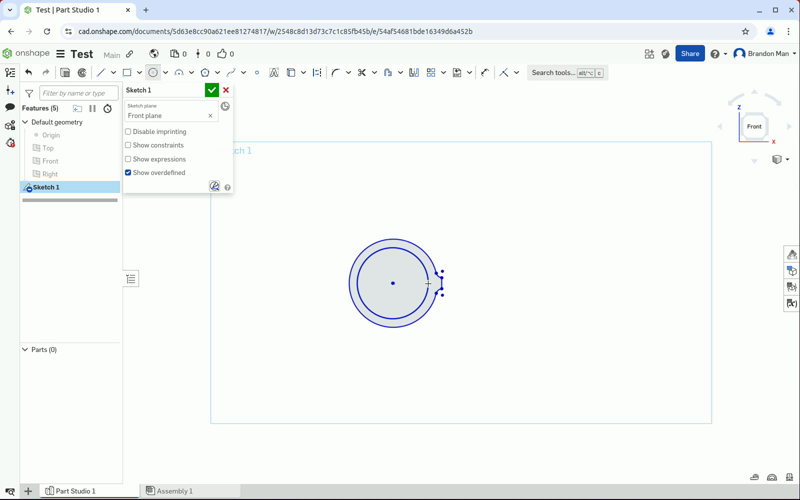
mouse_move(438, 286)
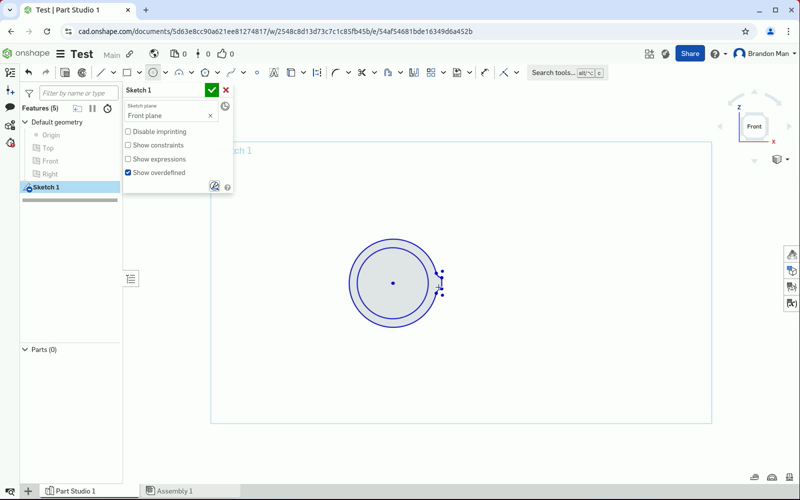
scroll(6)
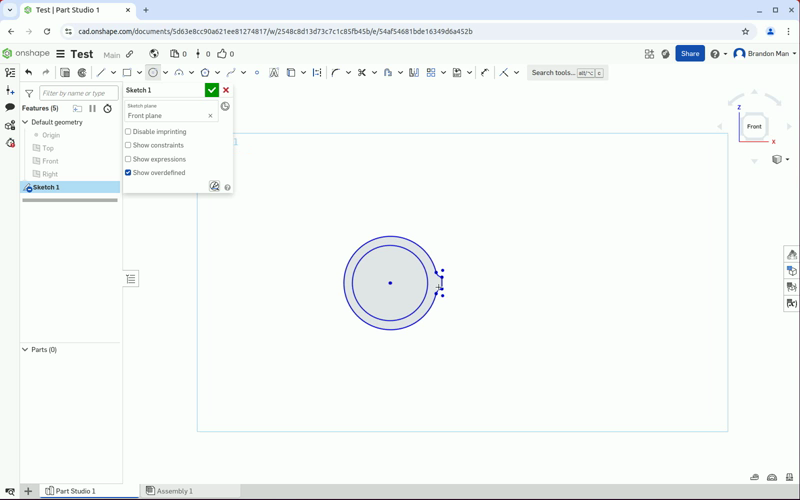
scroll(6)
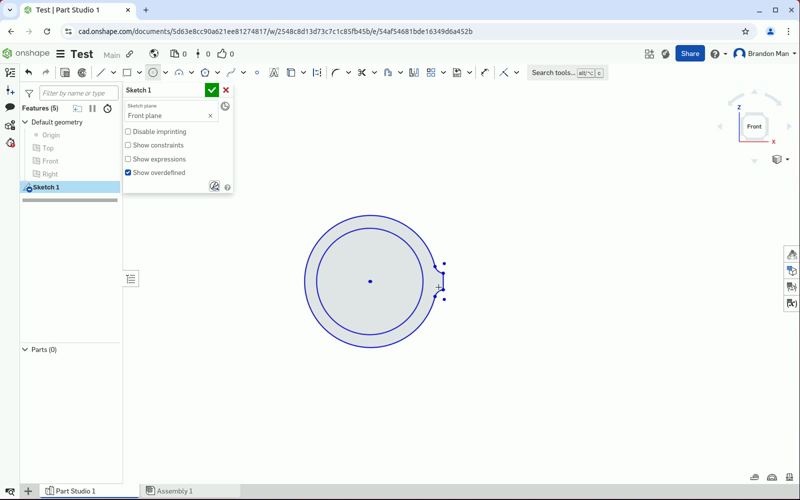
scroll(6)
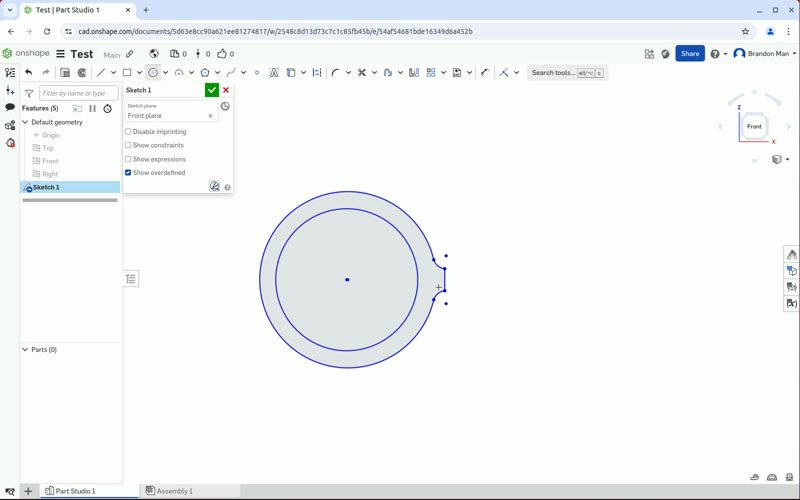
scroll(6)
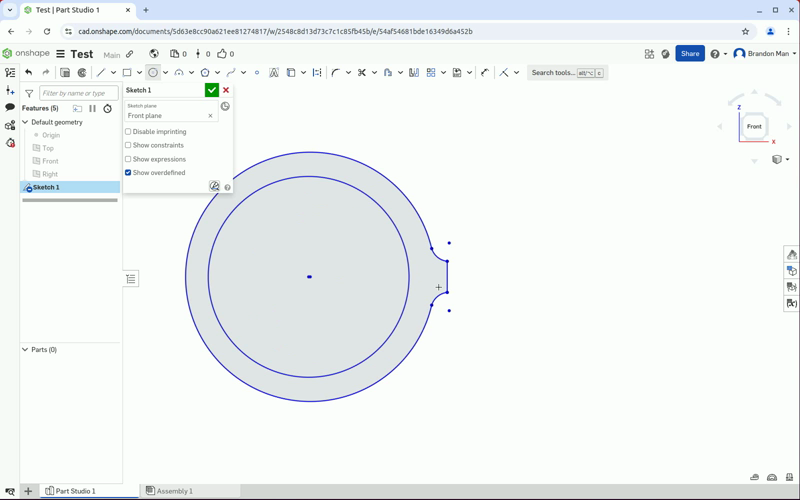
scroll(6)
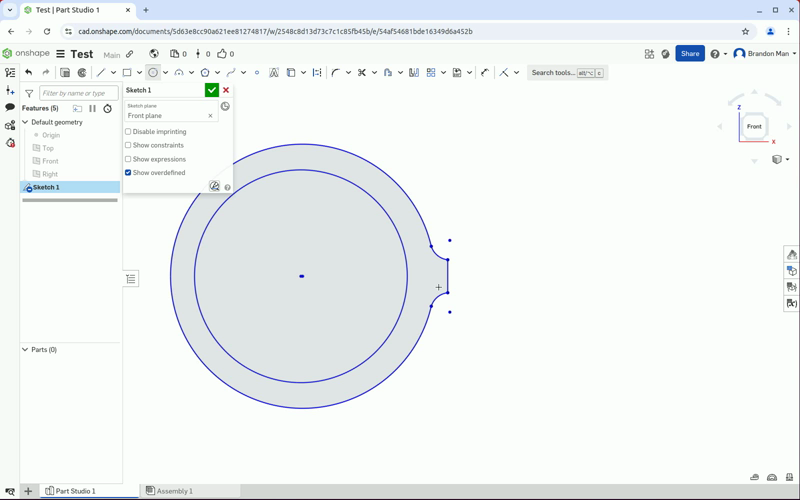
scroll(6)
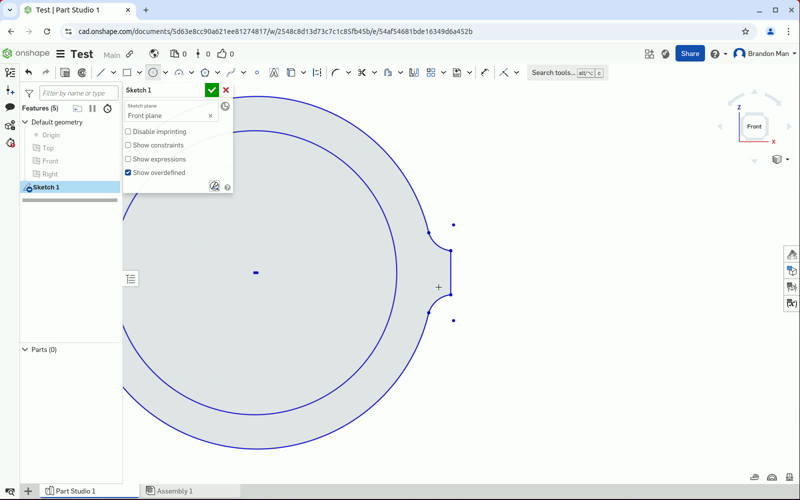
scroll(6)
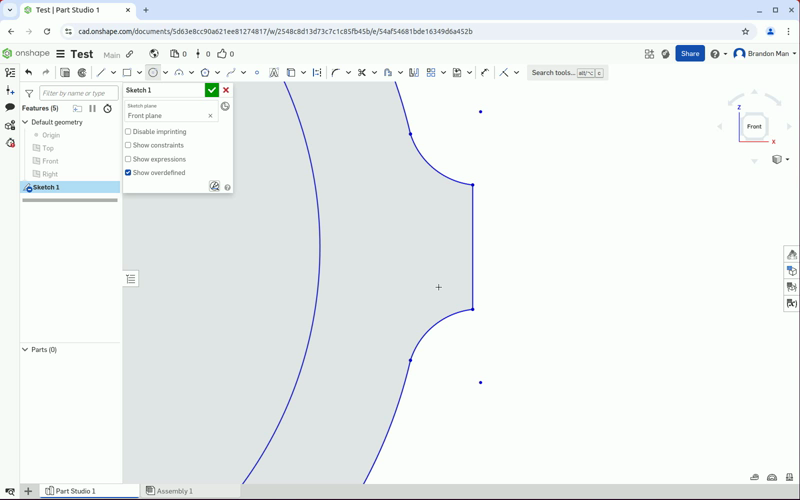
click(438, 286)
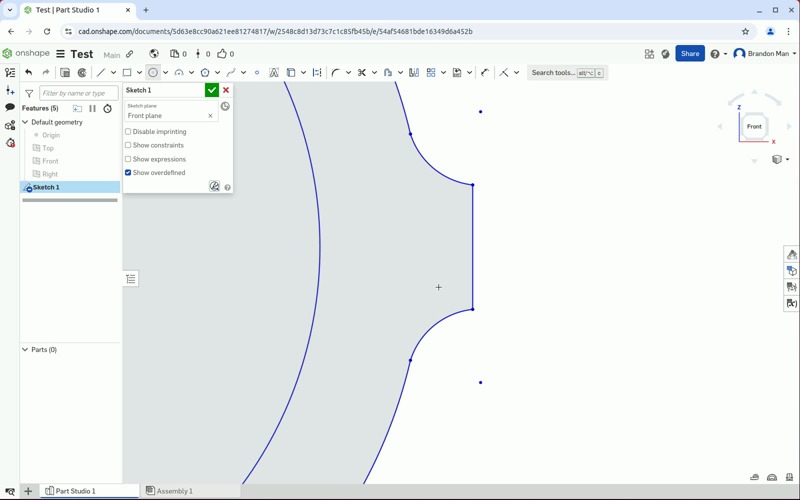
scroll(-6)
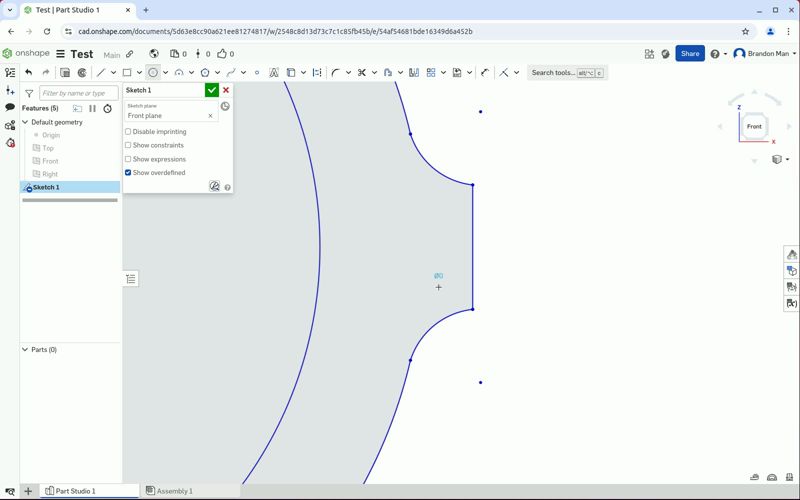
scroll(-6)
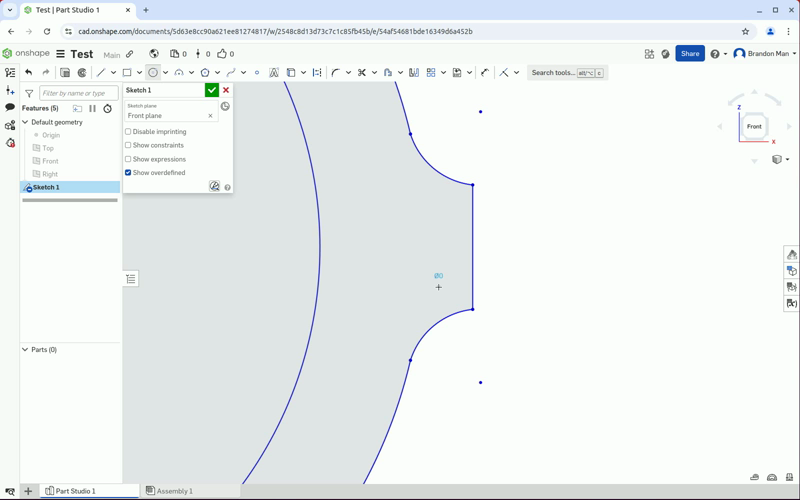
scroll(-6)
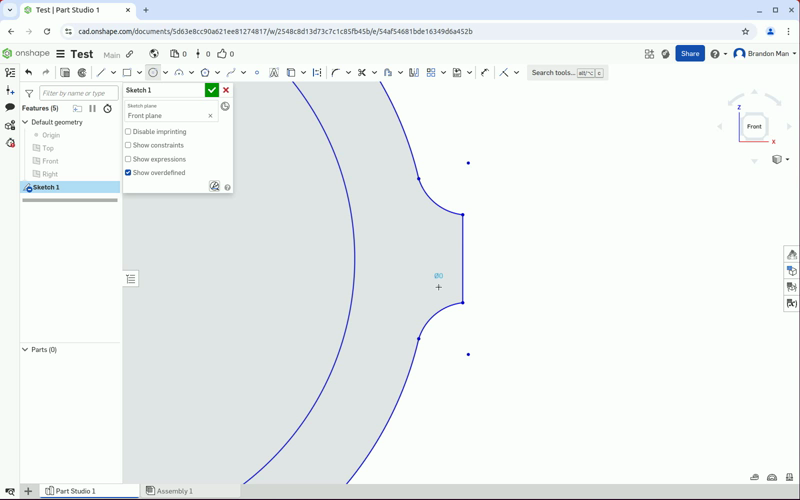
scroll(-6)
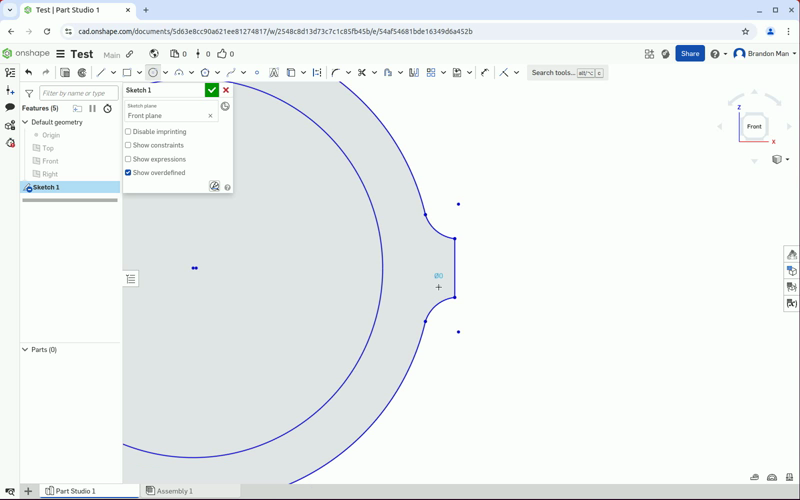
scroll(-6)
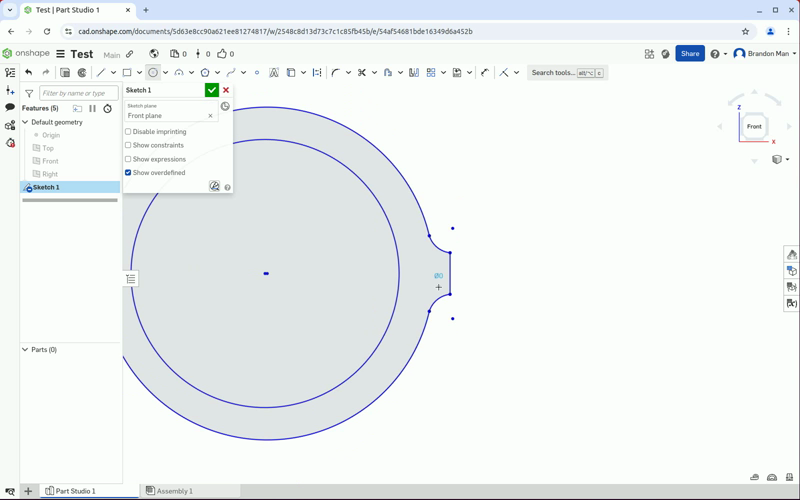
scroll(-6)
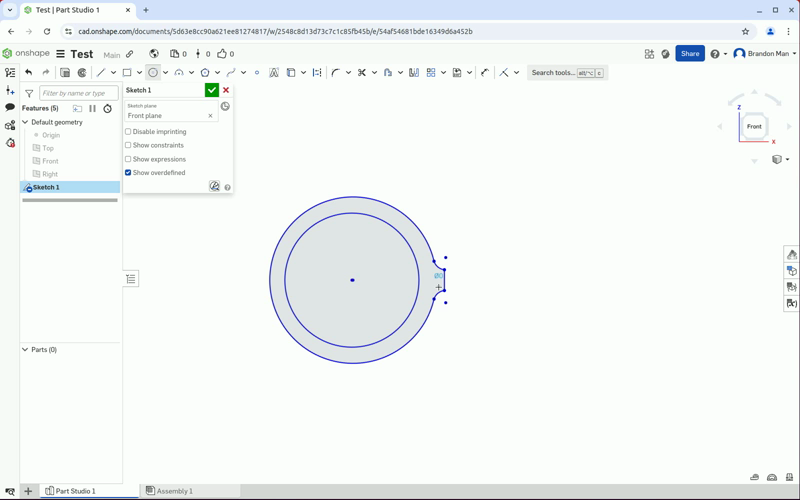
scroll(-6)
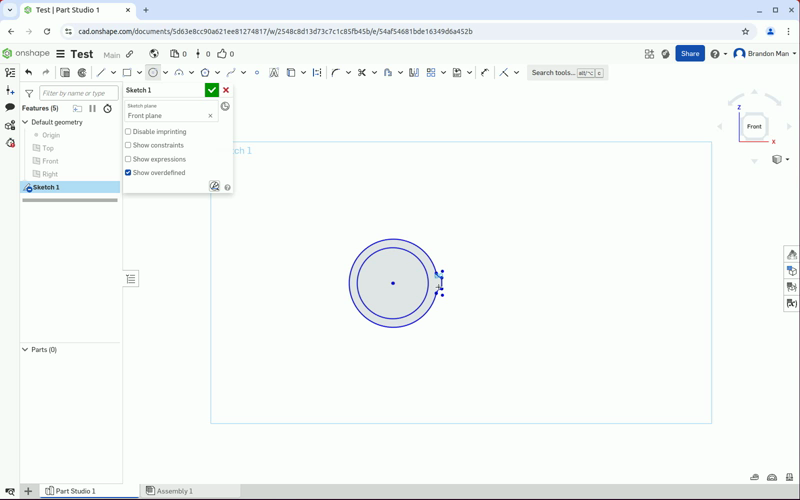
key_up(shift)
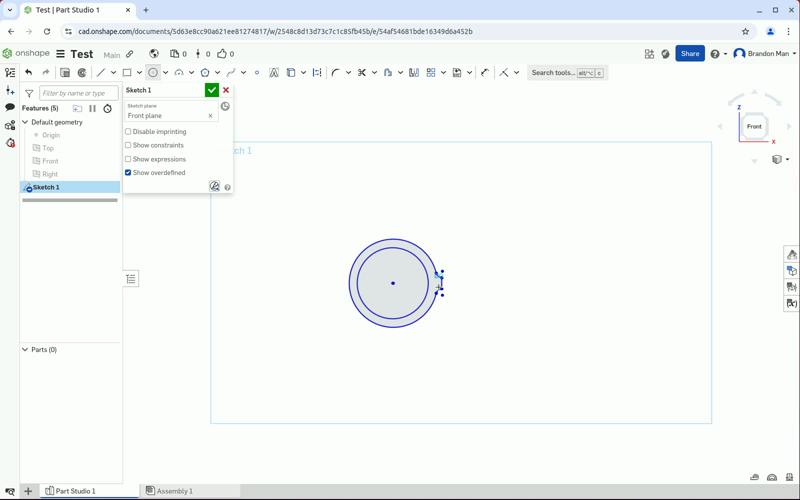
mouse_move(439, 286)
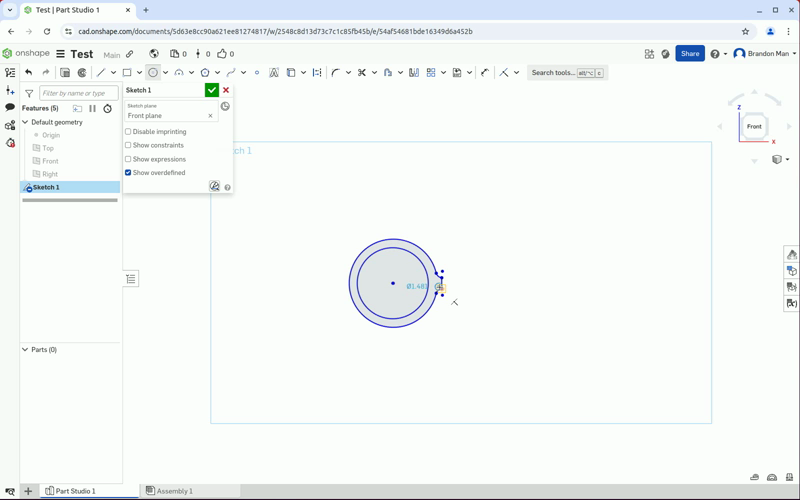
scroll(6)
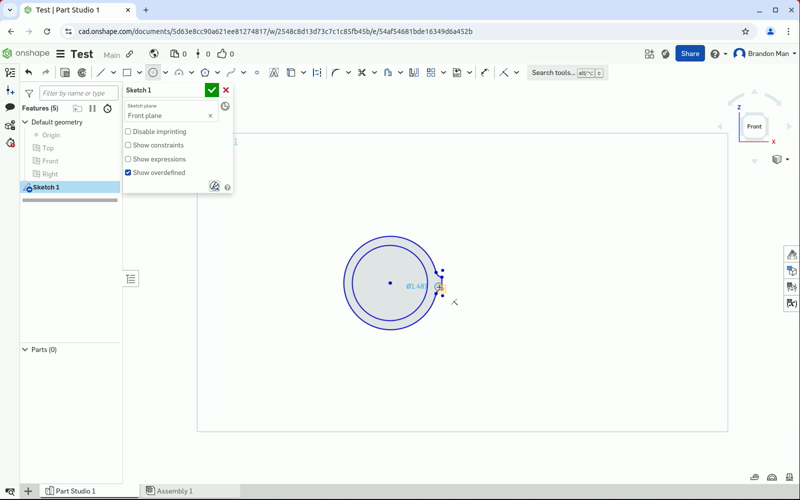
scroll(6)
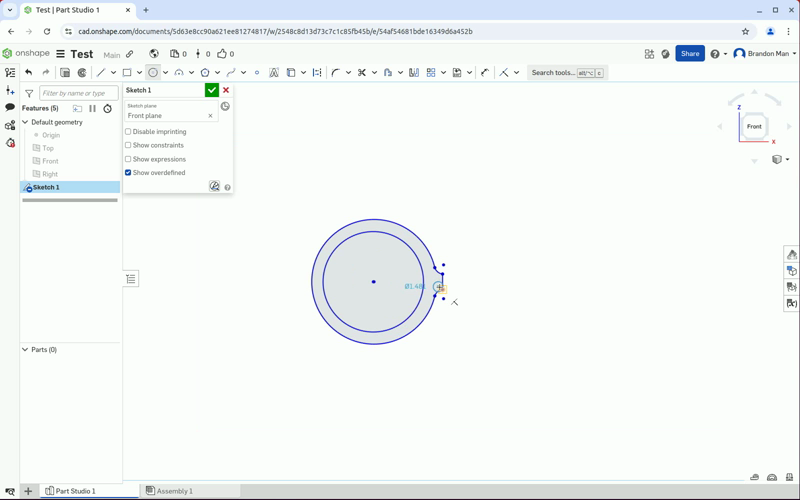
scroll(6)
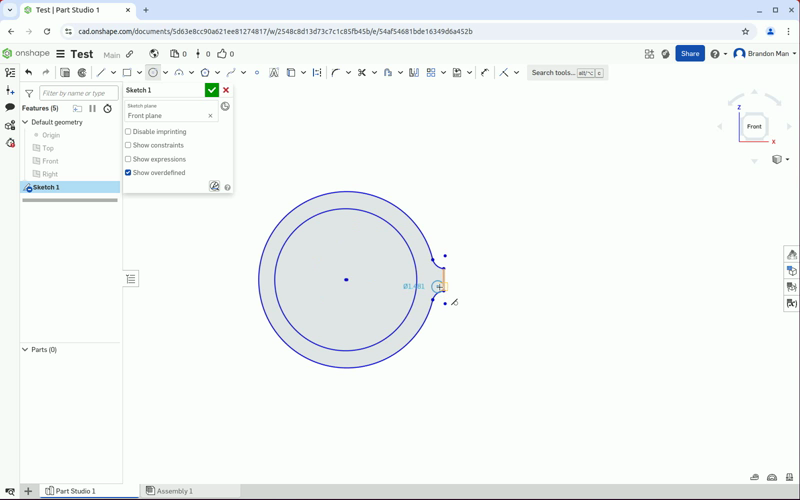
scroll(6)
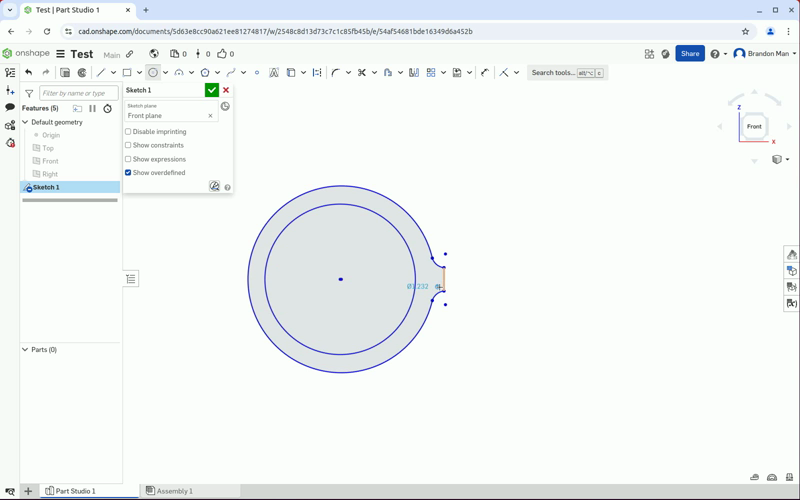
scroll(6)
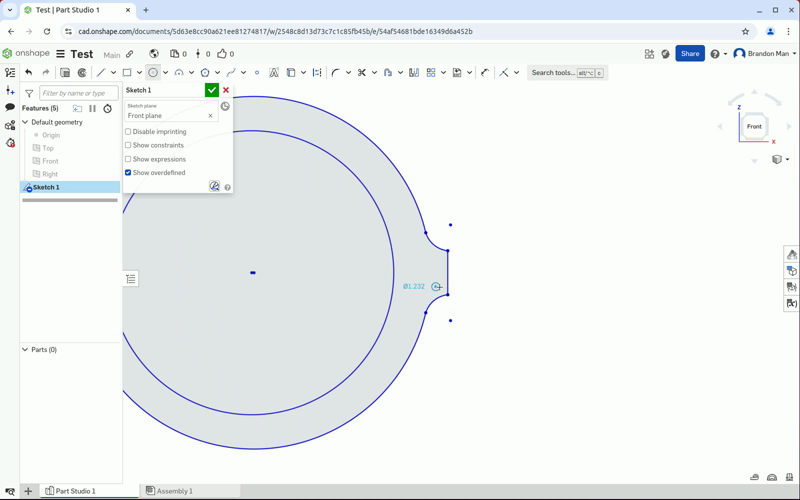
scroll(6)
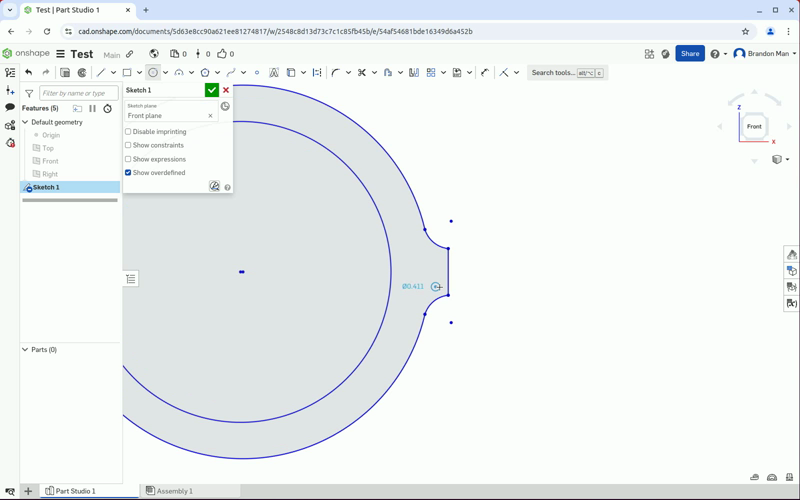
scroll(6)
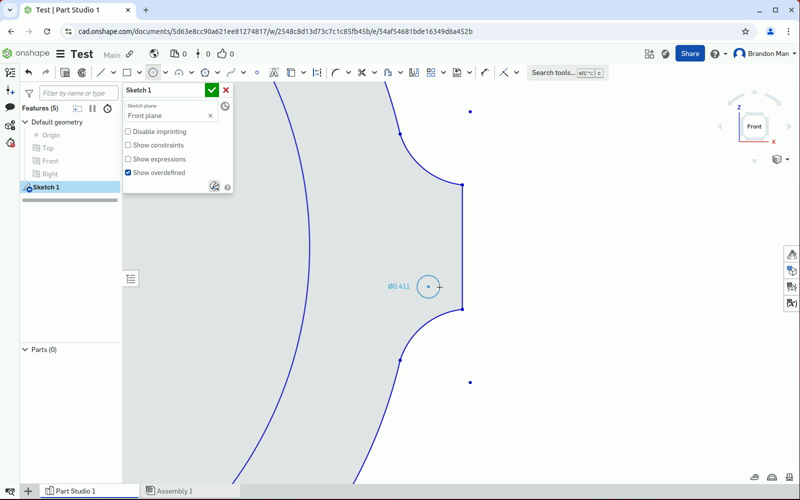
click(439, 286)
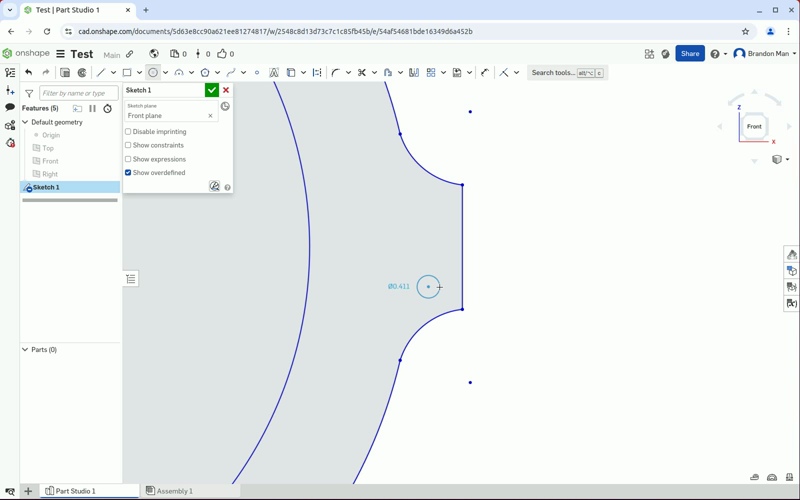
scroll(-6)
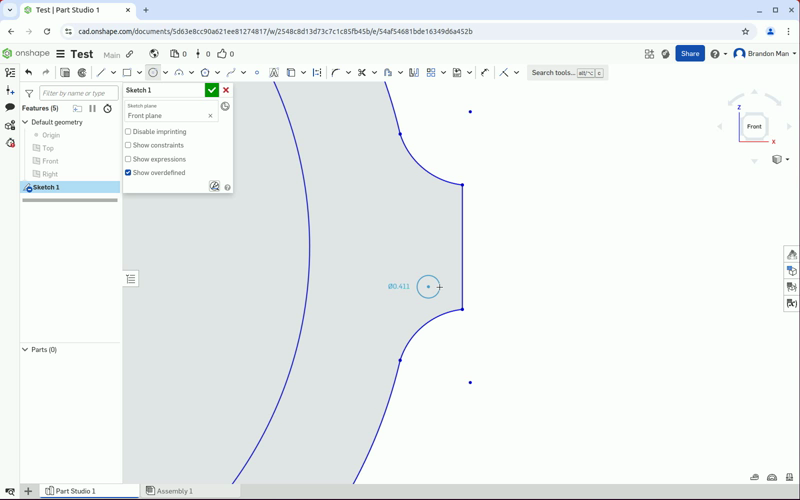
scroll(-6)
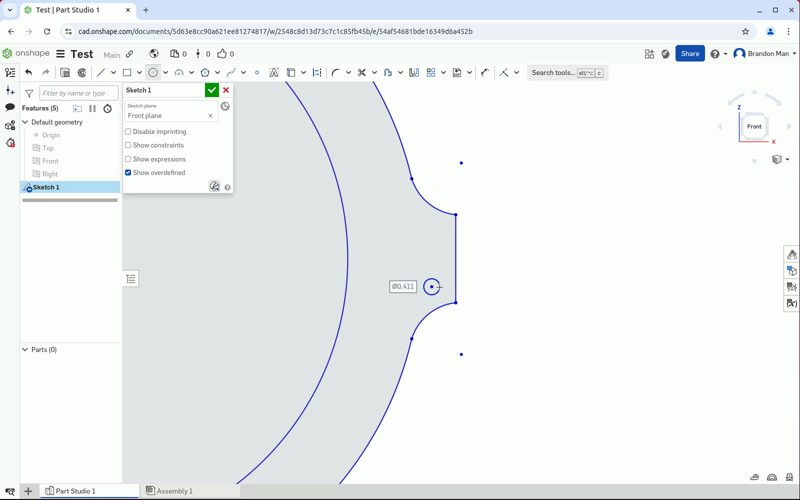
scroll(-6)
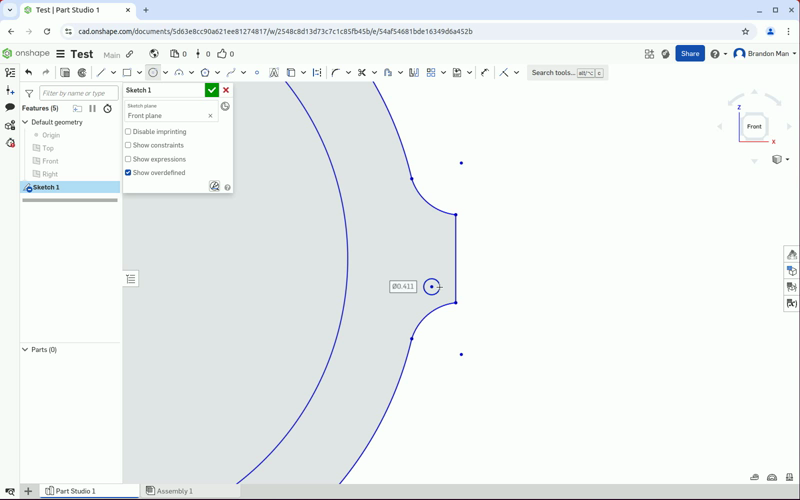
scroll(-6)
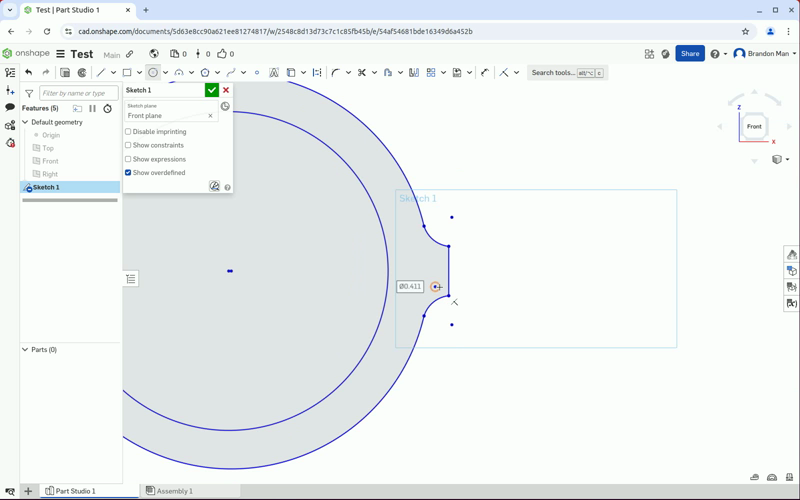
scroll(-6)
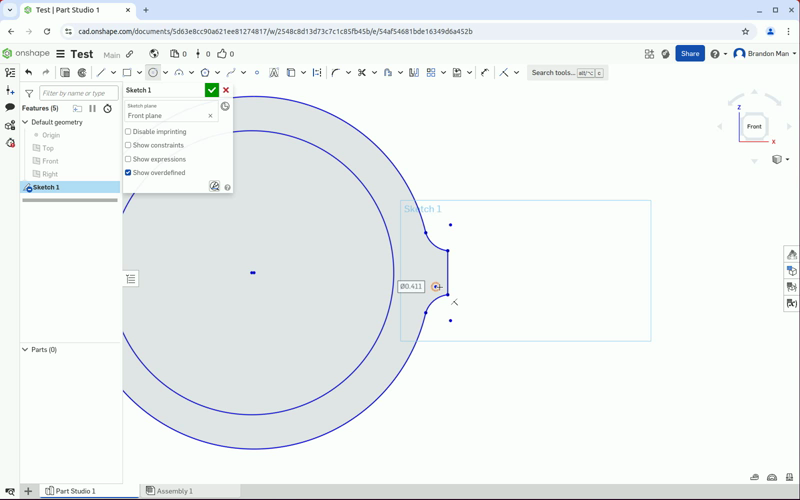
scroll(-6)
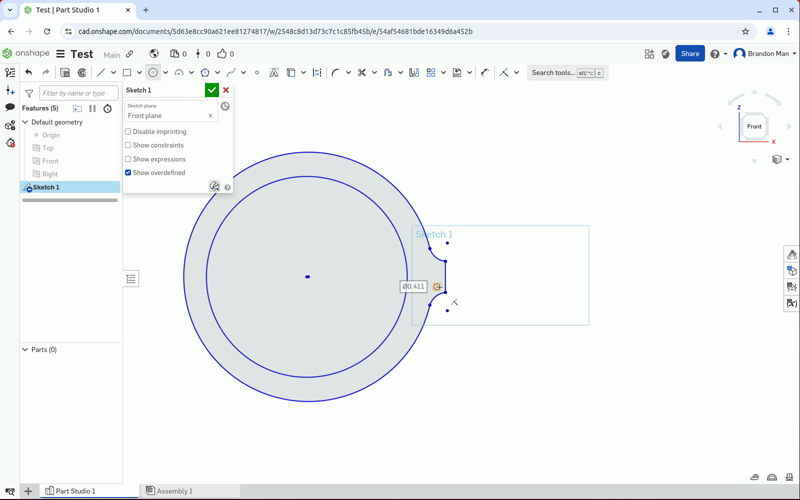
scroll(-6)
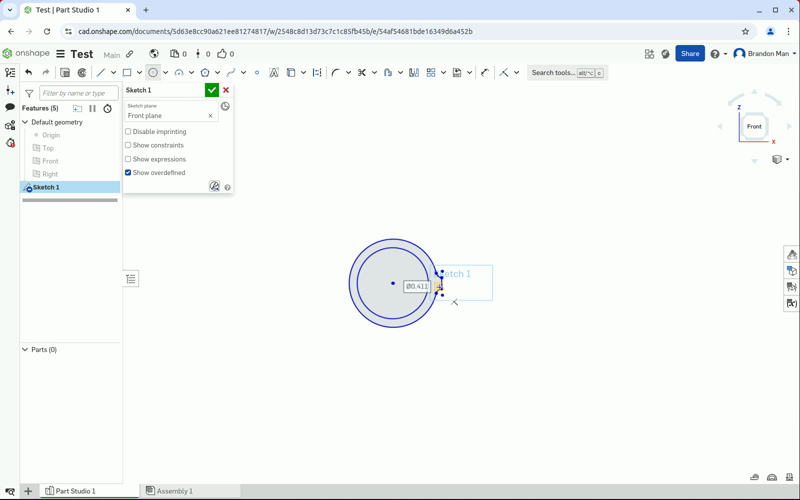
key(esc)
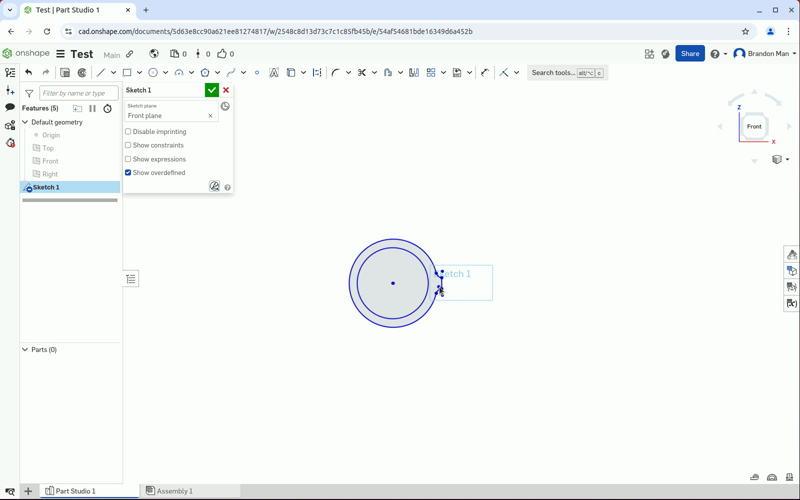
key(c)
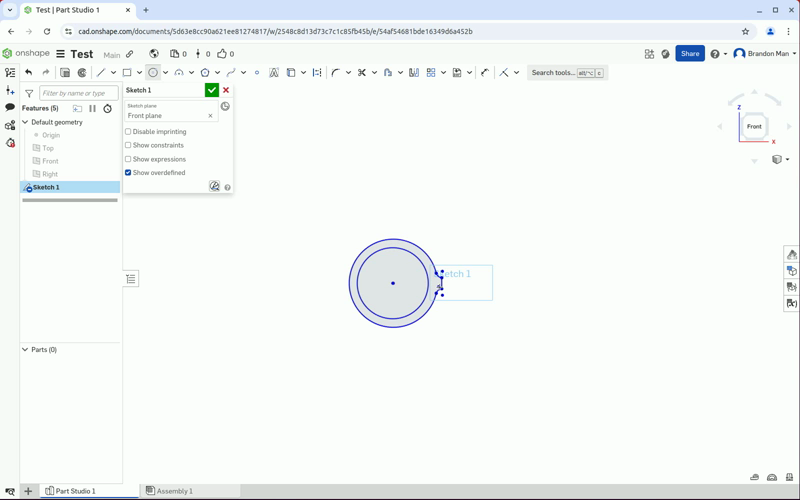
key_down(shift)
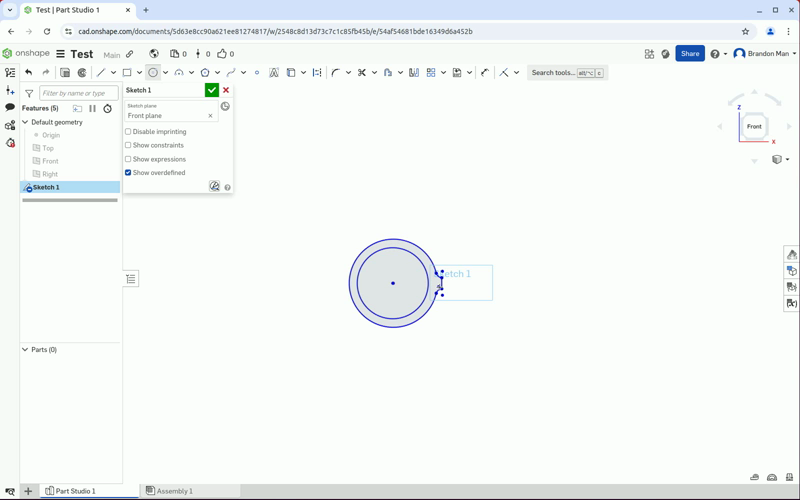
mouse_move(438, 279)
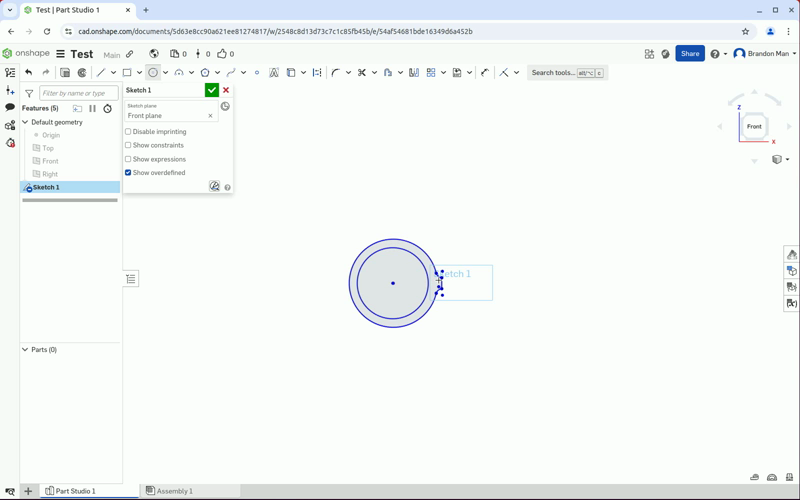
scroll(6)
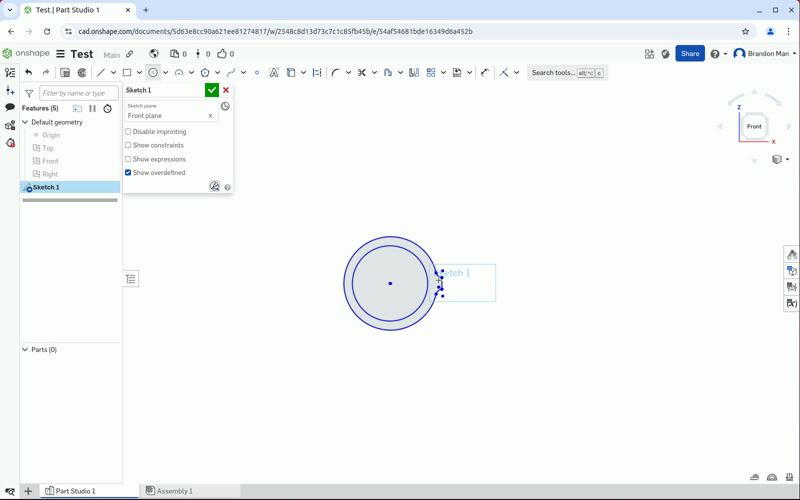
scroll(6)
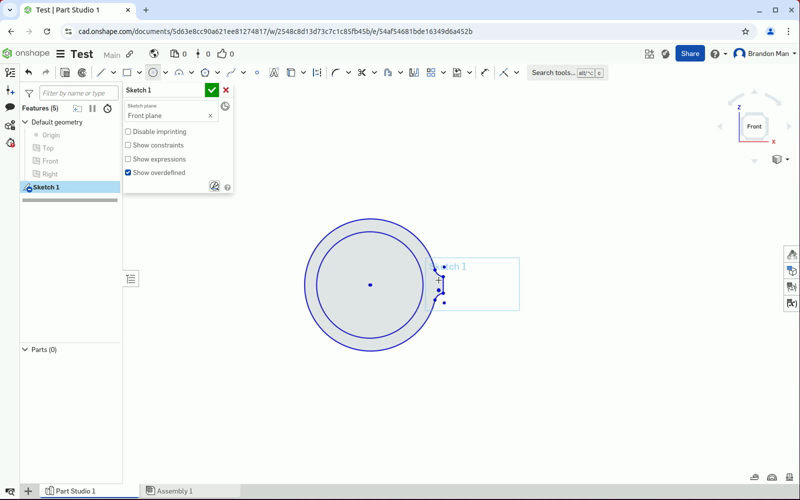
scroll(6)
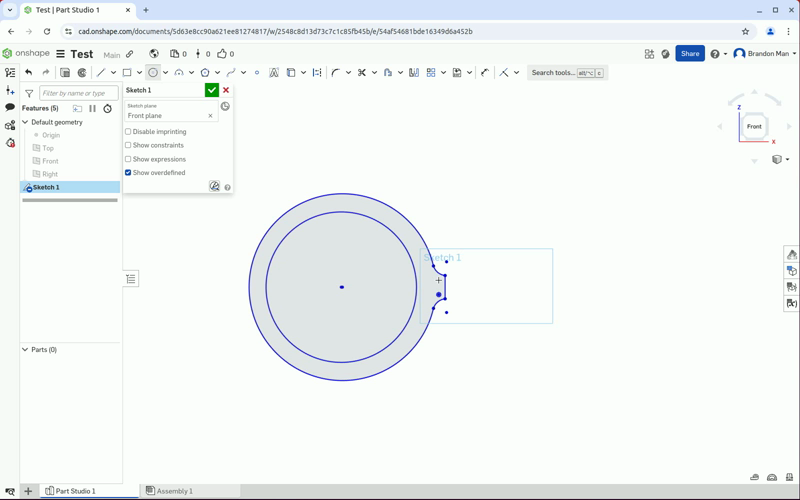
scroll(6)
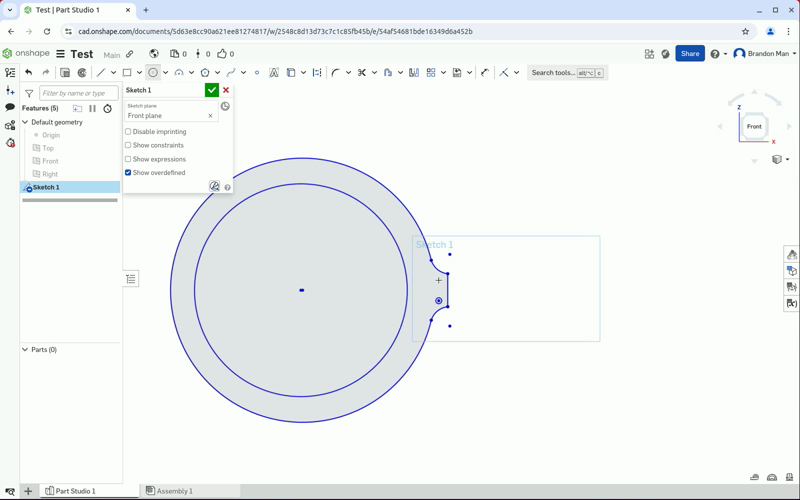
scroll(6)
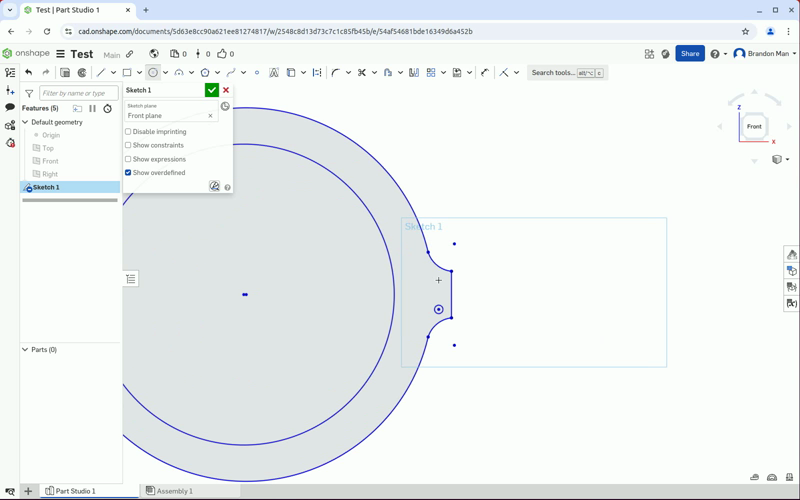
scroll(6)
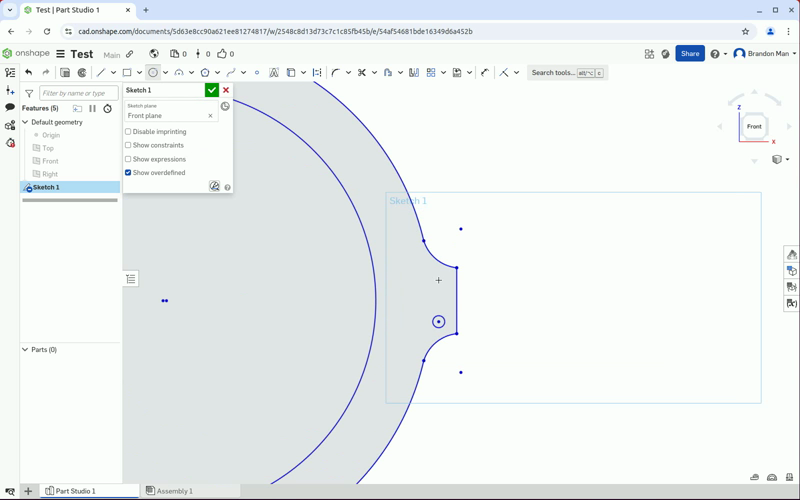
scroll(6)
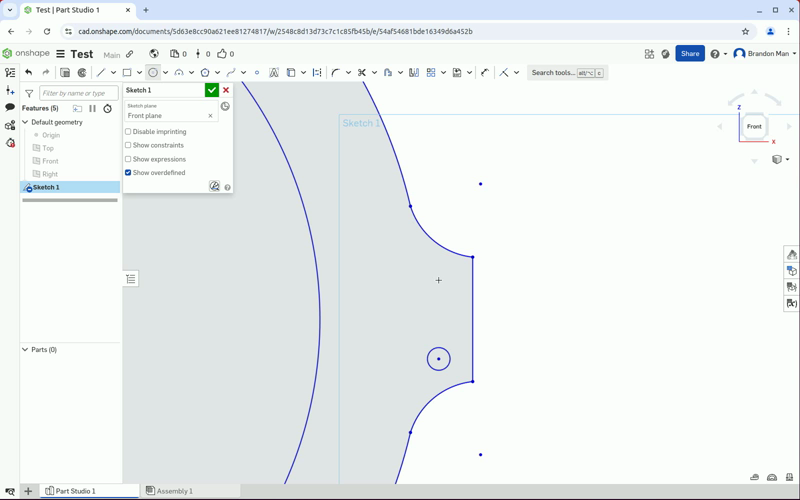
click(438, 279)
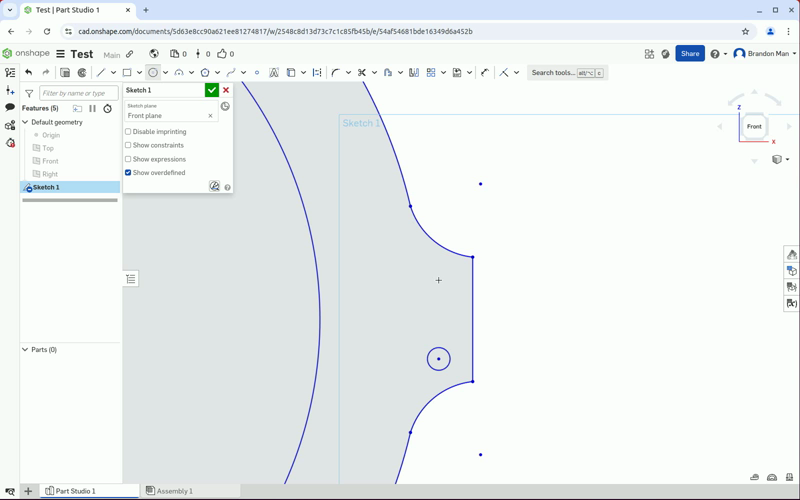
scroll(-6)
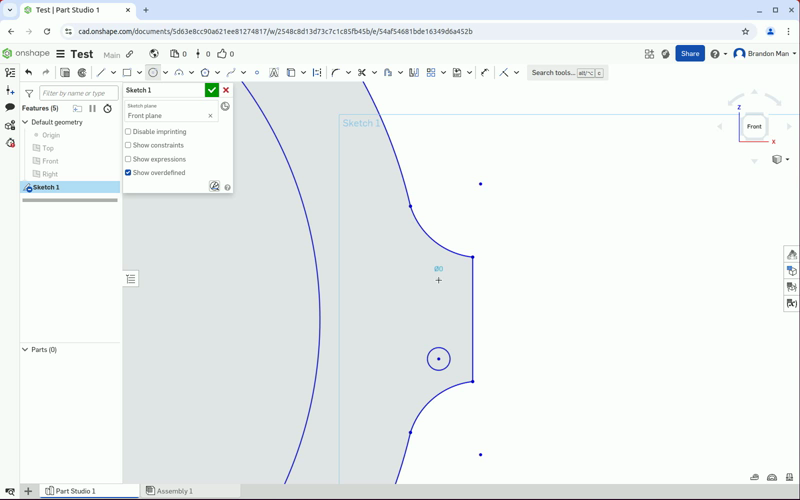
scroll(-6)
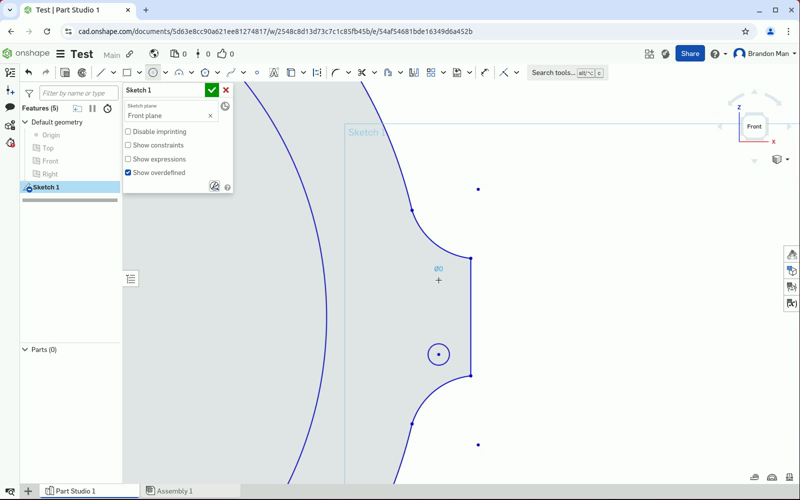
scroll(-6)
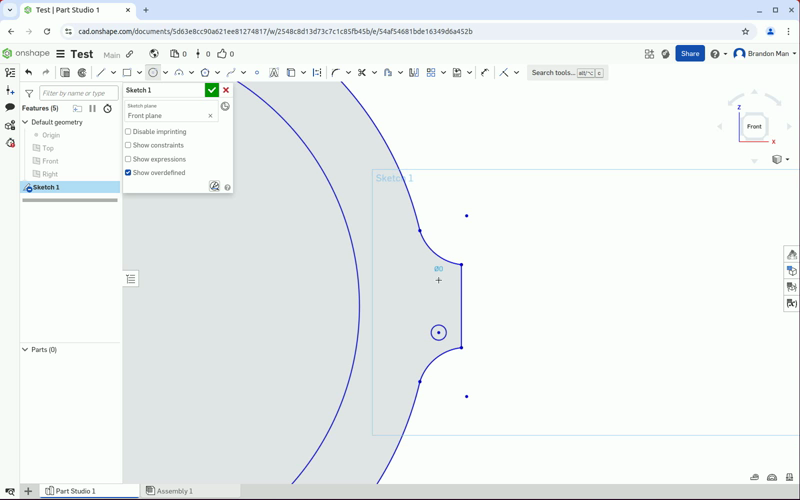
scroll(-6)
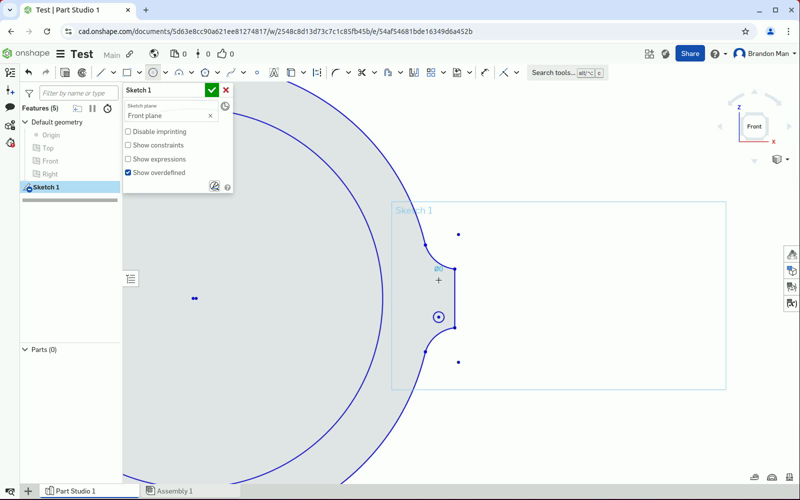
scroll(-6)
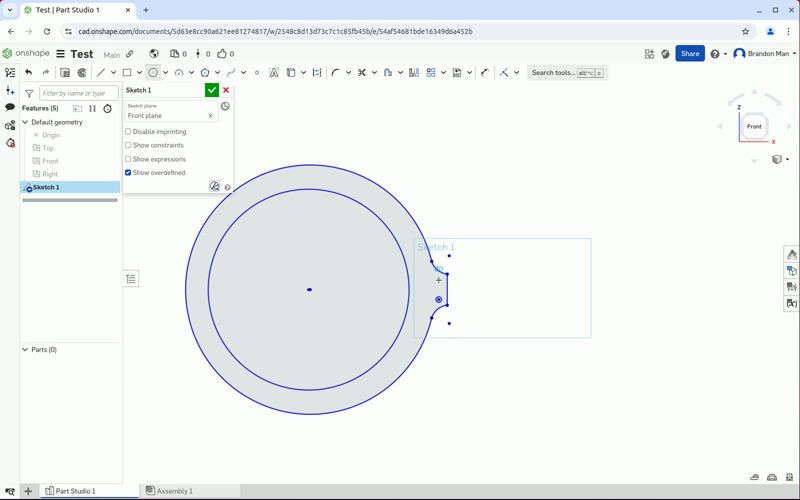
scroll(-6)
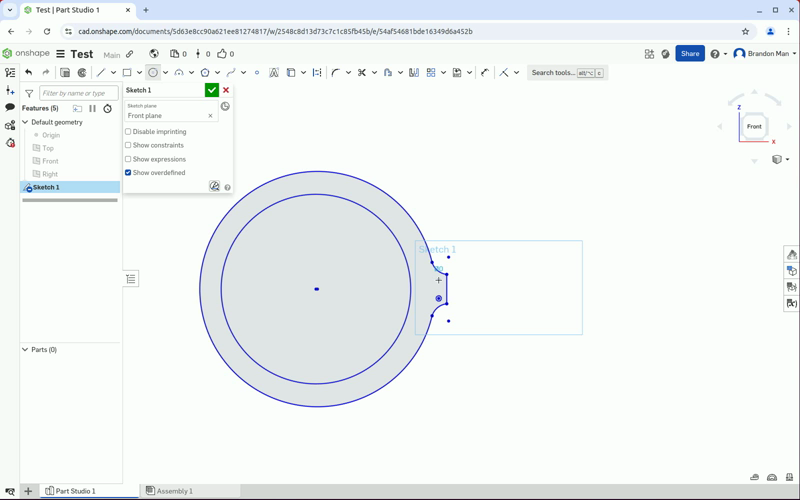
scroll(-6)
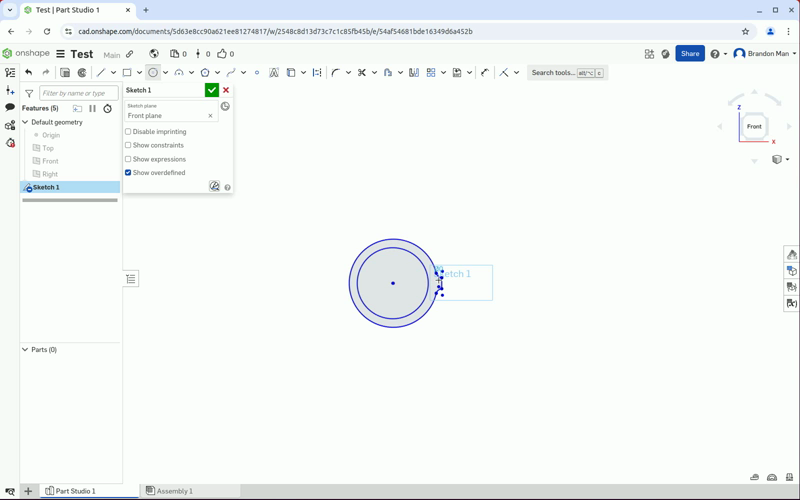
key_up(shift)
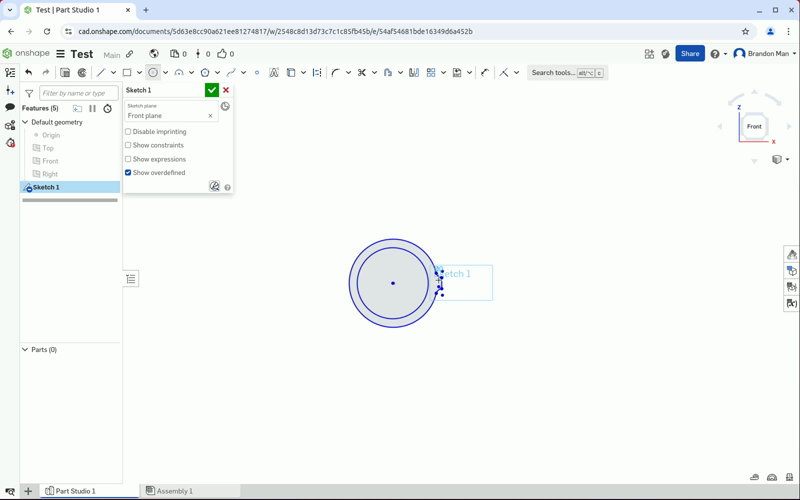
mouse_move(439, 279)
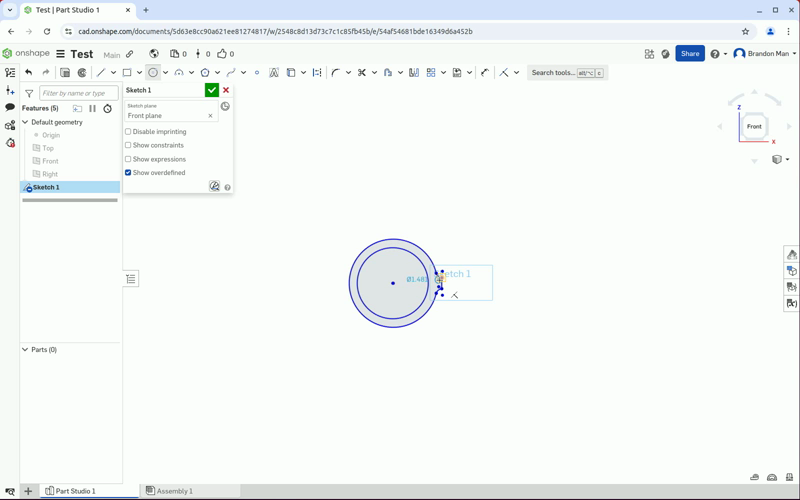
scroll(6)
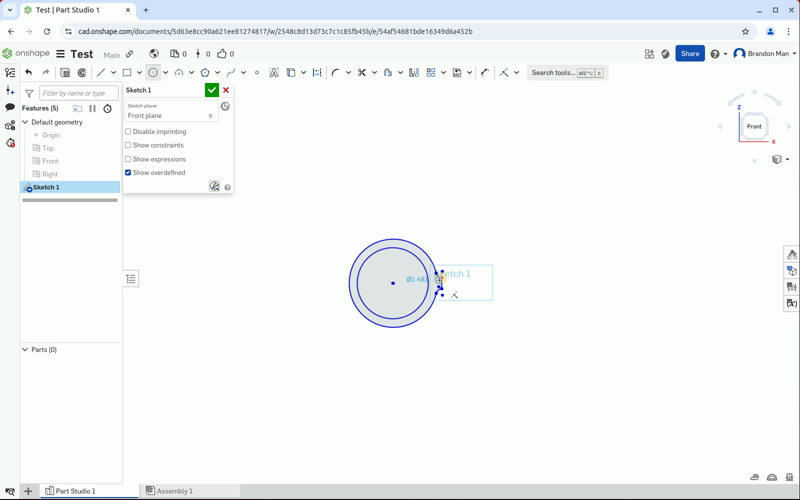
scroll(6)
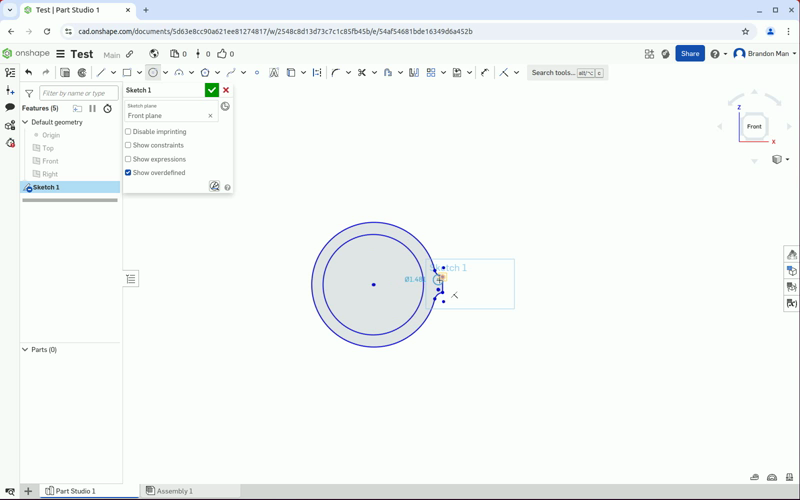
scroll(6)
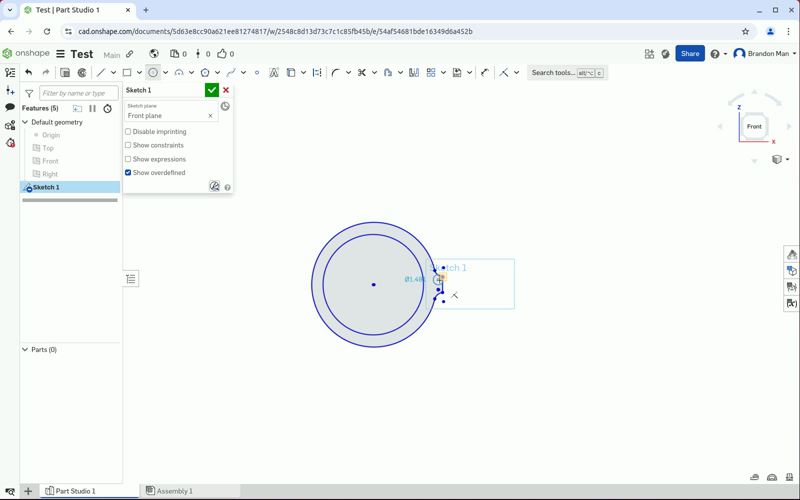
scroll(6)
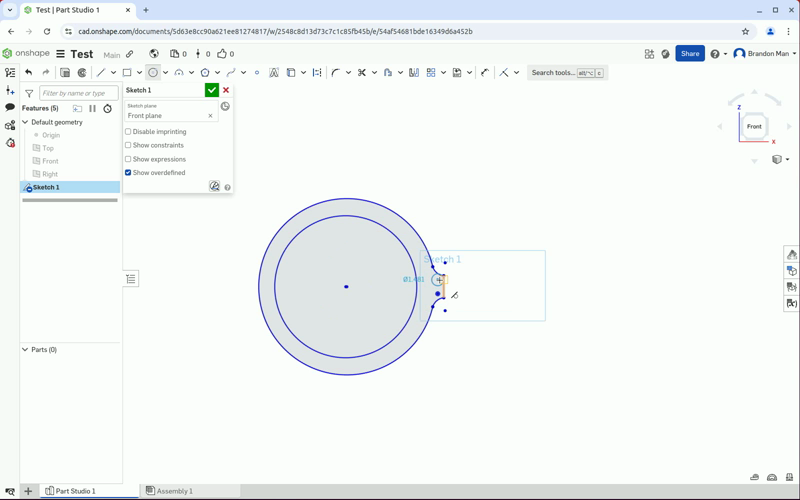
scroll(6)
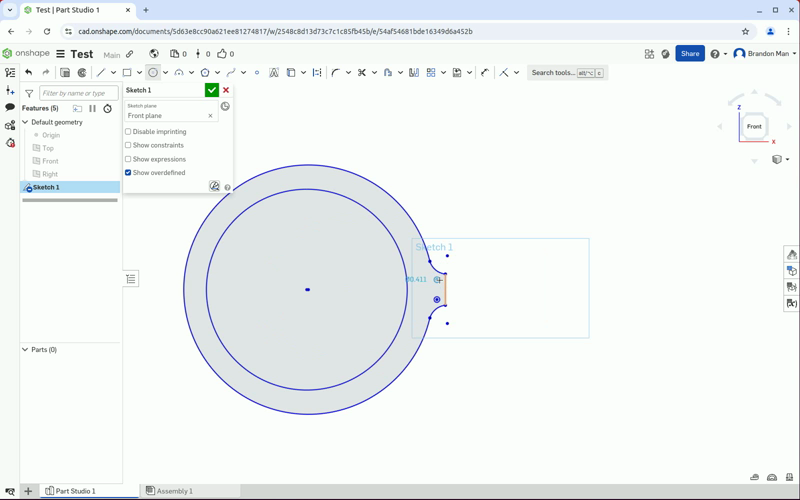
scroll(6)
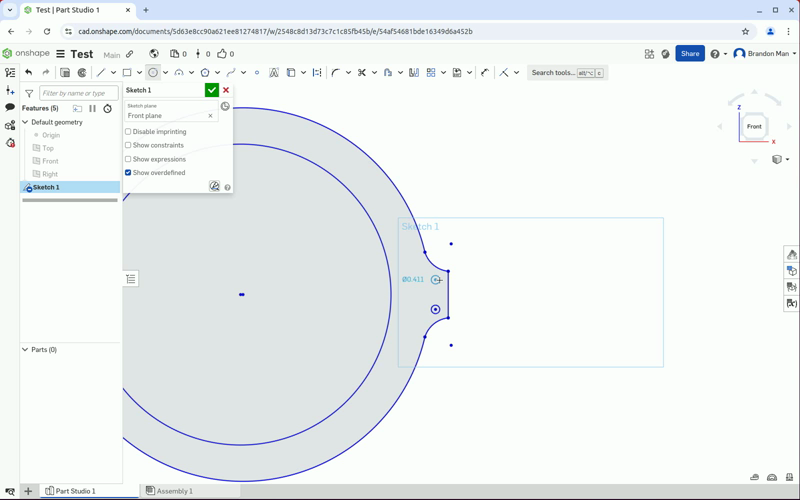
scroll(6)
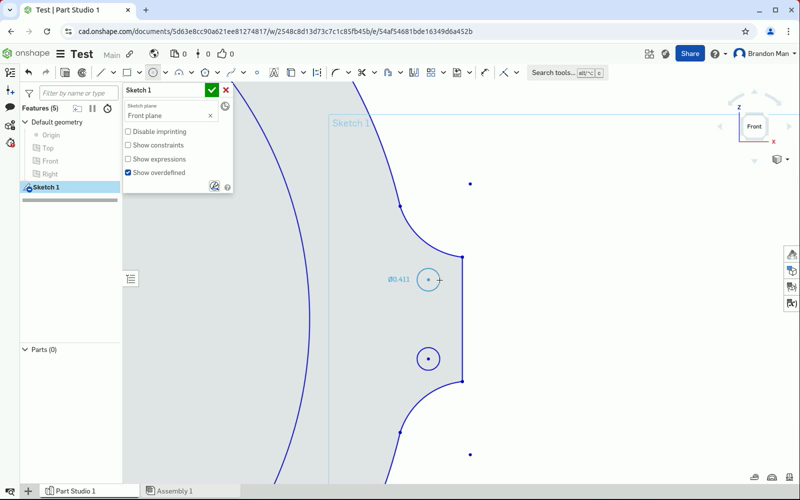
click(439, 279)
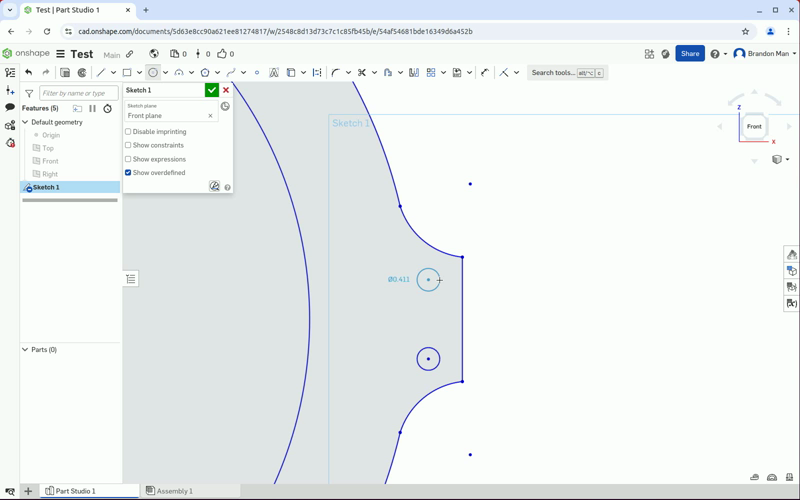
scroll(-6)
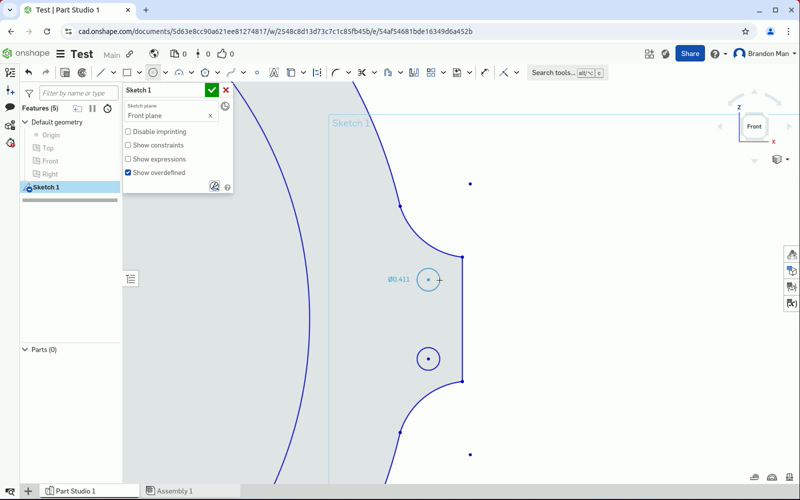
scroll(-6)
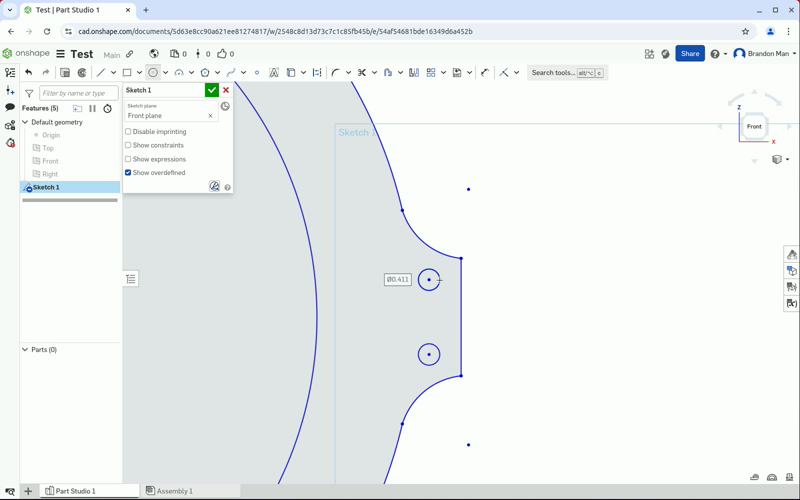
scroll(-6)
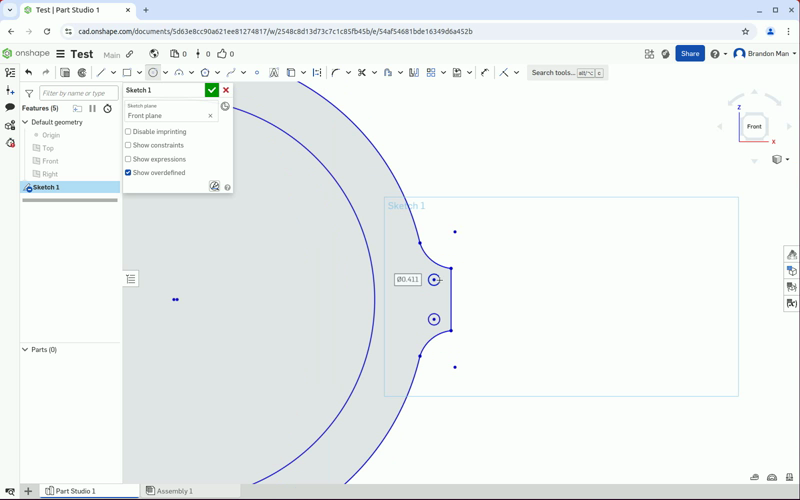
scroll(-6)
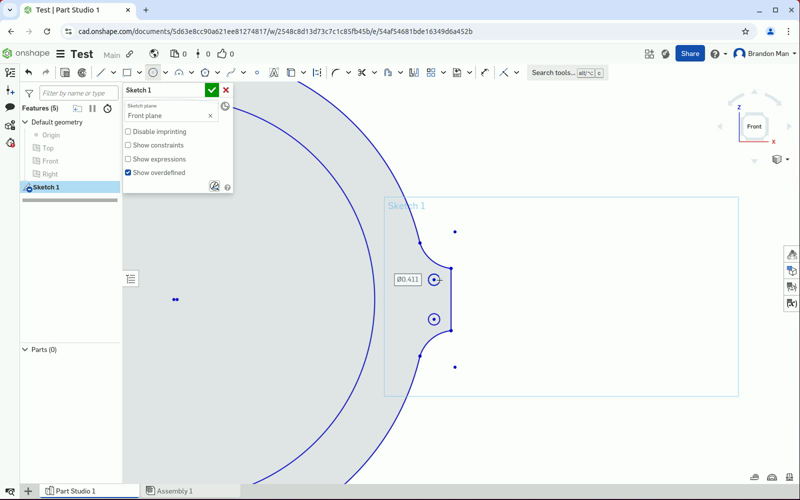
scroll(-6)
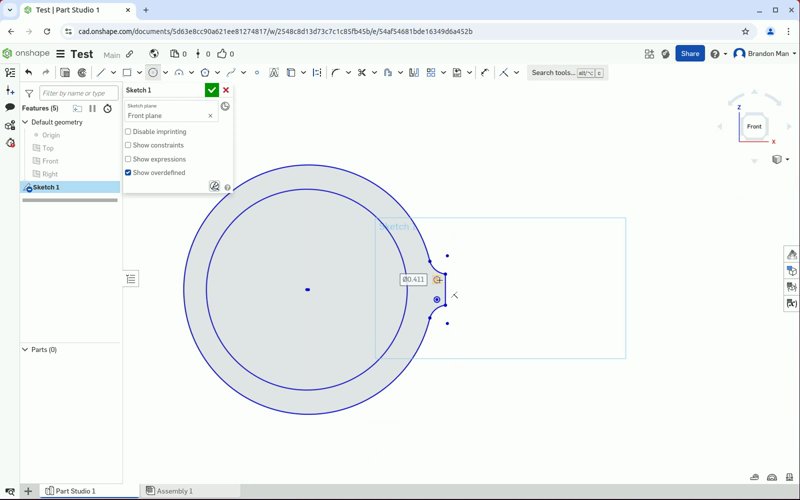
scroll(-6)
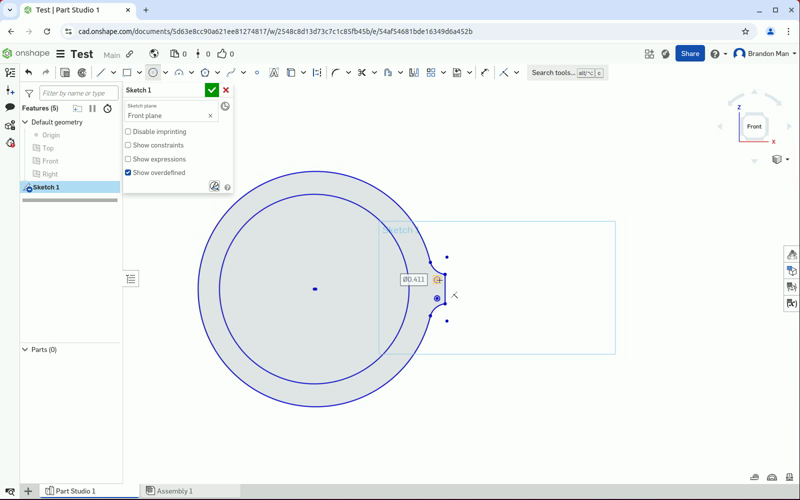
scroll(-6)
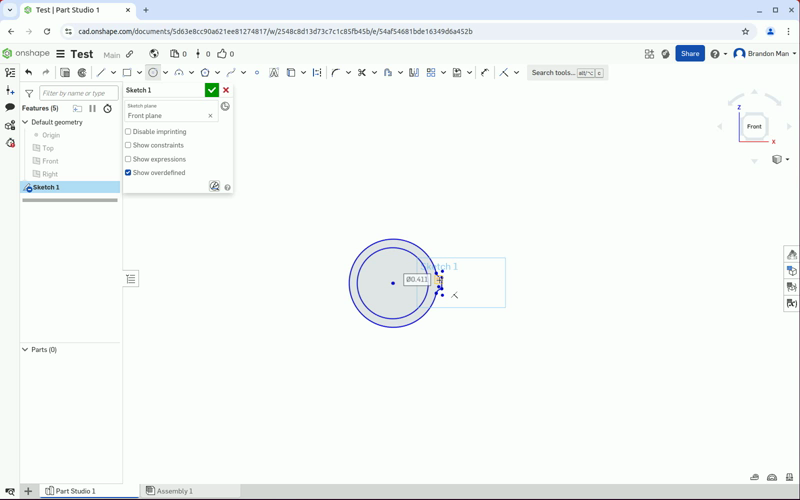
key(esc)
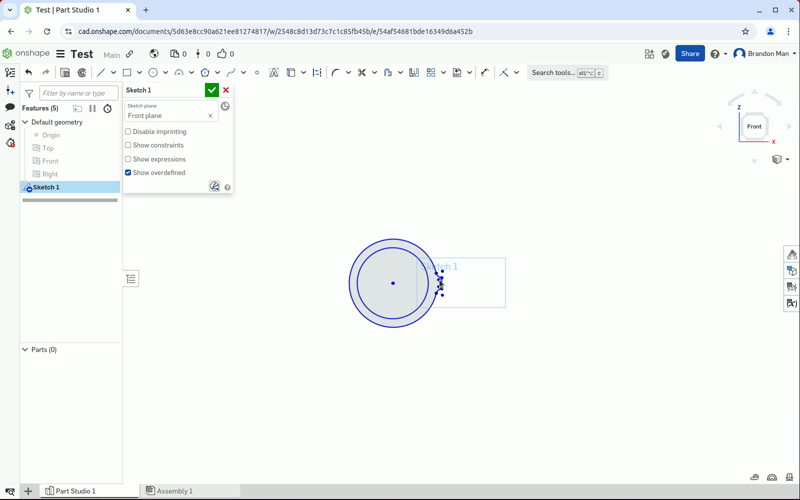
mouse_move(425, 305)
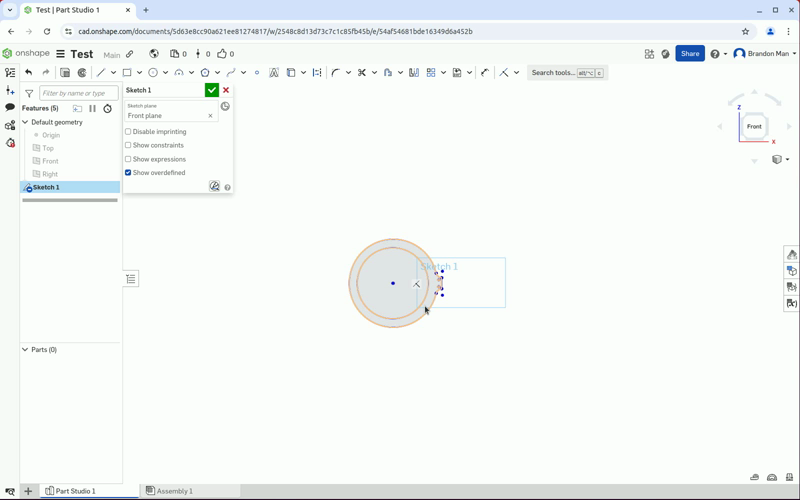
click(425, 305)
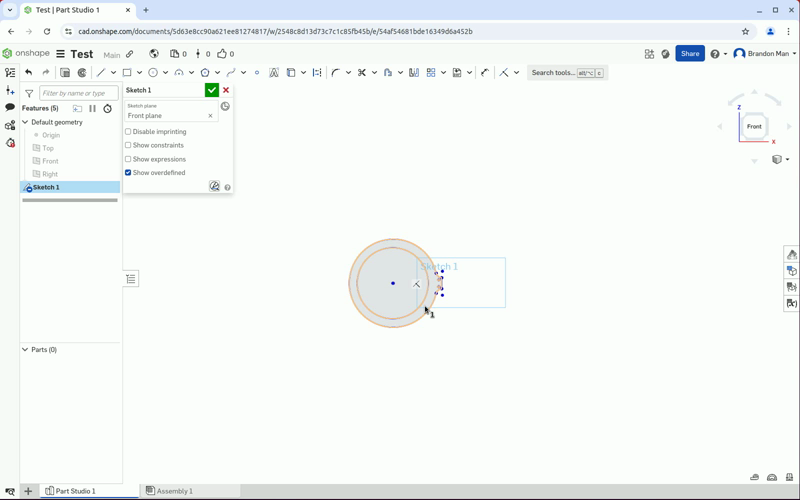
mouse_move(73, 352)
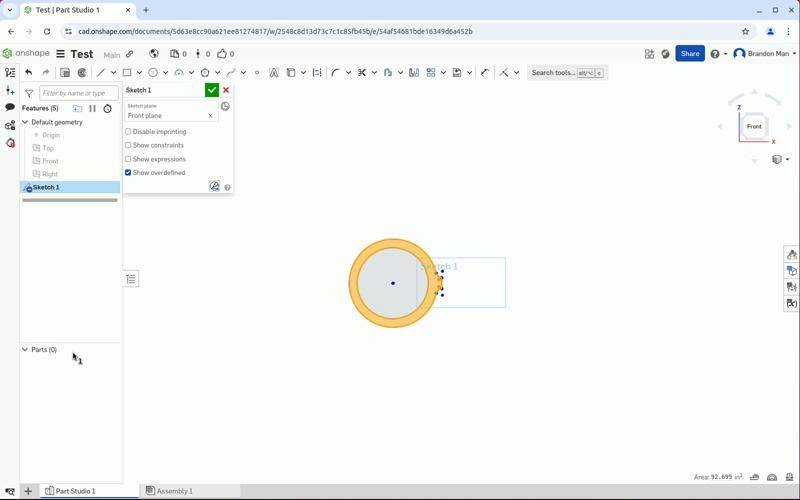
key(shift+y)
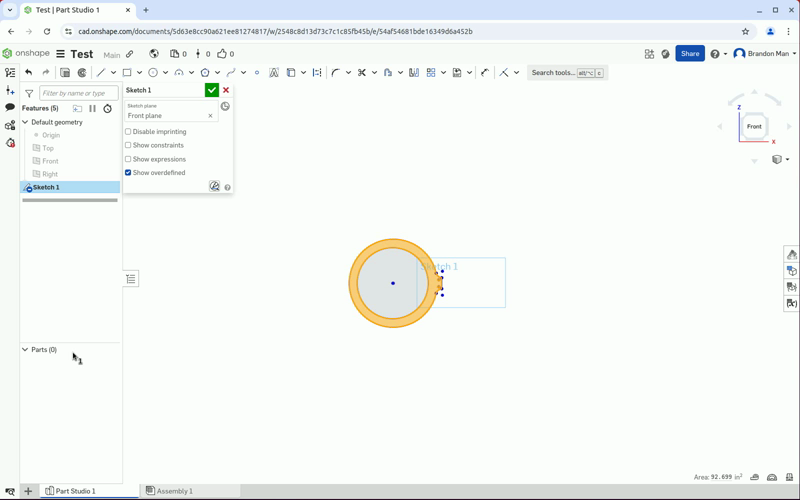
key(shift+e)
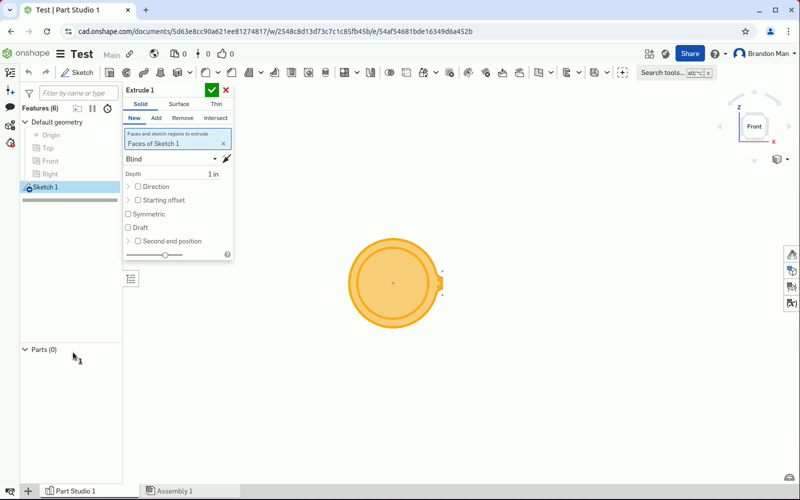
mouse_move(143, 106)
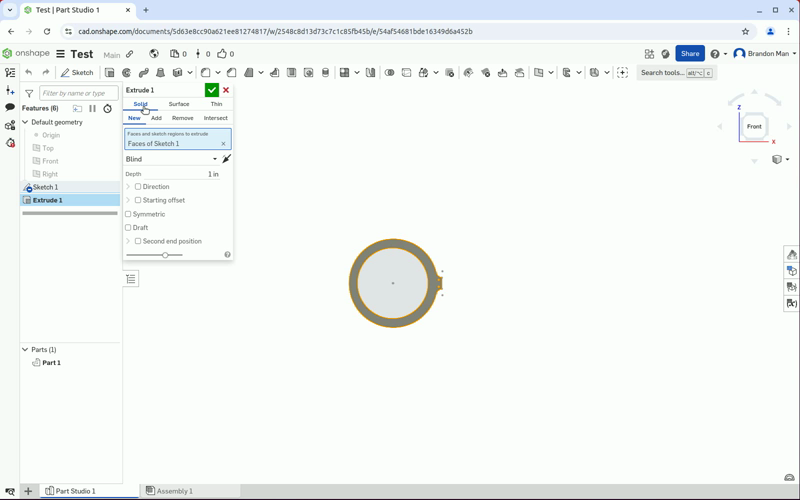
click(143, 106)
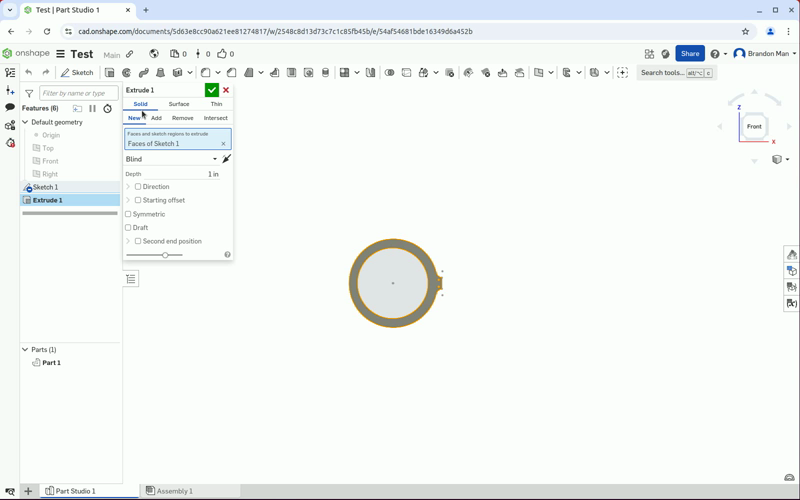
mouse_move(137, 120)
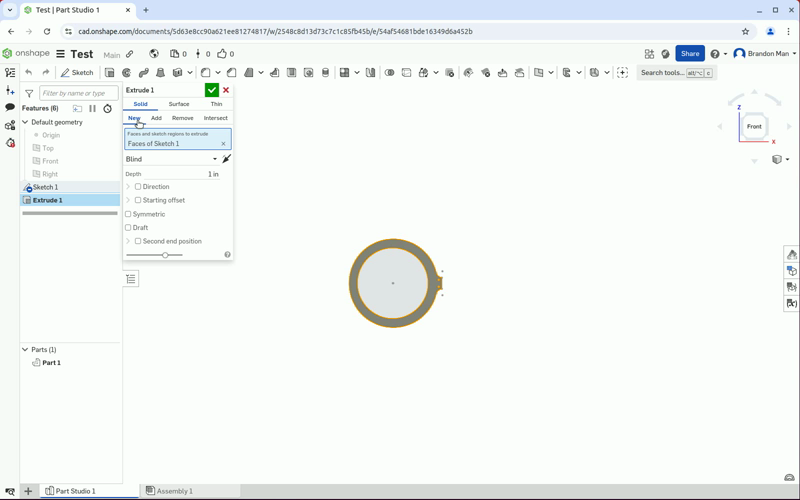
click(137, 120)
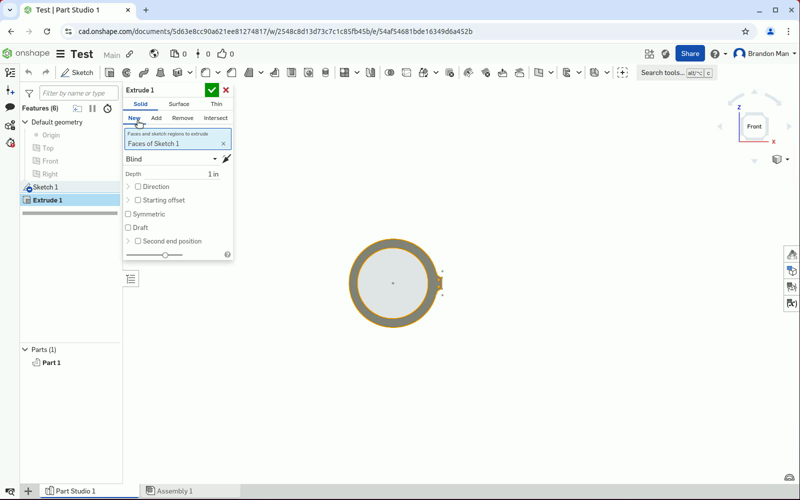
key(tab, 4)
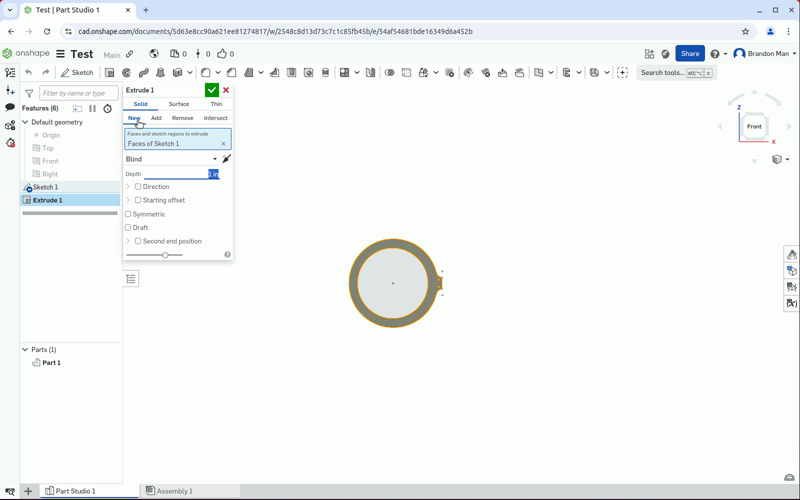
text(0.962)
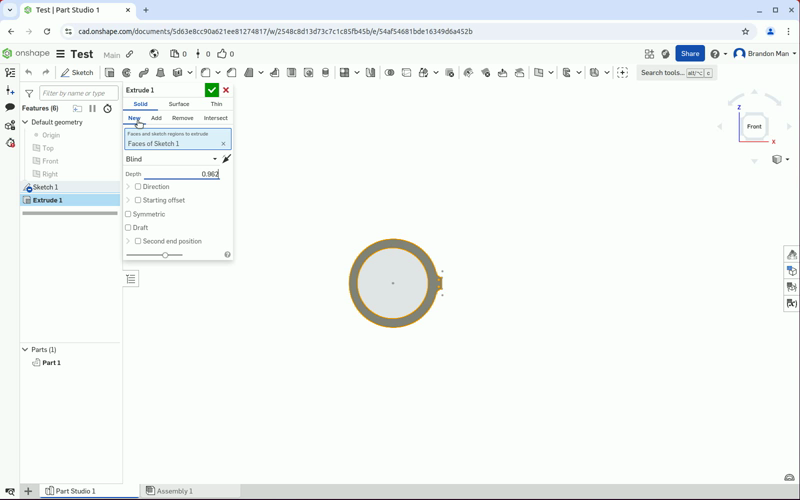
key(tab, 3)
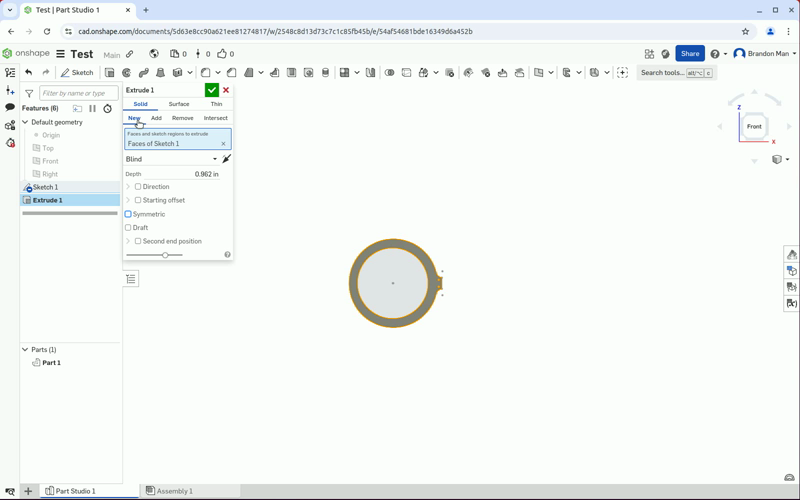
key(space)
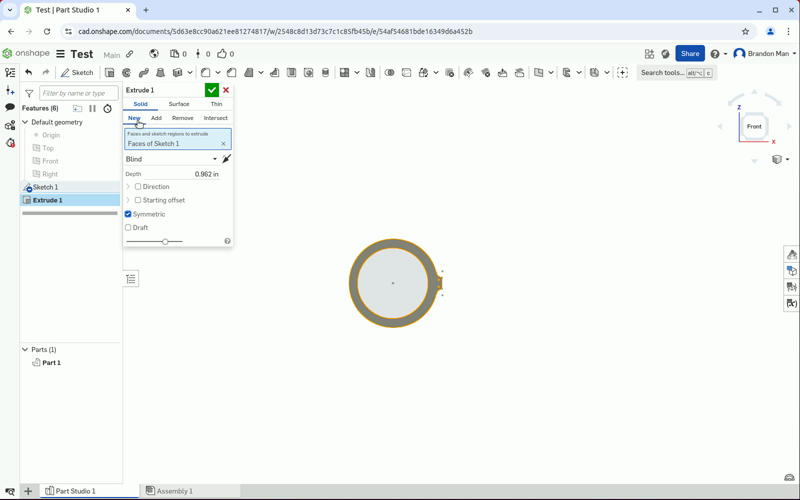
key(enter)
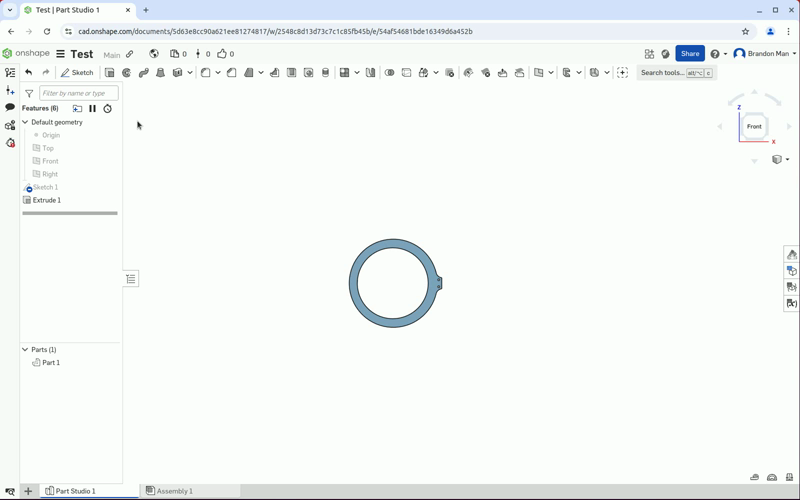
key(shift+h)
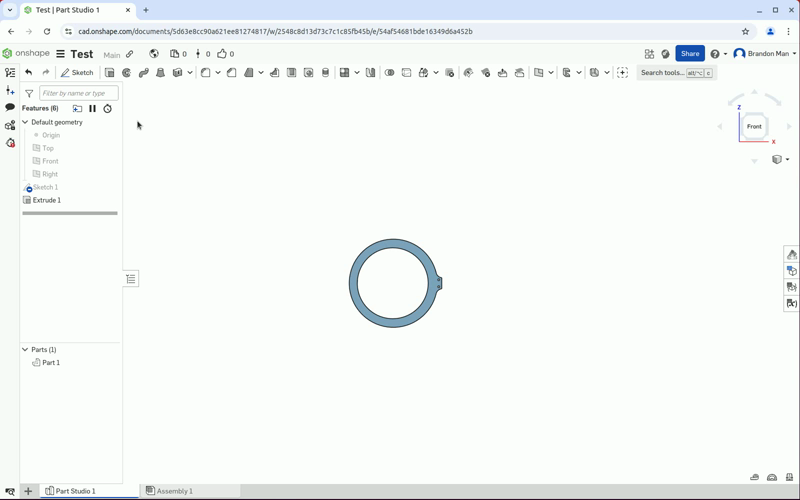
key(shift+h)
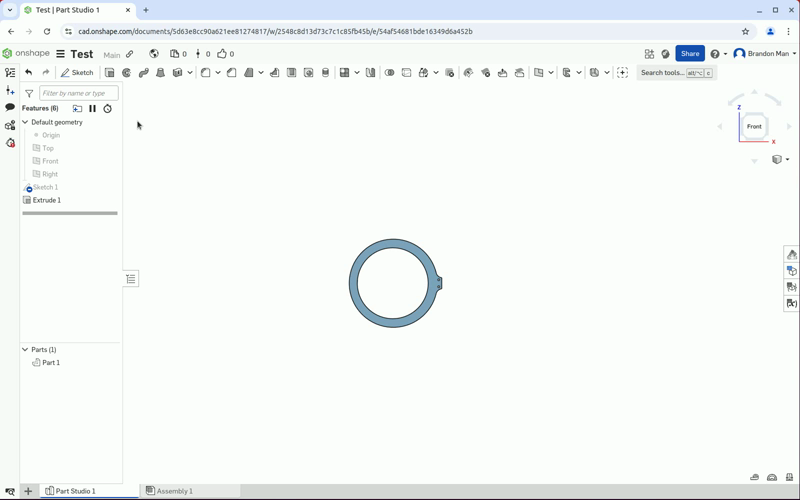
mouse_move(73, 189)
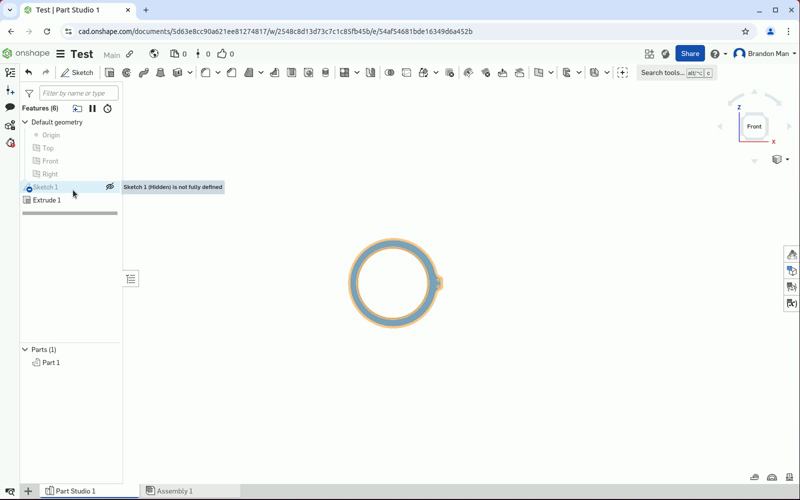
click(73, 189)
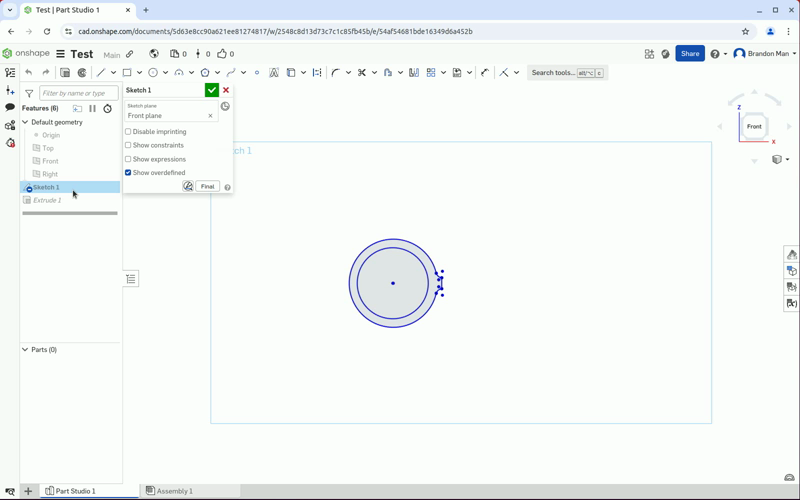
mouse_move(229, 92)
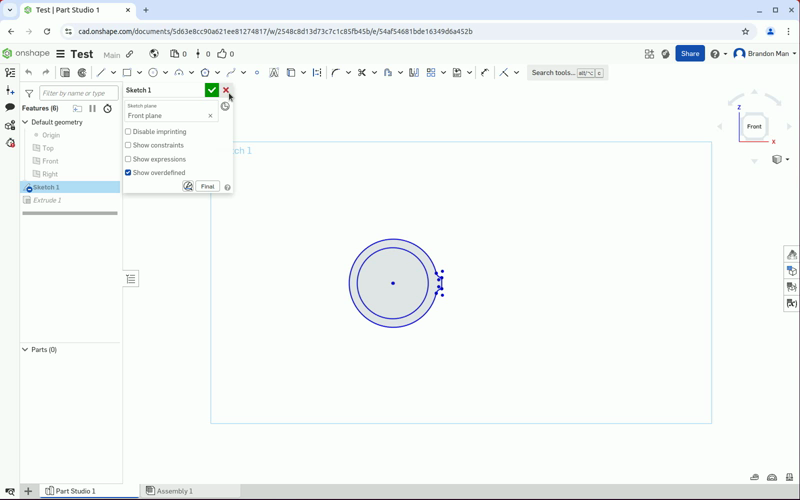
click(229, 92)
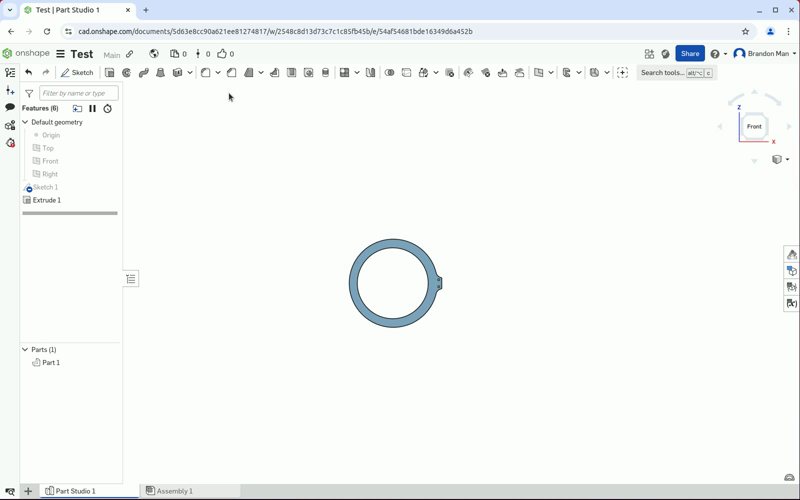
mouse_move(541, 75)
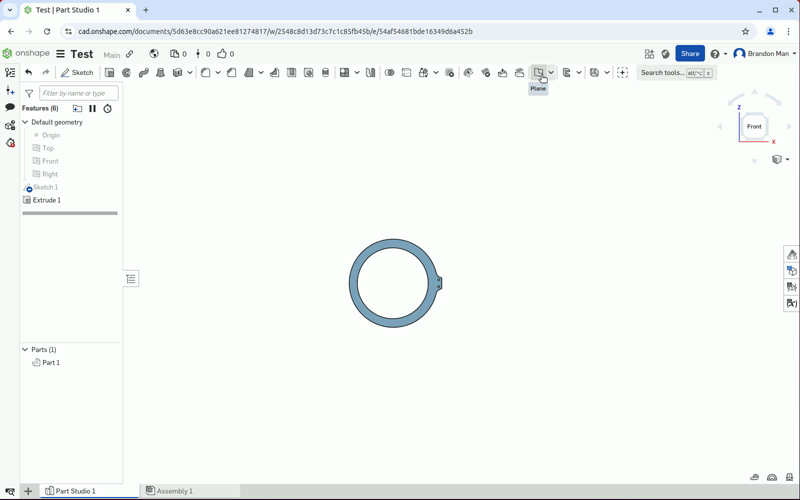
click(541, 75)
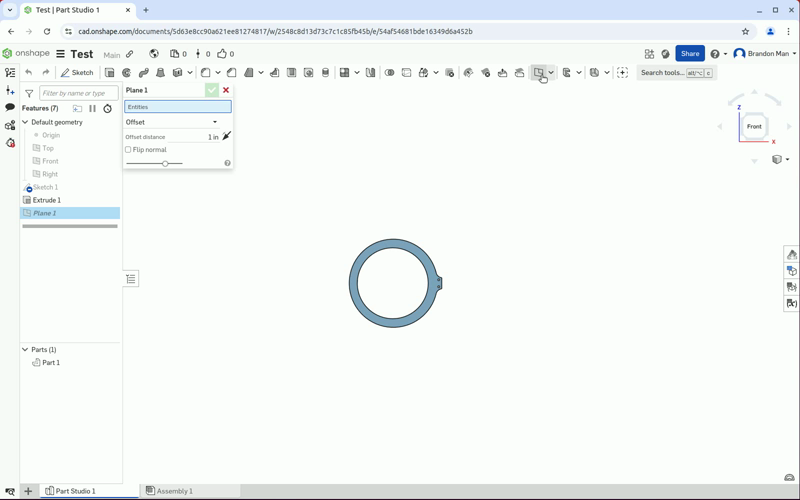
mouse_move(73, 163)
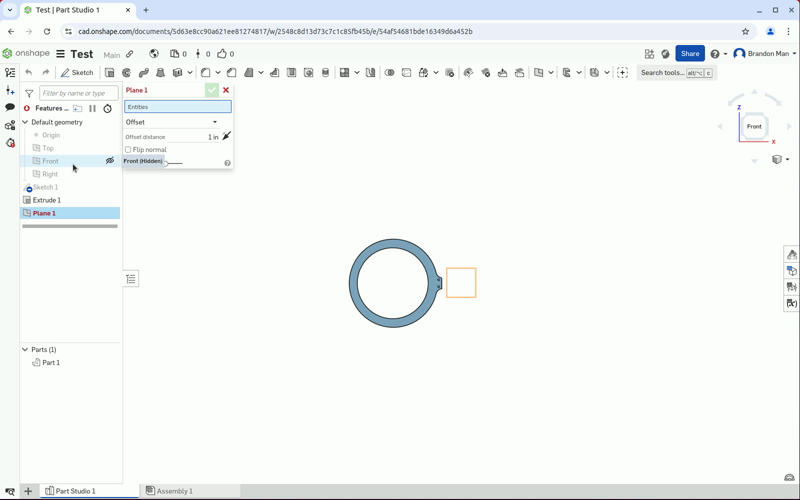
click(73, 163)
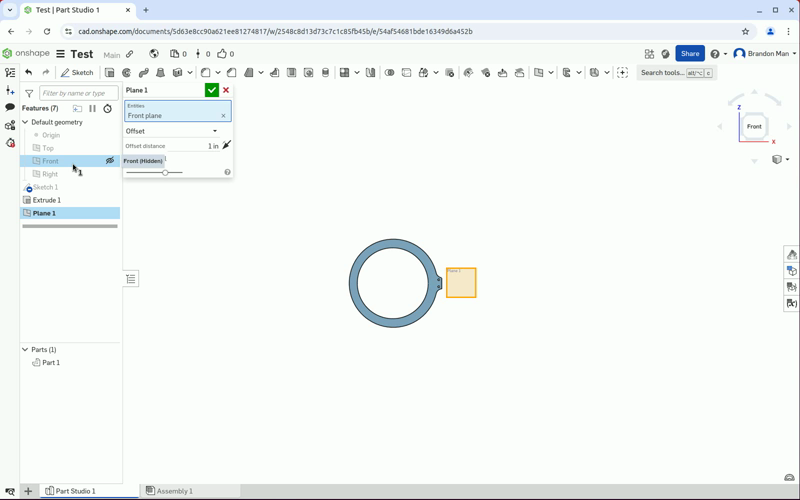
key(tab, 2)
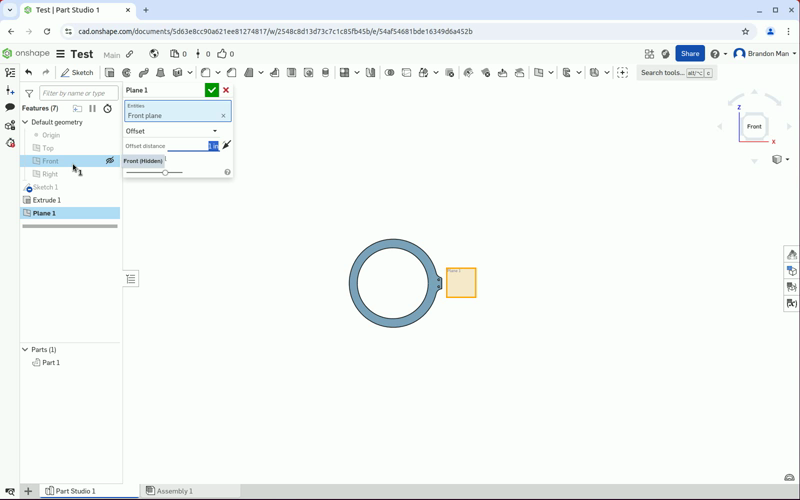
text(0.493)
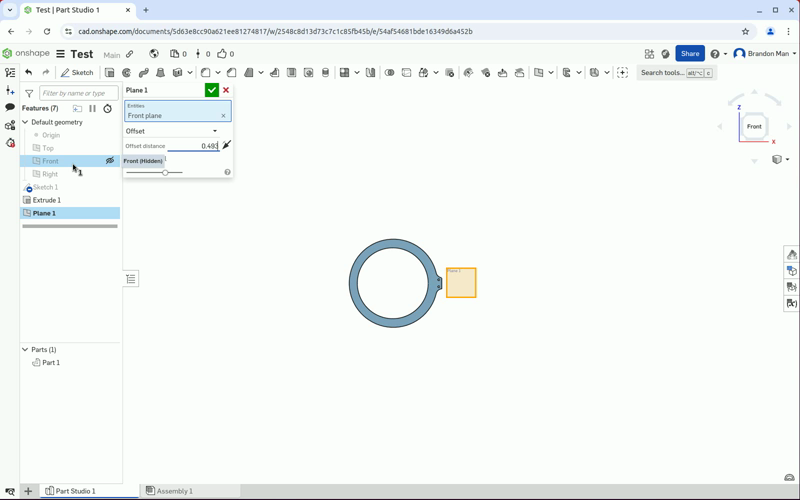
key(enter, 2)
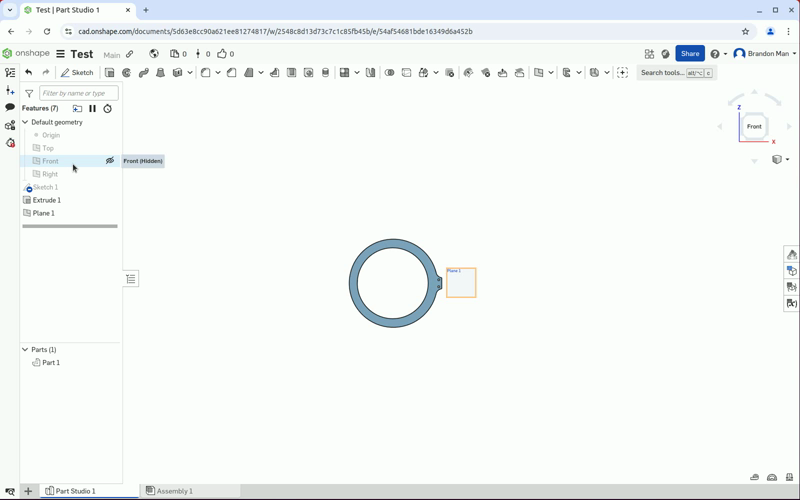
key(shift+s)
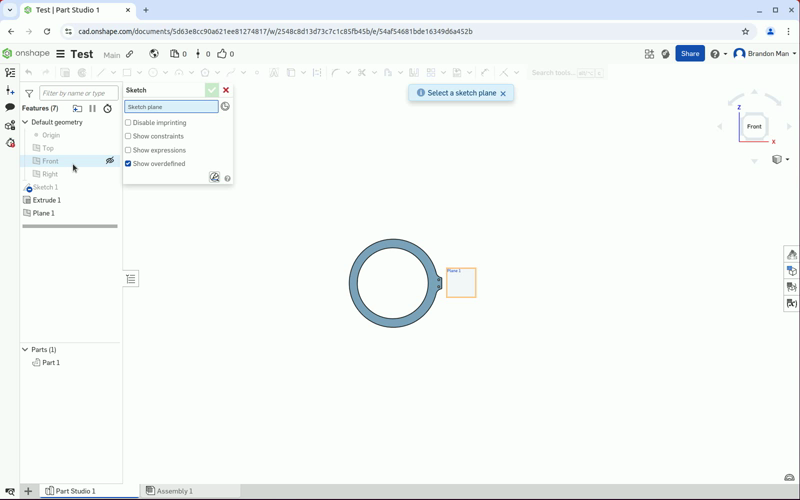
mouse_move(73, 215)
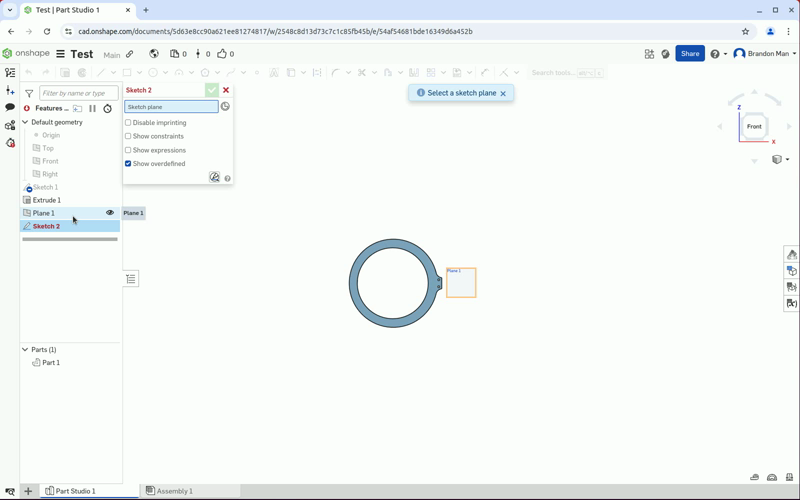
click(73, 215)
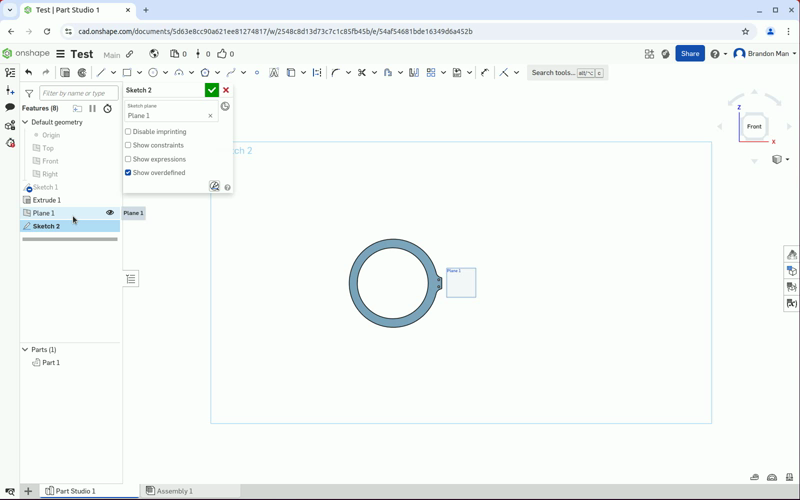
mouse_move(73, 352)
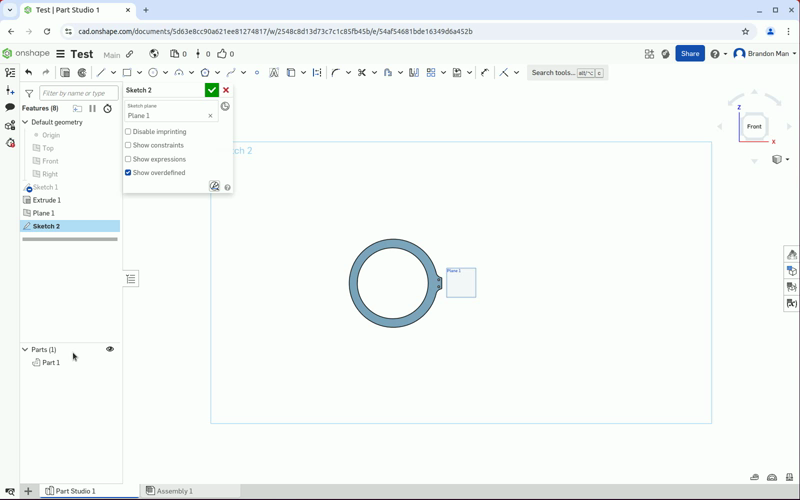
key(y)
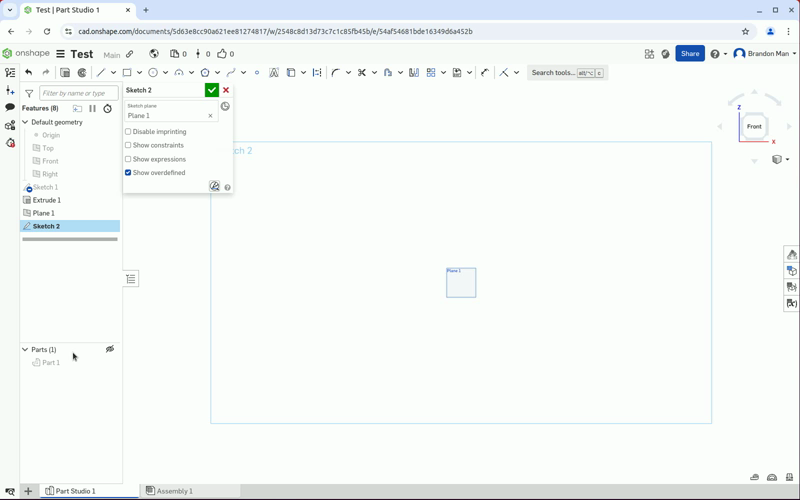
key(c)
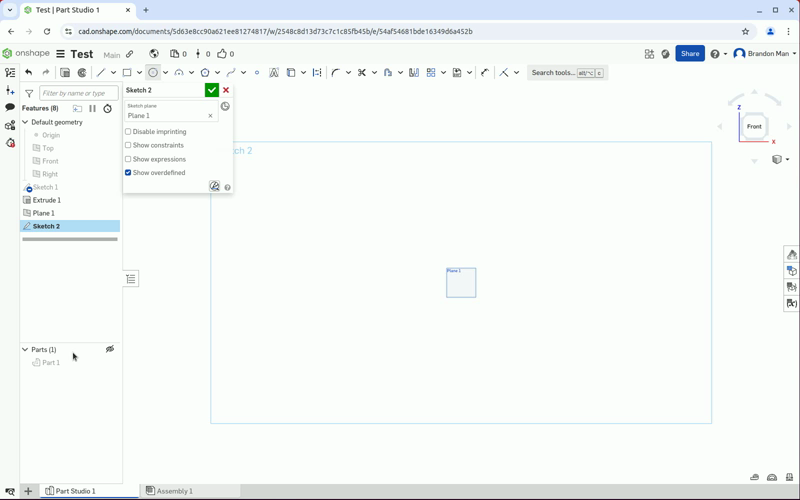
key_down(shift)
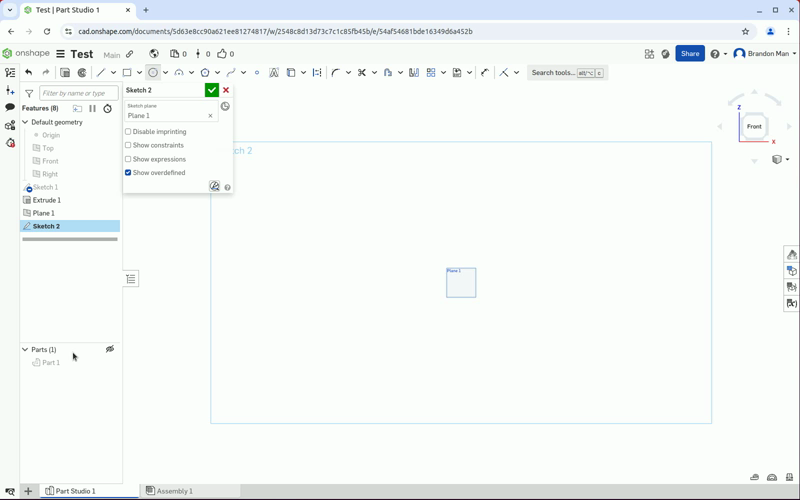
mouse_move(394, 282)
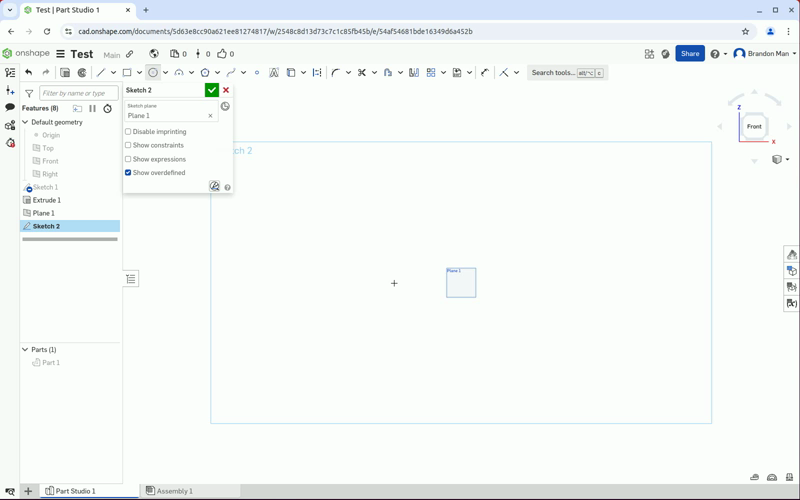
click(394, 282)
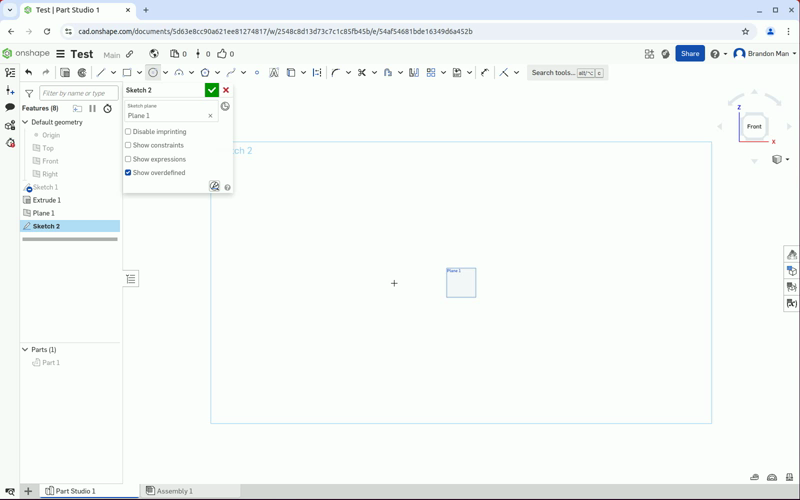
key_up(shift)
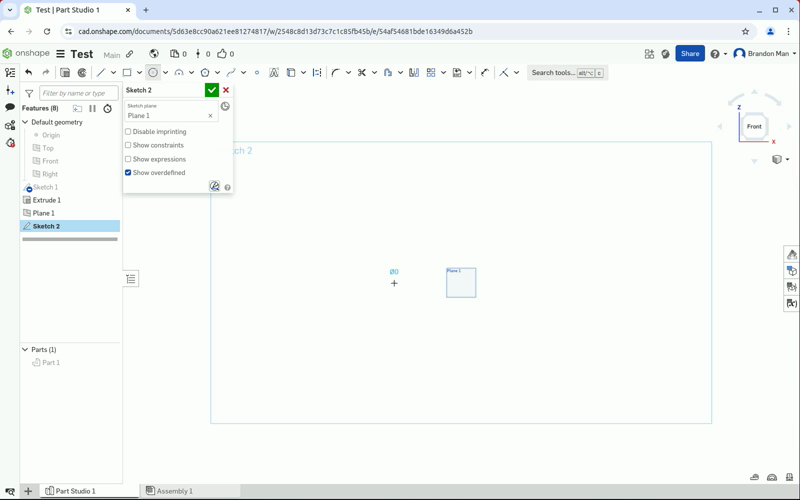
mouse_move(437, 282)
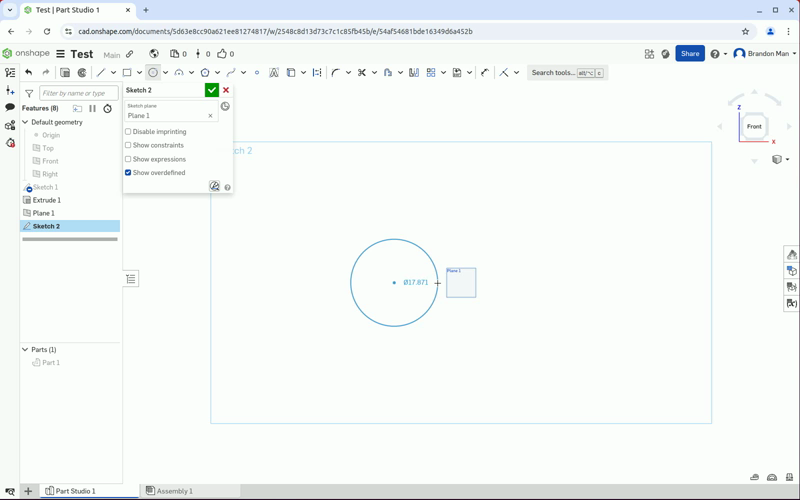
click(437, 282)
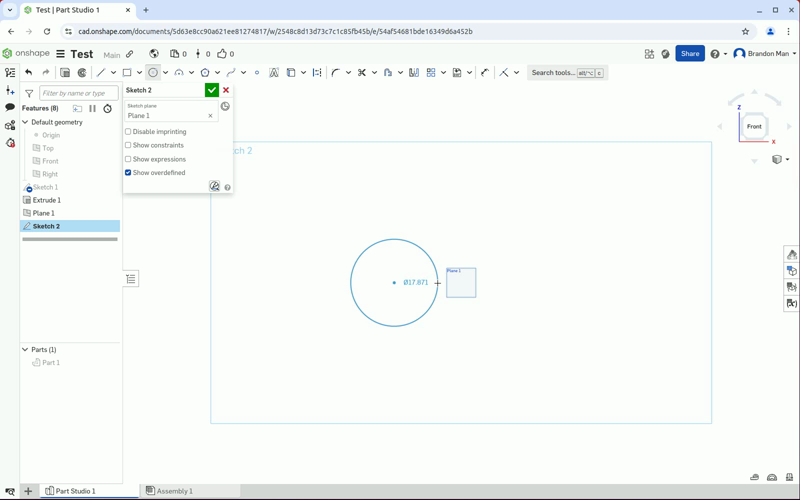
key(esc)
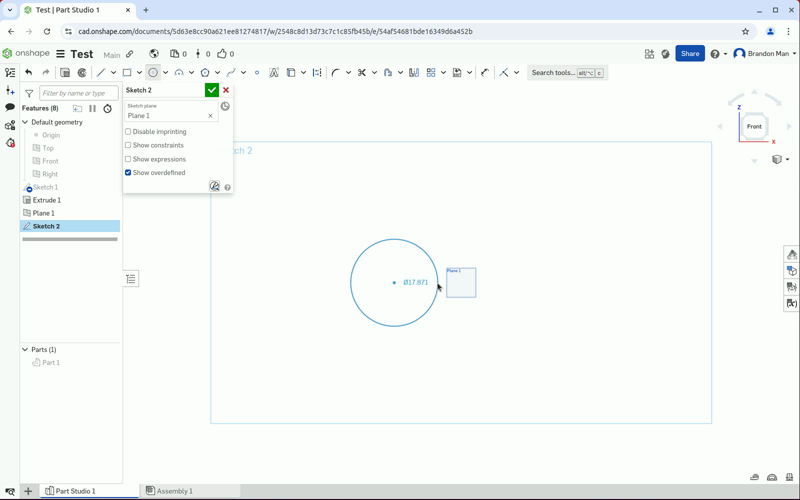
key(c)
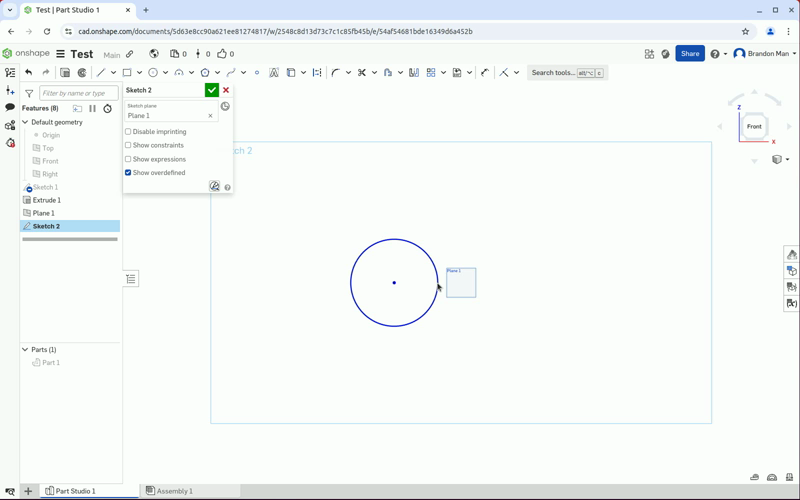
key_down(shift)
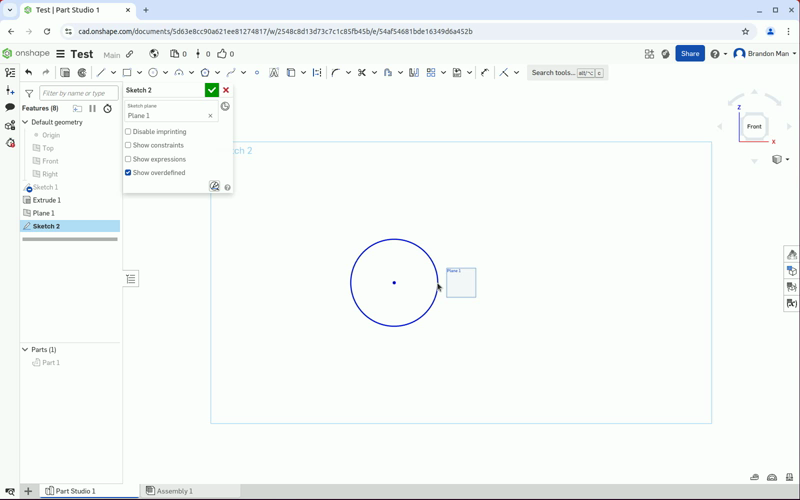
mouse_move(394, 282)
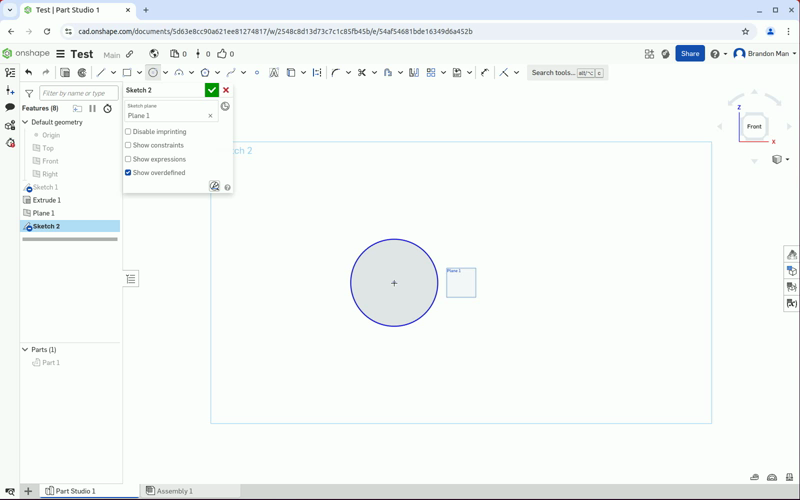
click(394, 282)
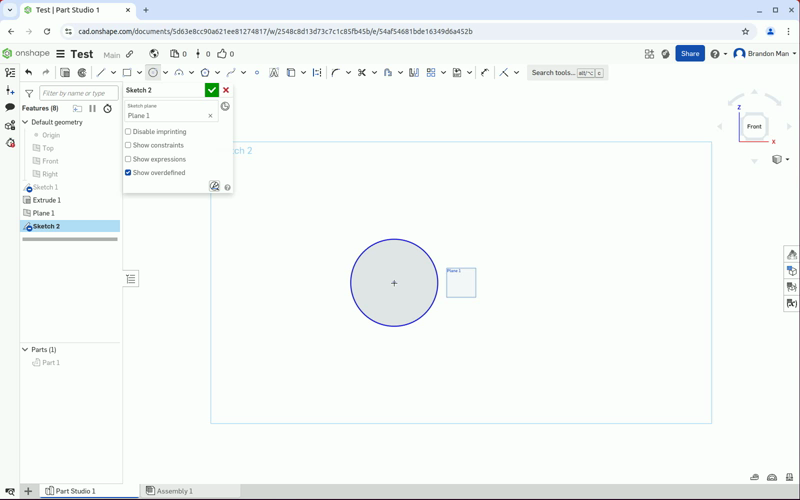
key_up(shift)
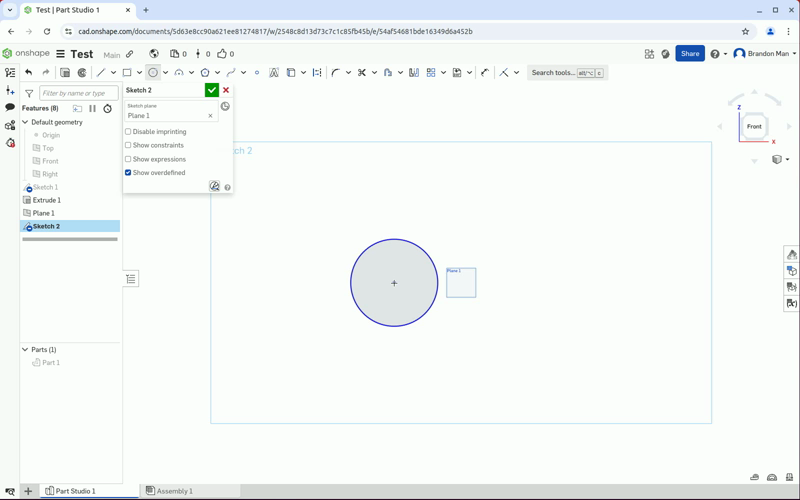
mouse_move(431, 282)
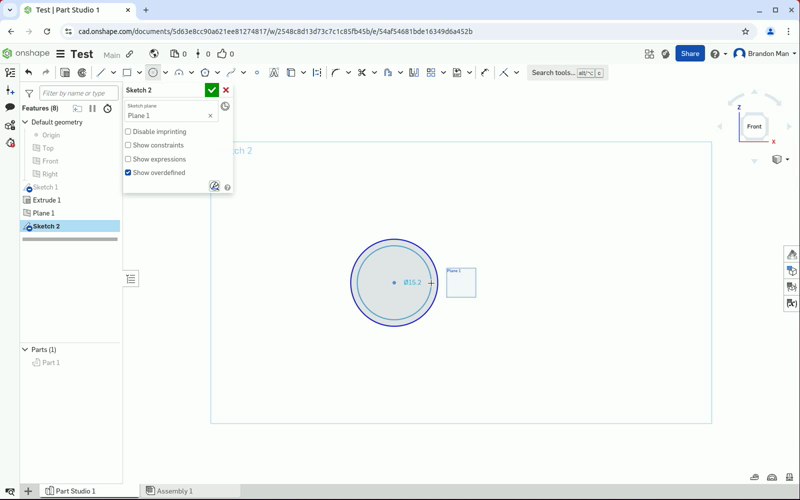
click(431, 282)
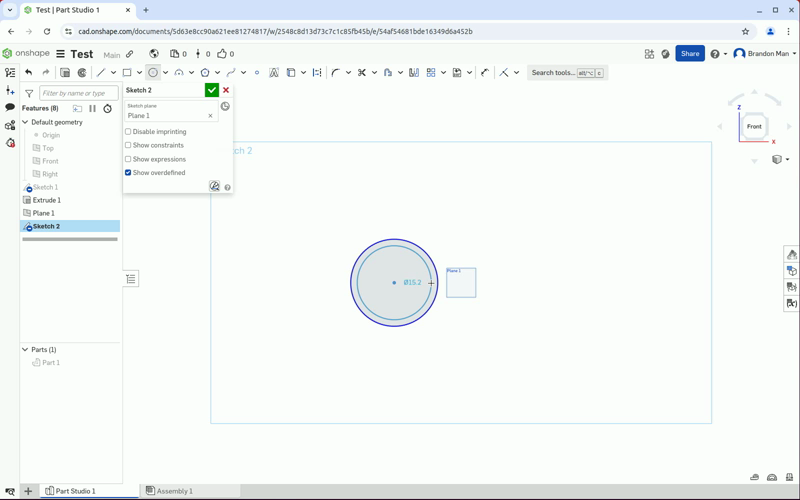
key(esc)
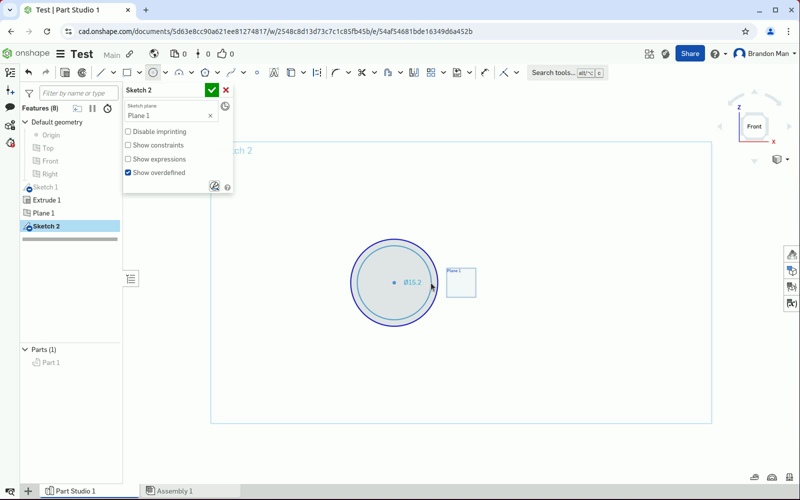
mouse_move(434, 276)
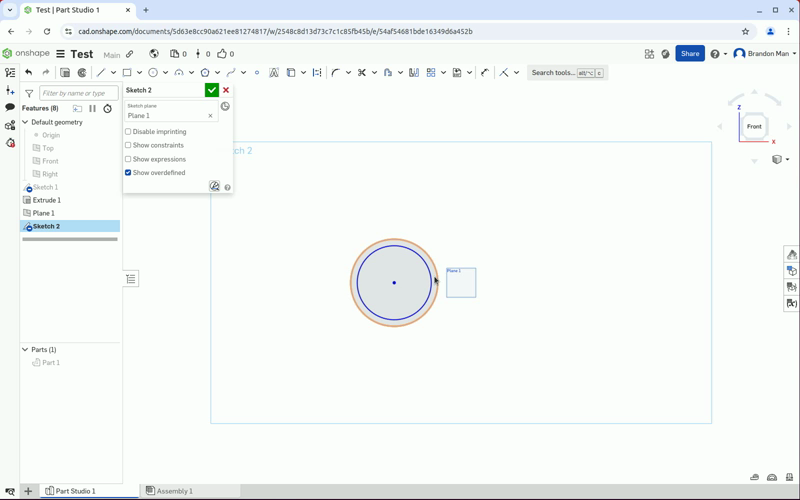
scroll(6)
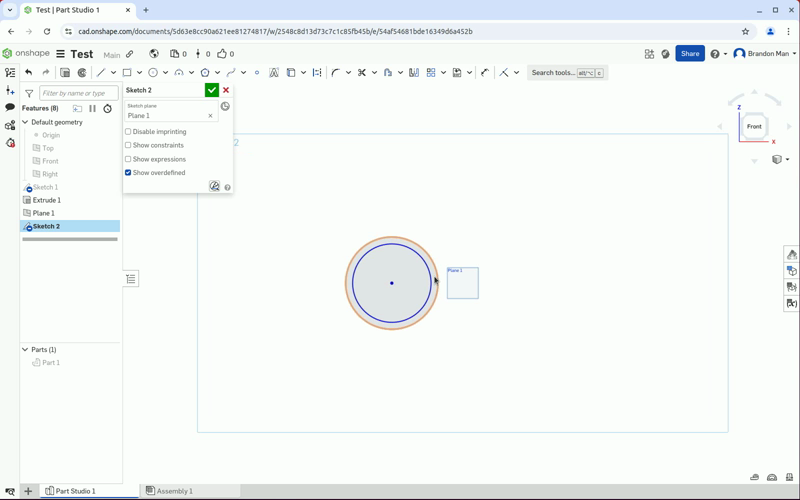
scroll(6)
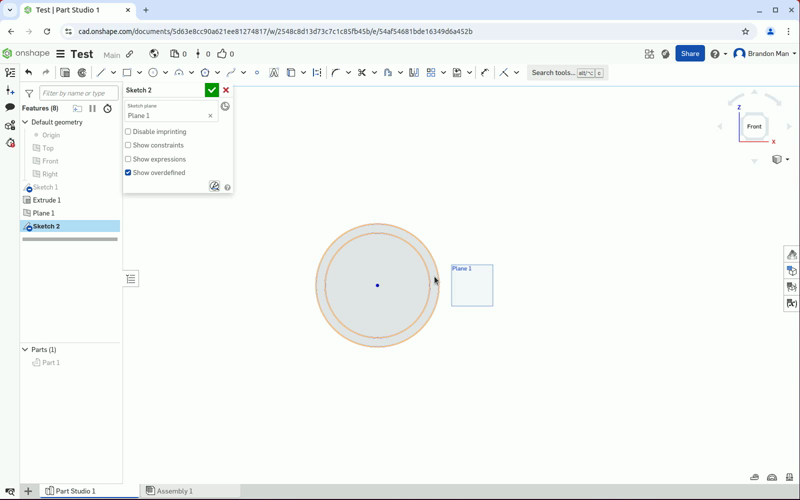
scroll(6)
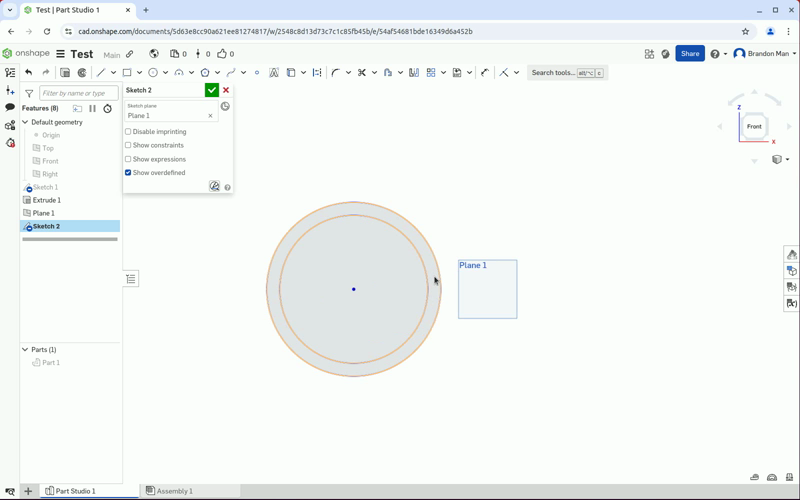
scroll(6)
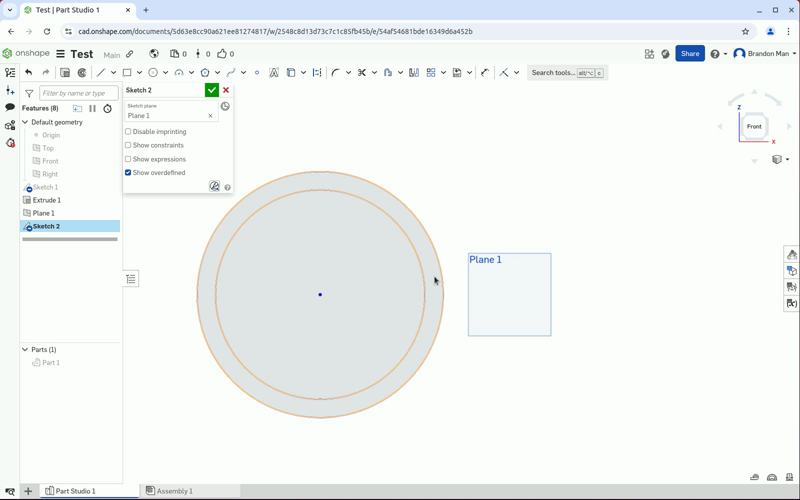
scroll(6)
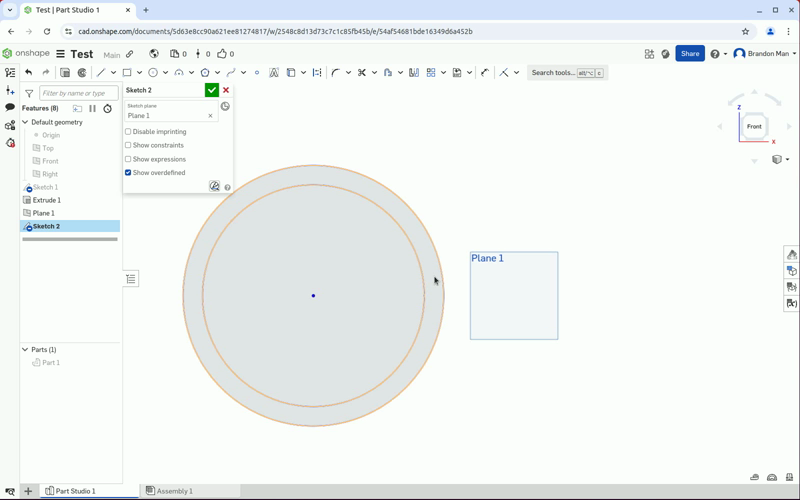
scroll(6)
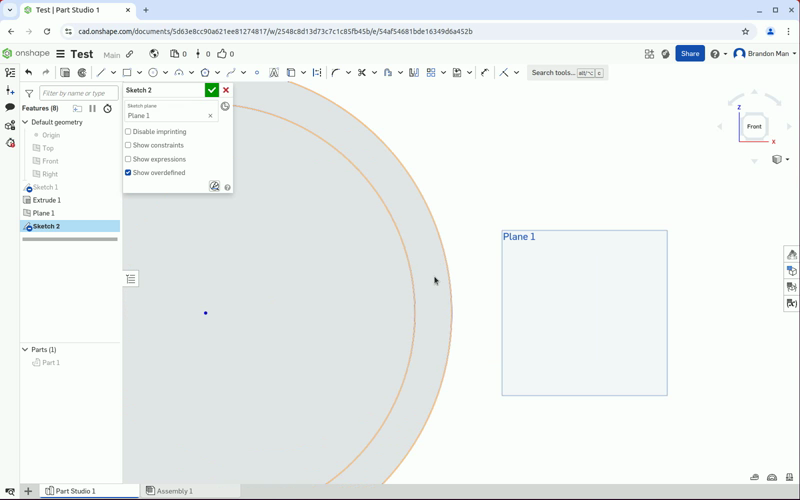
scroll(6)
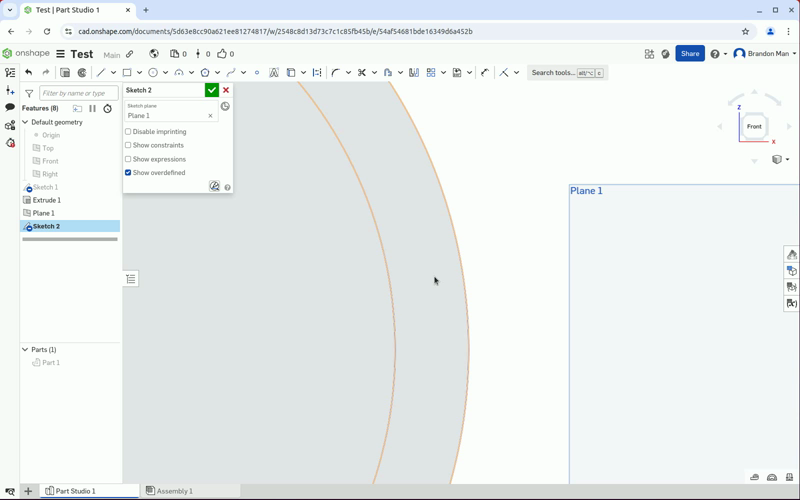
click(434, 276)
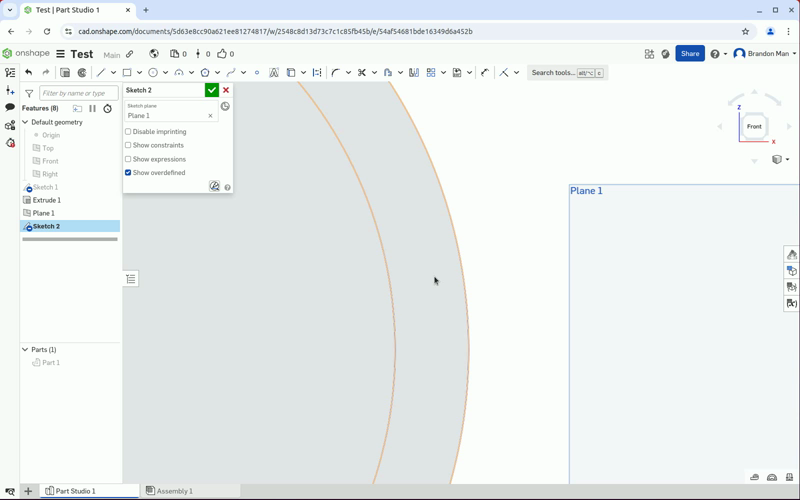
scroll(-6)
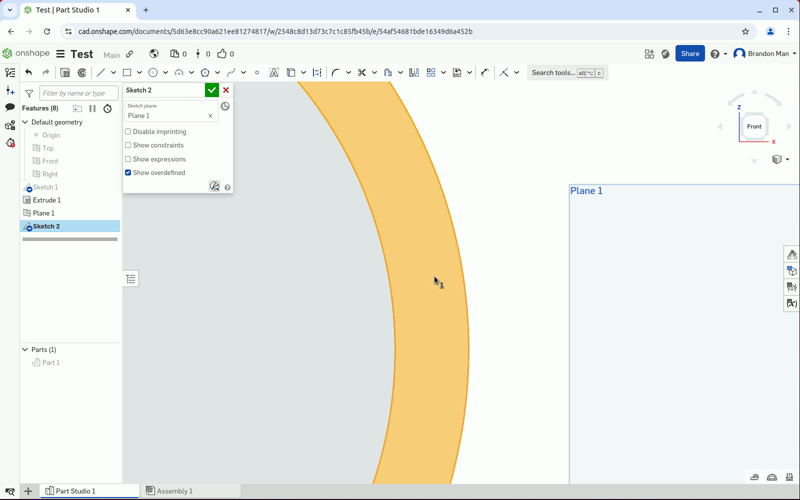
scroll(-6)
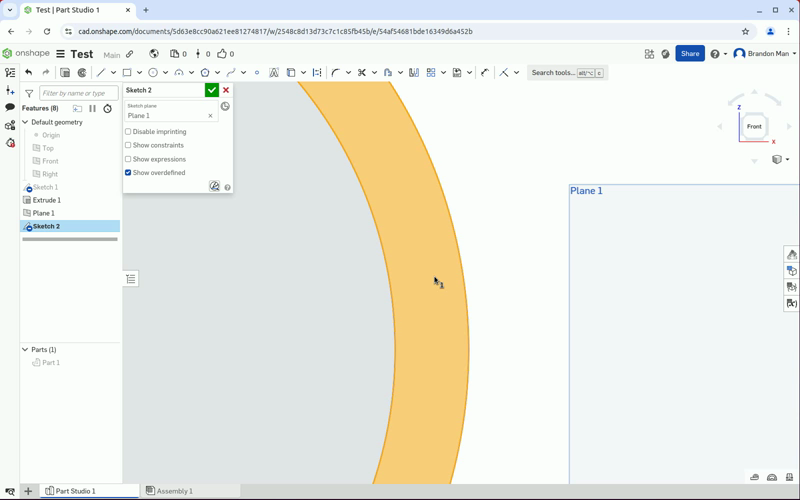
scroll(-6)
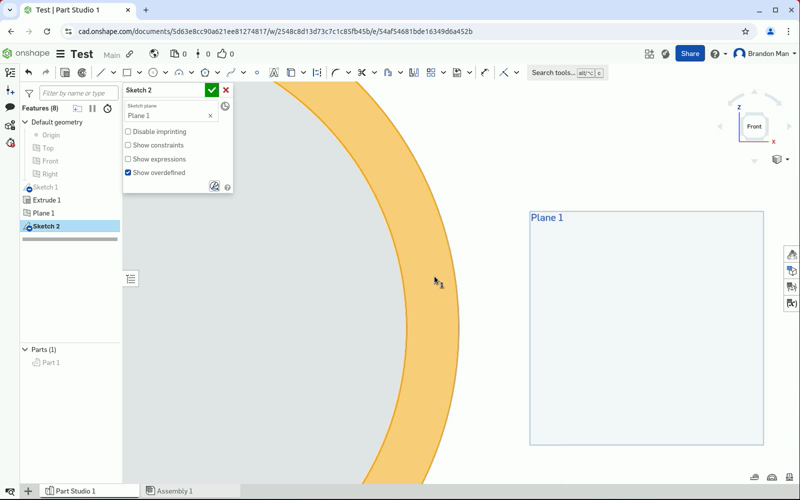
scroll(-6)
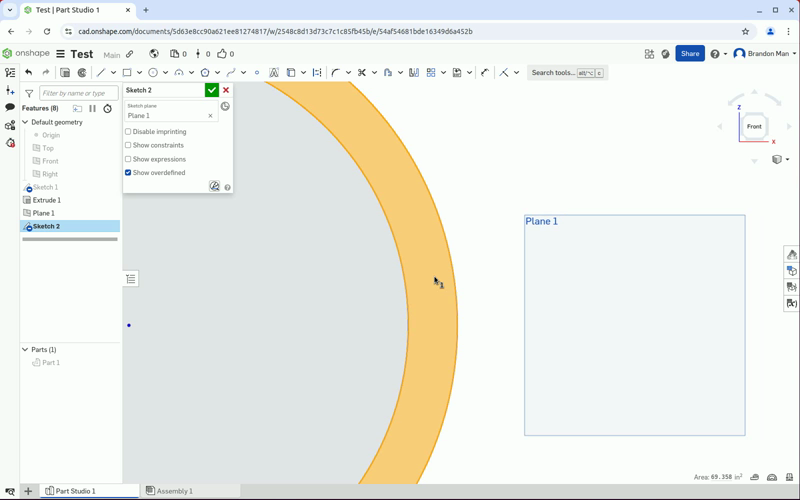
scroll(-6)
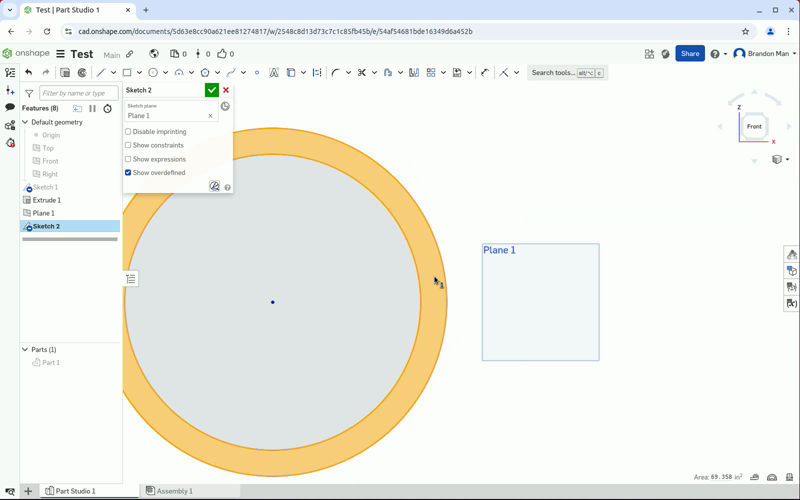
scroll(-6)
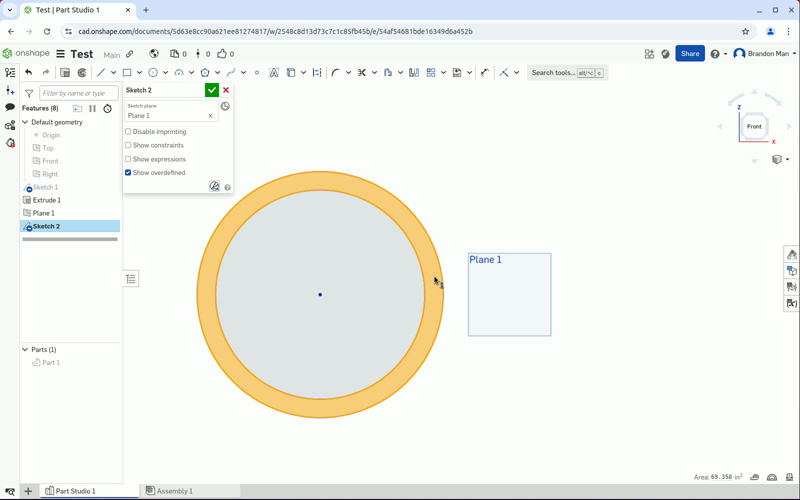
scroll(-6)
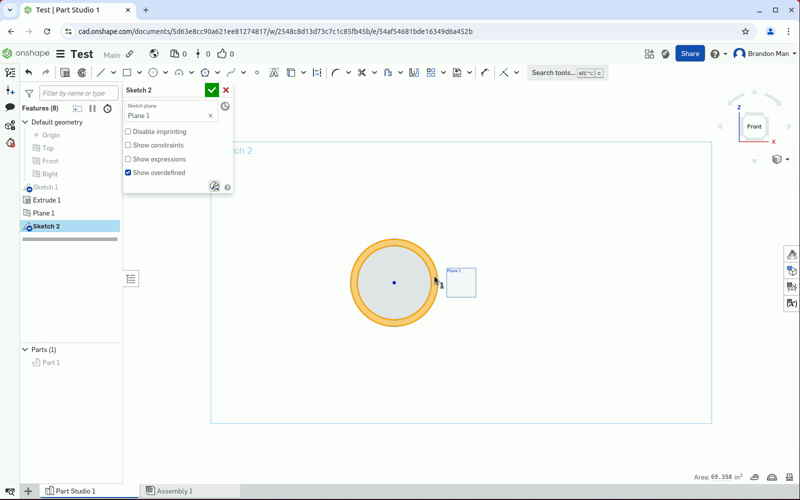
mouse_move(73, 352)
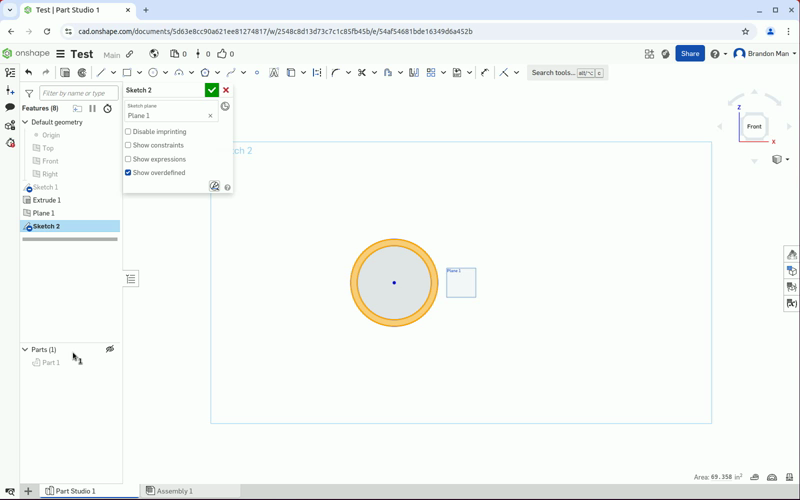
key(shift+y)
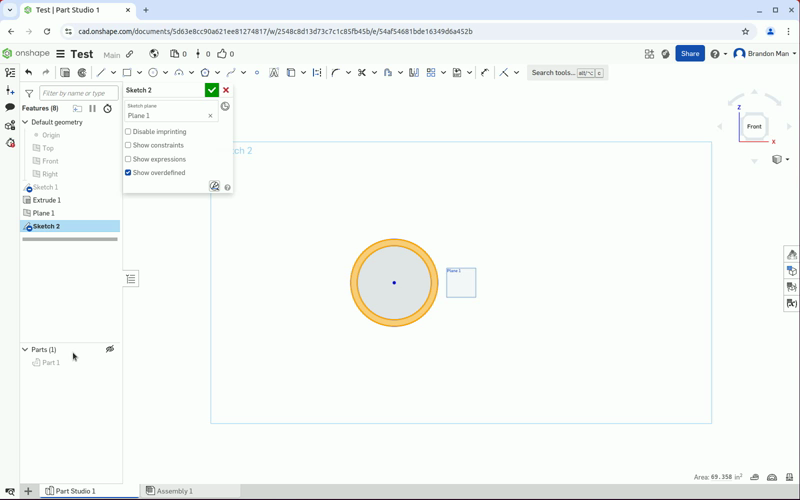
key(shift+e)
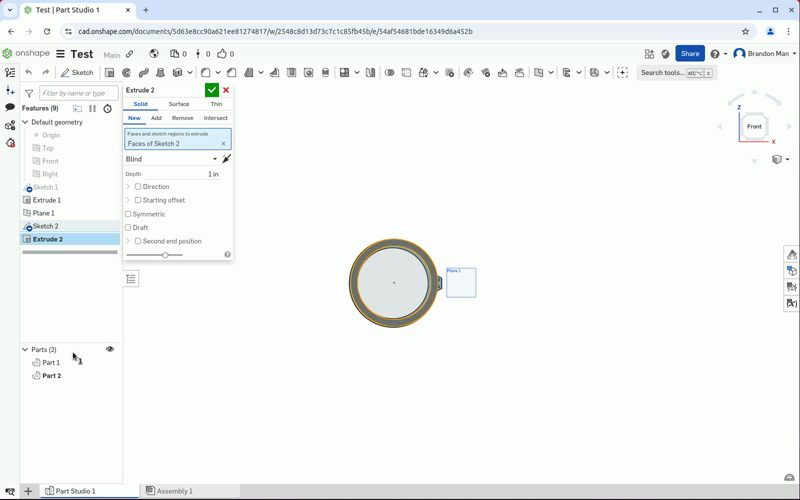
mouse_move(143, 106)
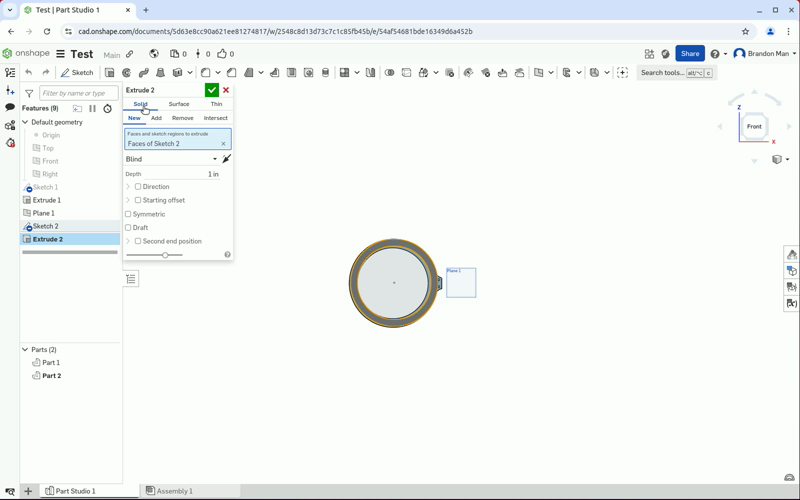
click(143, 106)
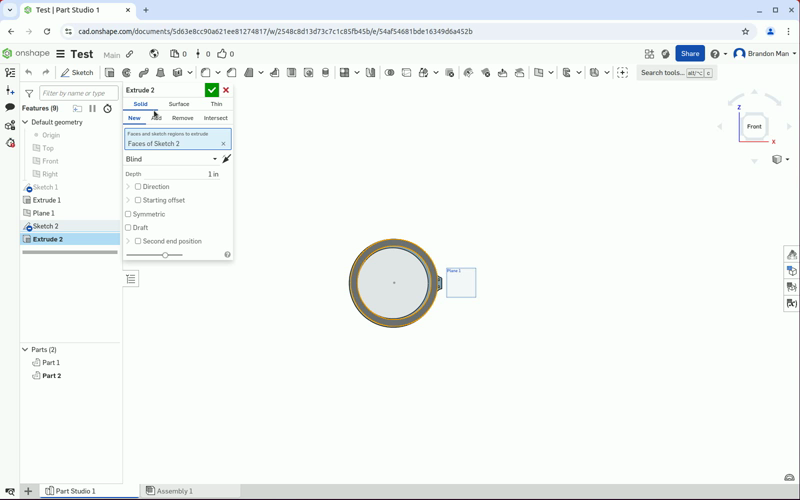
mouse_move(186, 120)
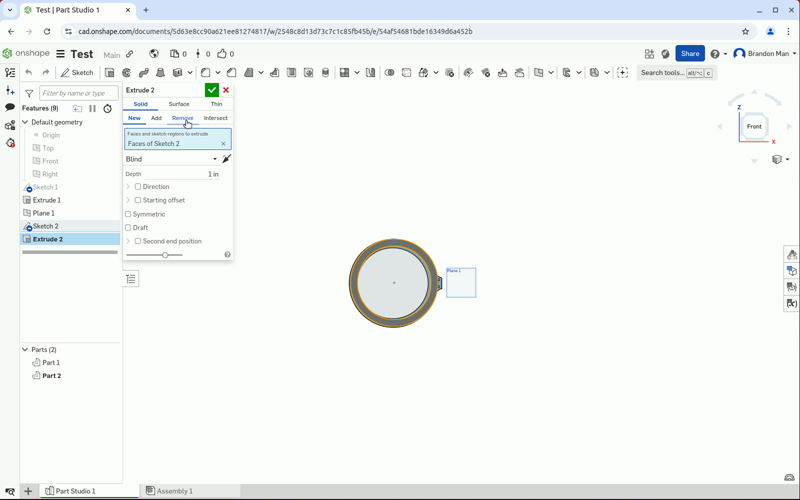
click(186, 120)
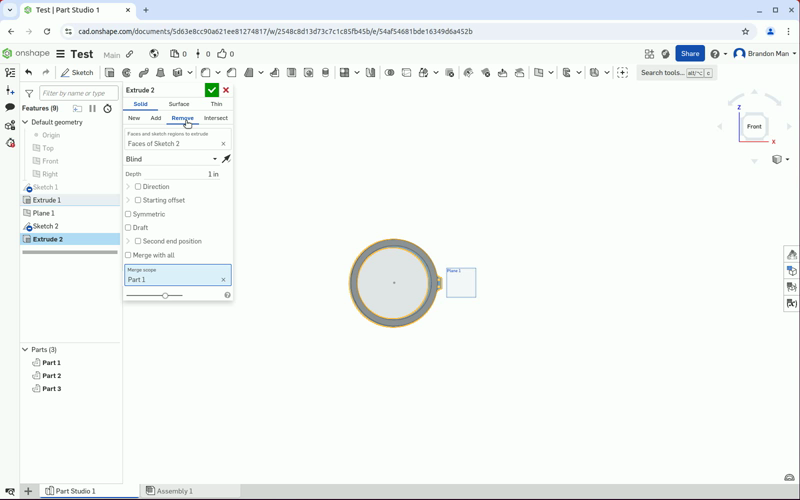
key(tab, 4)
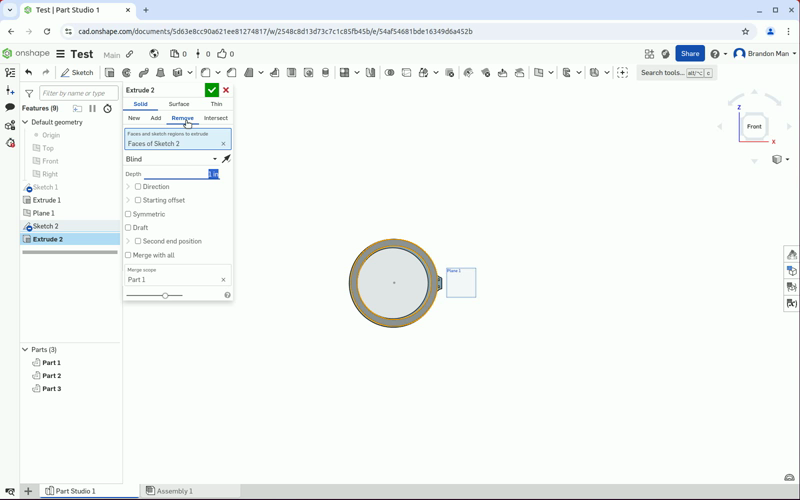
text(0.481)
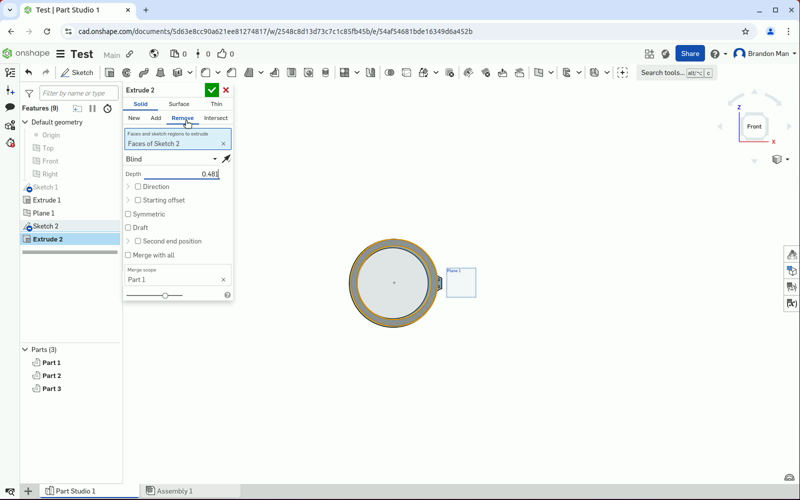
key(tab, 6)
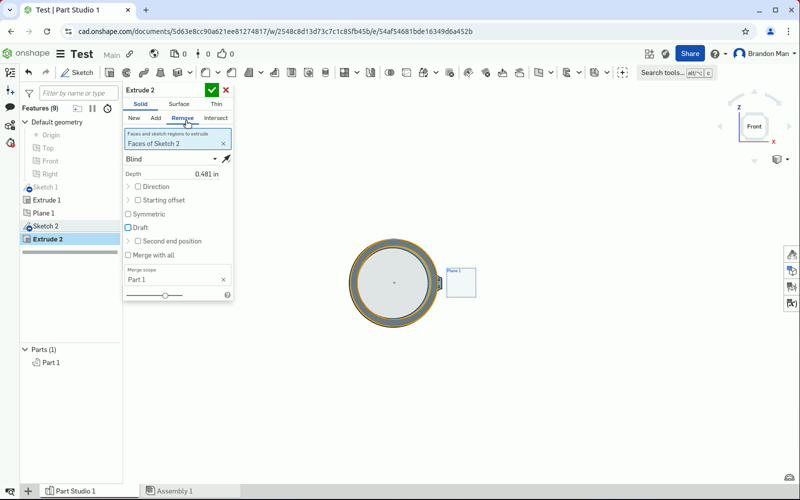
key(space)
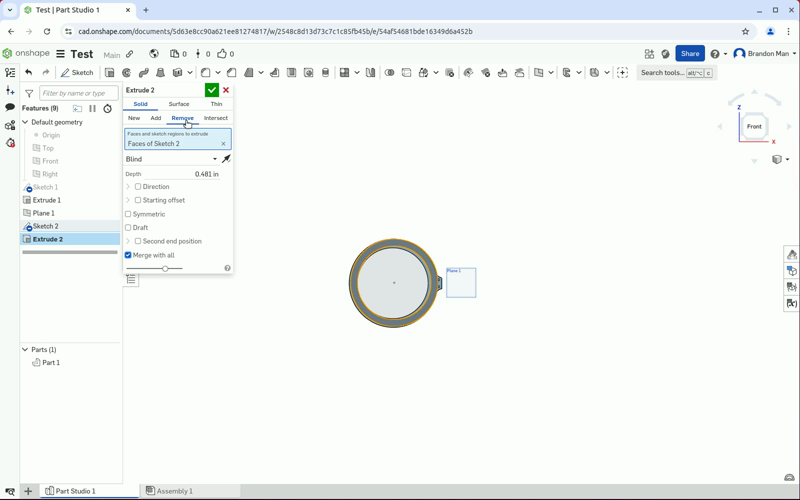
key(enter)
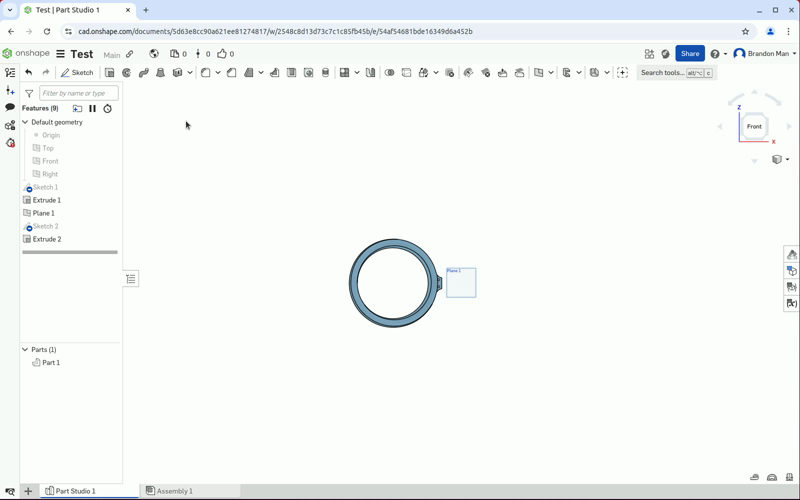
key(shift+h)
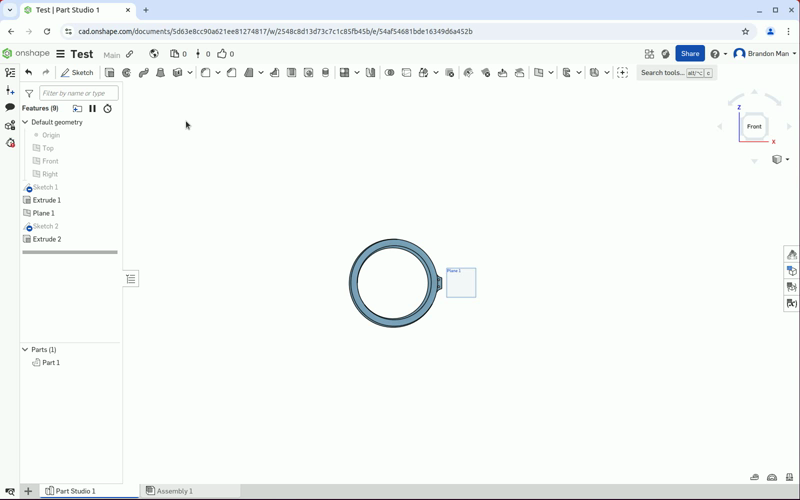
key(shift+h)
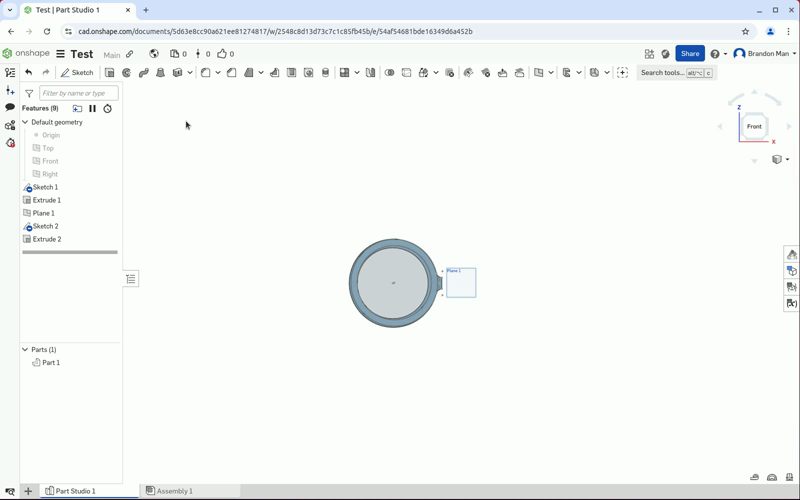
key(shift+7)
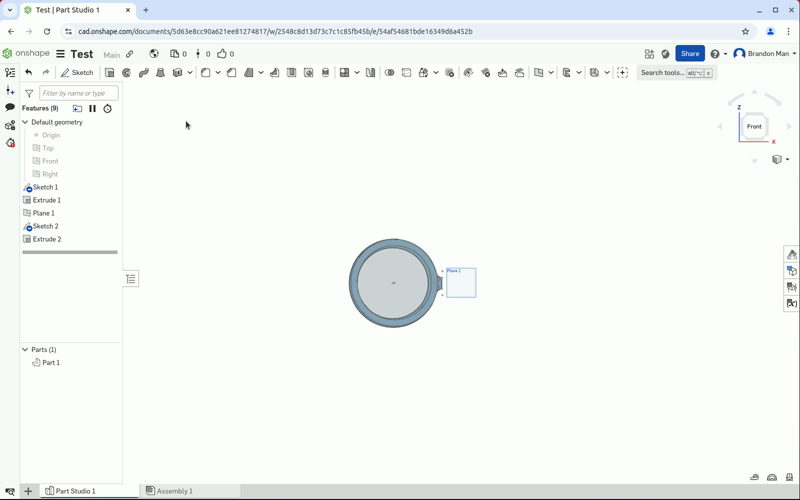
key(left, 2)
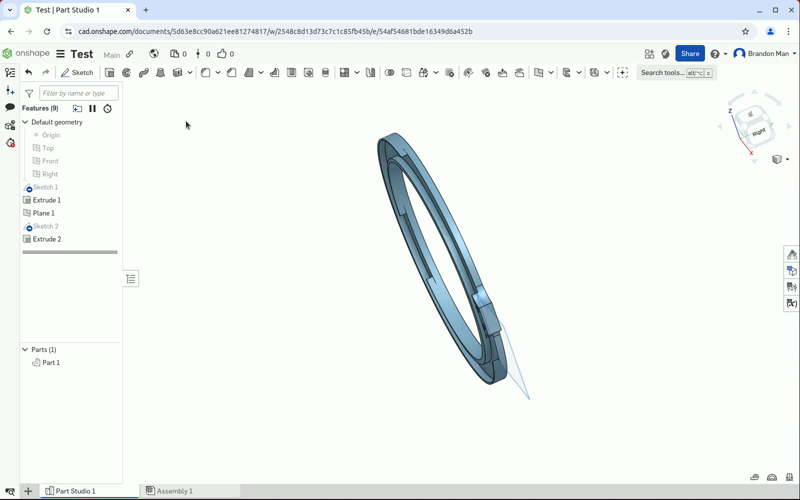
key(down, 2)
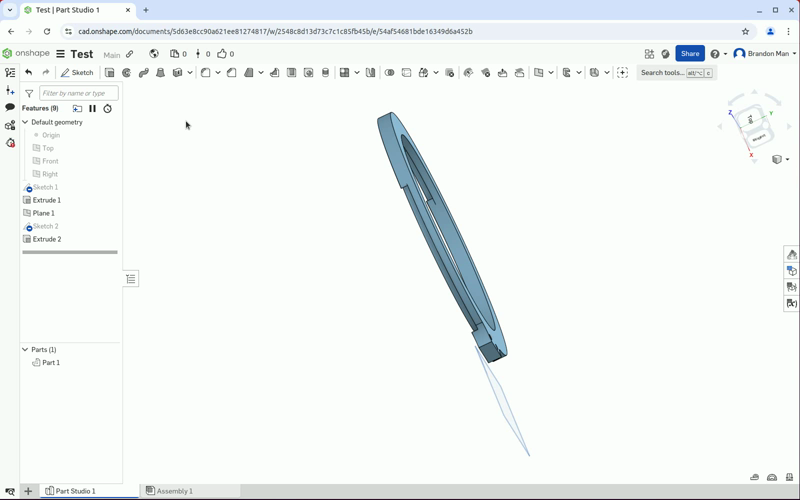
key(up, 2)
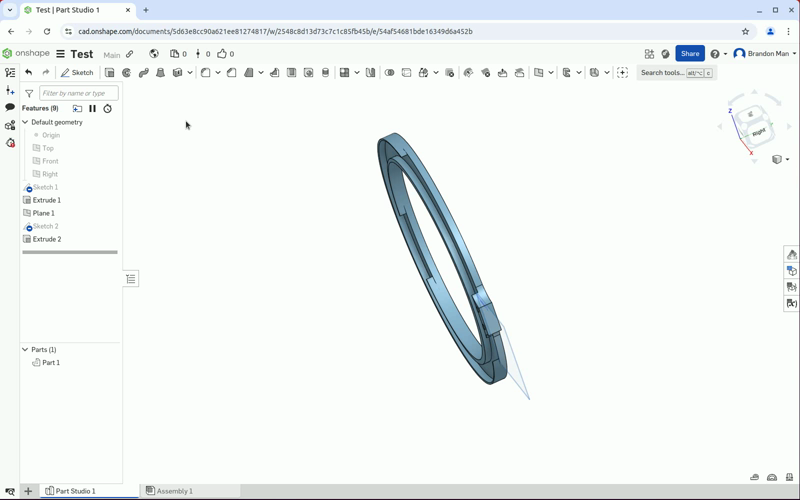
key(right, 2)
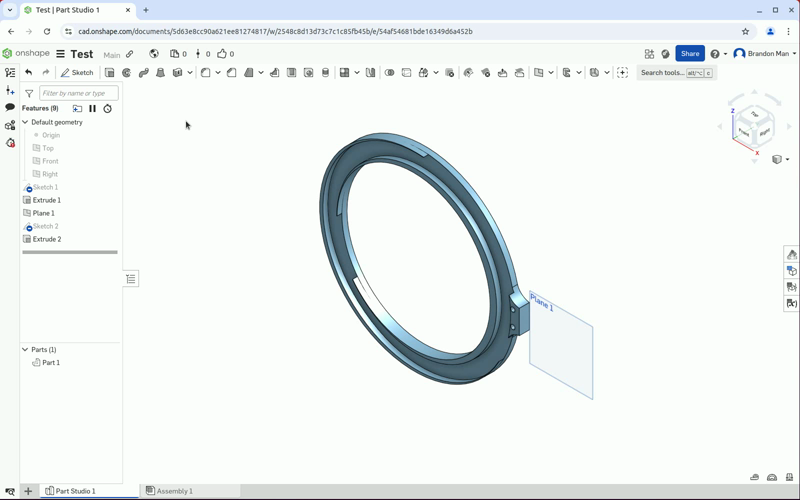
mouse_move(73, 189)
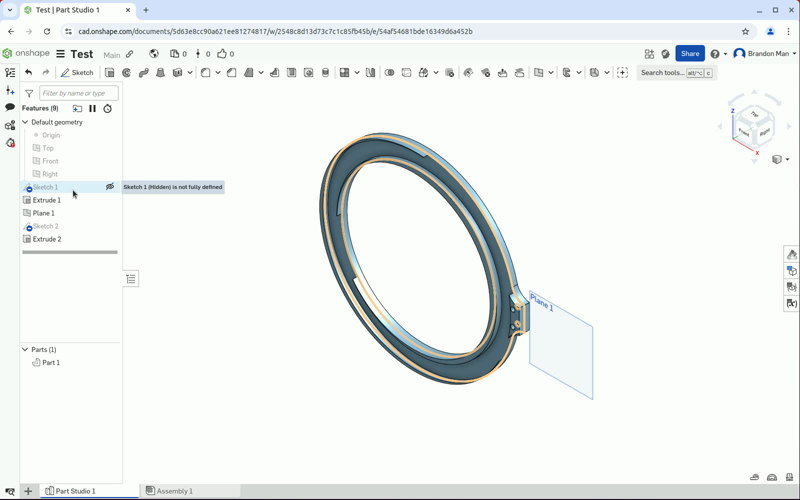
click(73, 189)